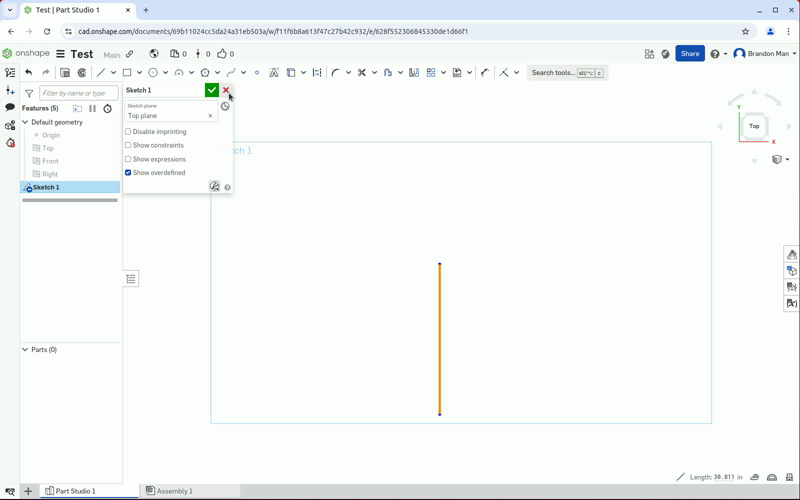
key(shift+h)
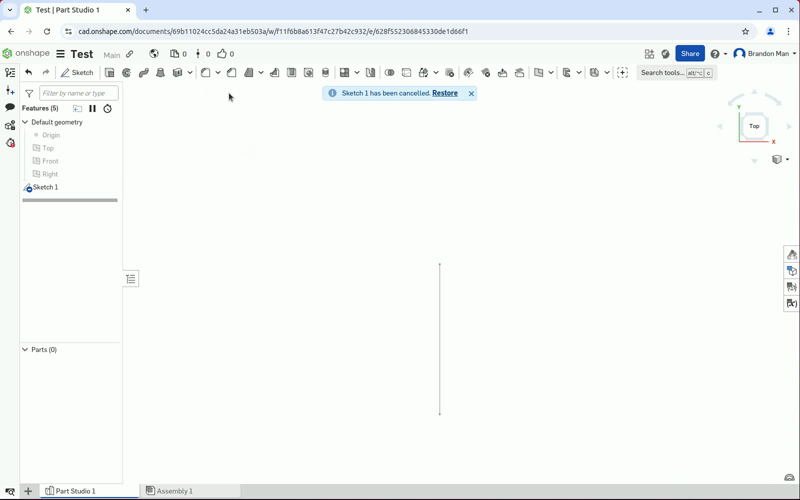
key(shift+s)
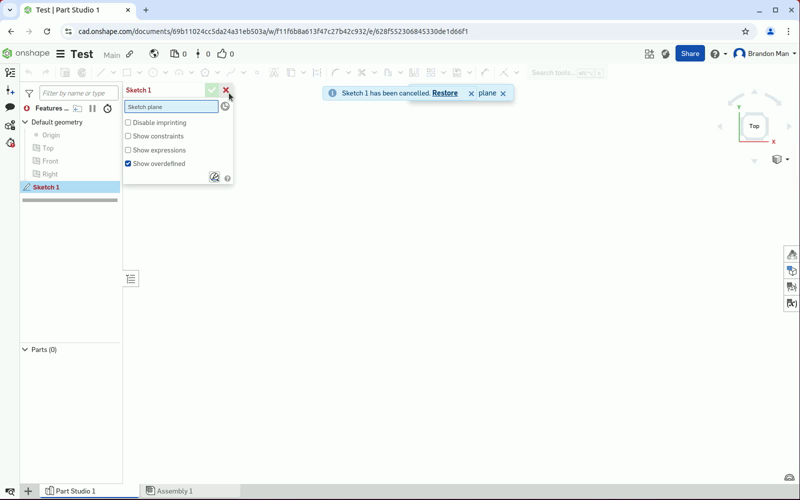
mouse_move(73, 150)
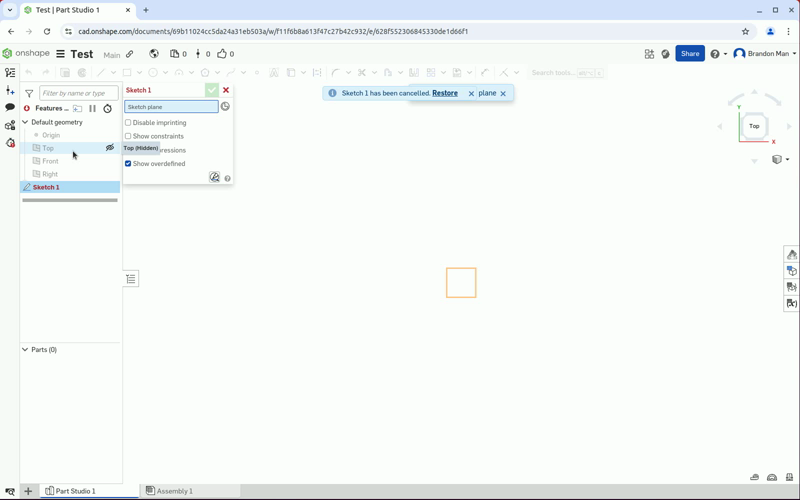
click(73, 150)
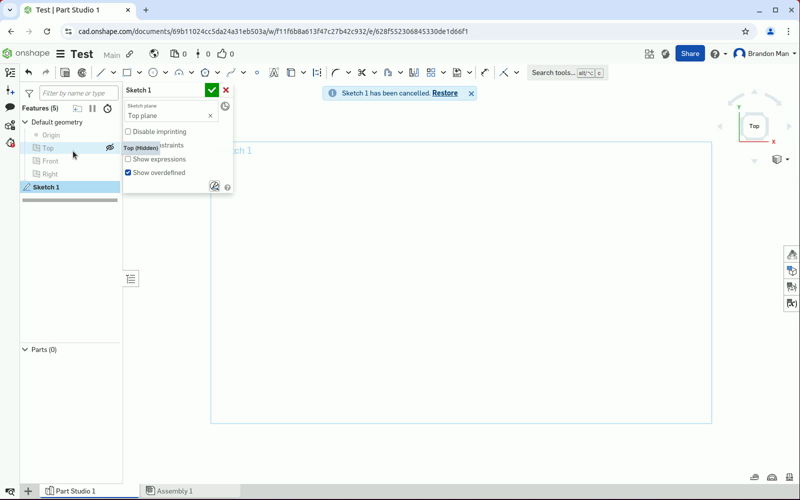
mouse_move(73, 352)
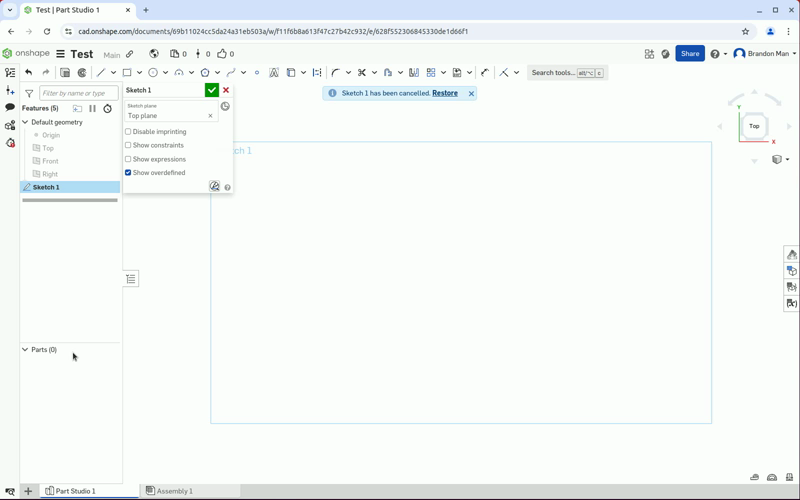
key(y)
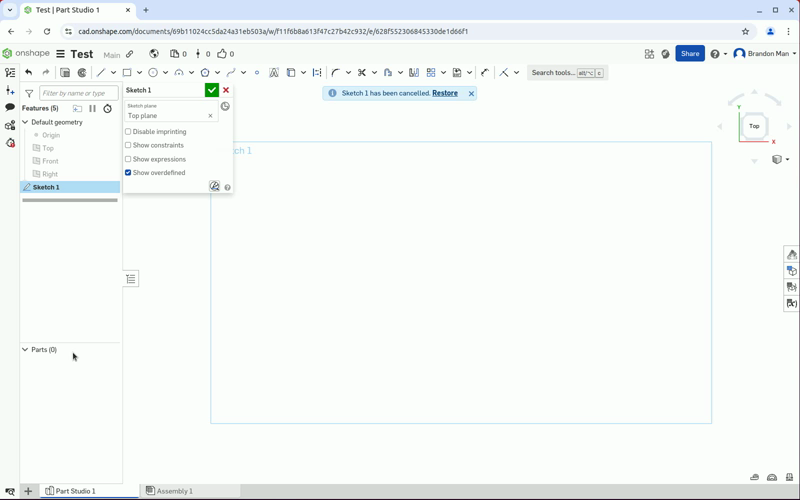
key(l)
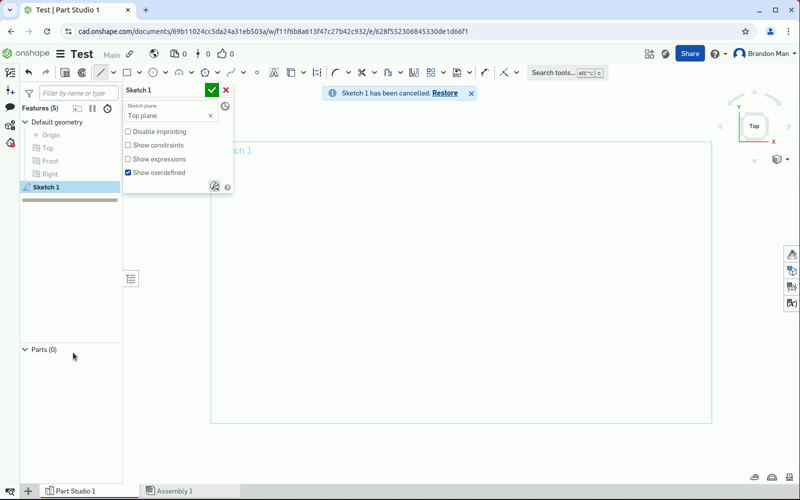
key_down(shift)
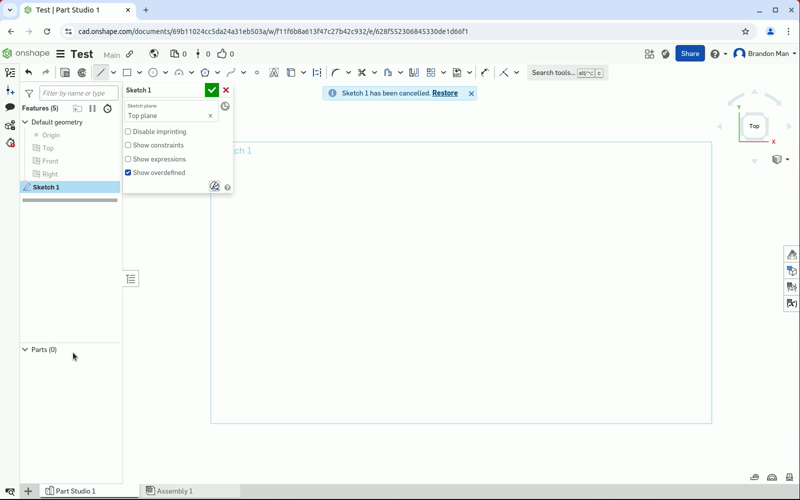
mouse_move(460, 282)
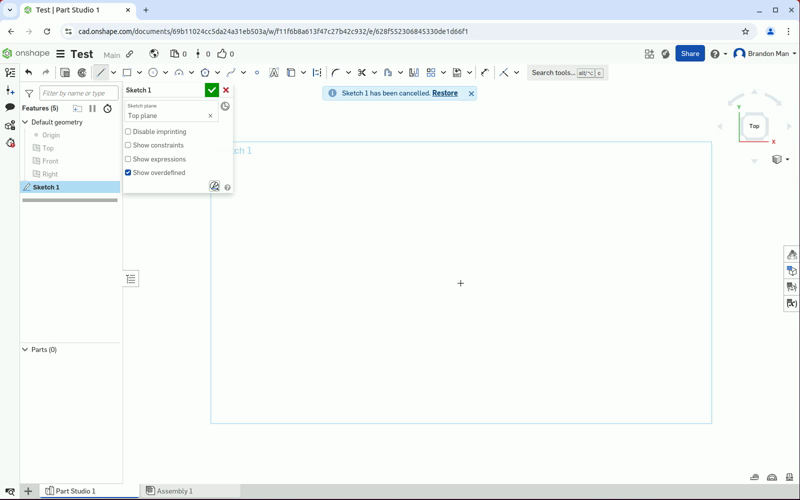
click(460, 282)
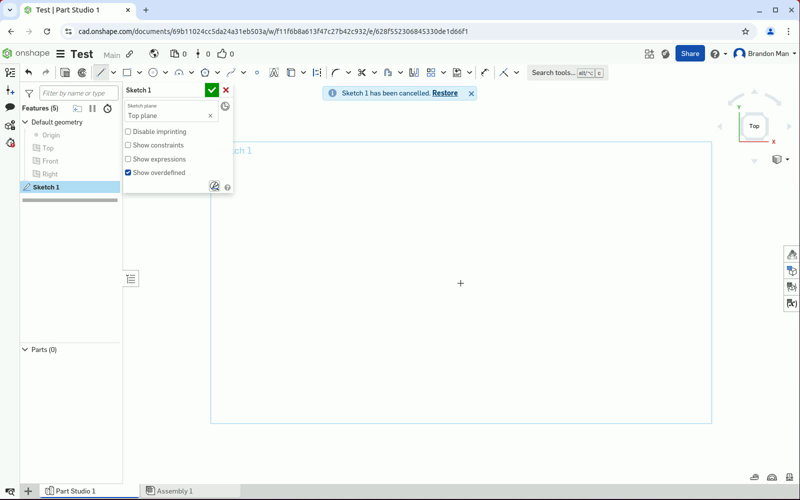
key_up(shift)
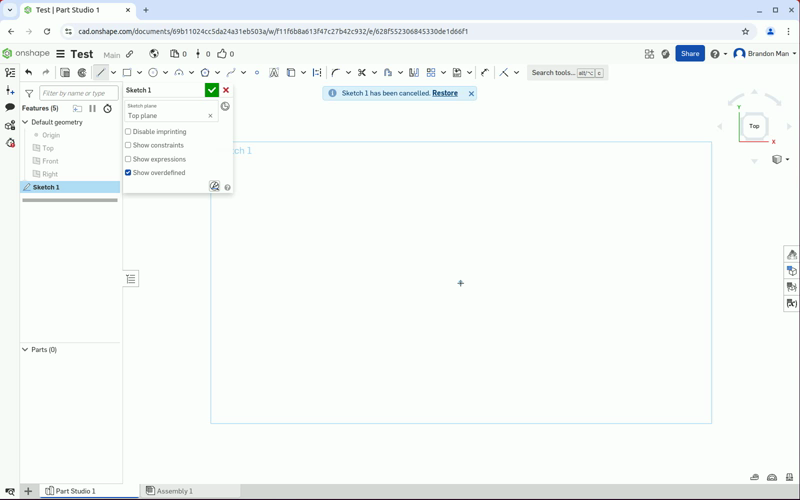
key_down(shift)
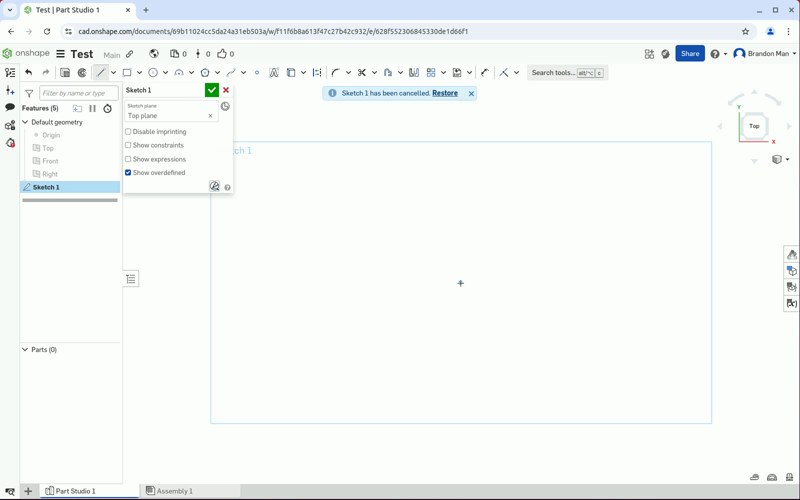
mouse_move(573, 282)
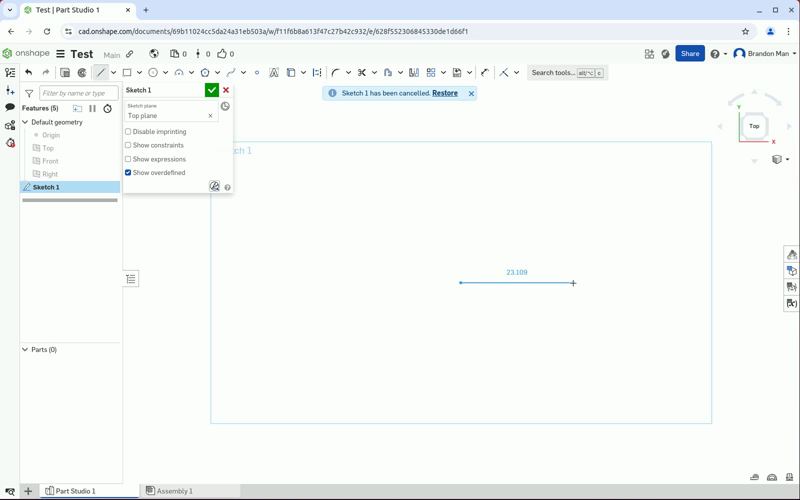
click(573, 282)
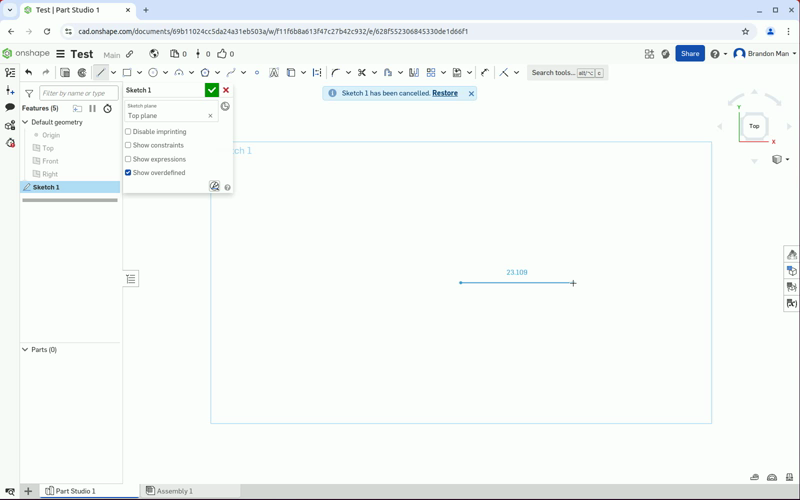
key_up(shift)
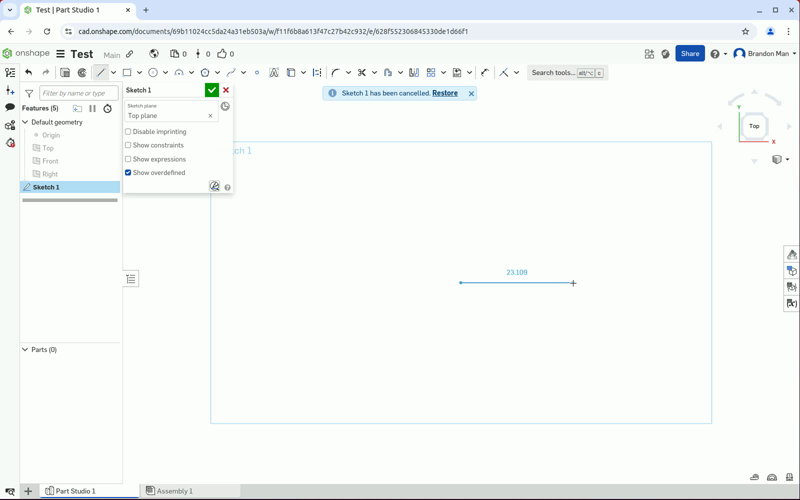
key_down(shift)
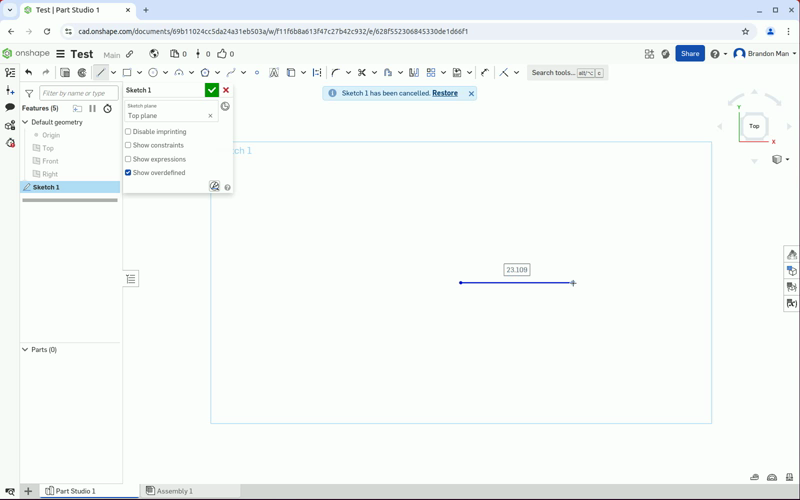
mouse_move(573, 177)
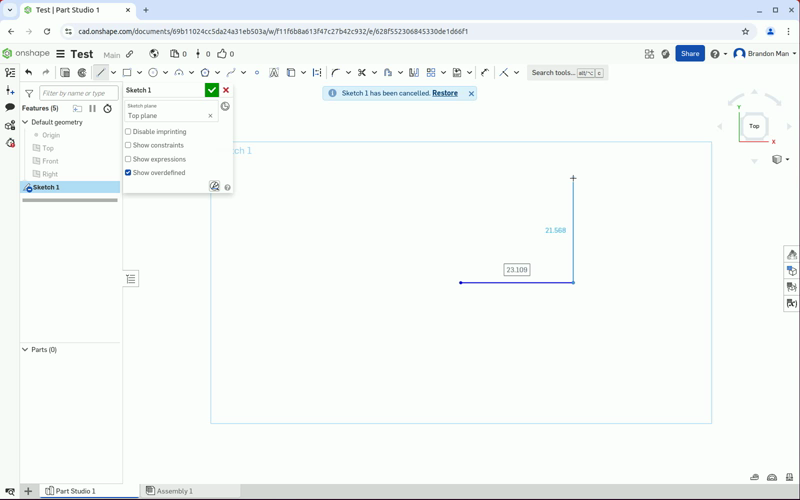
click(573, 177)
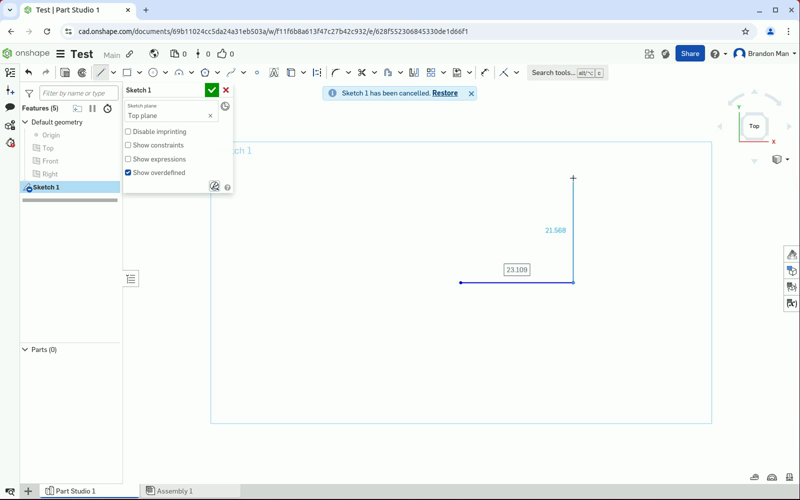
key_up(shift)
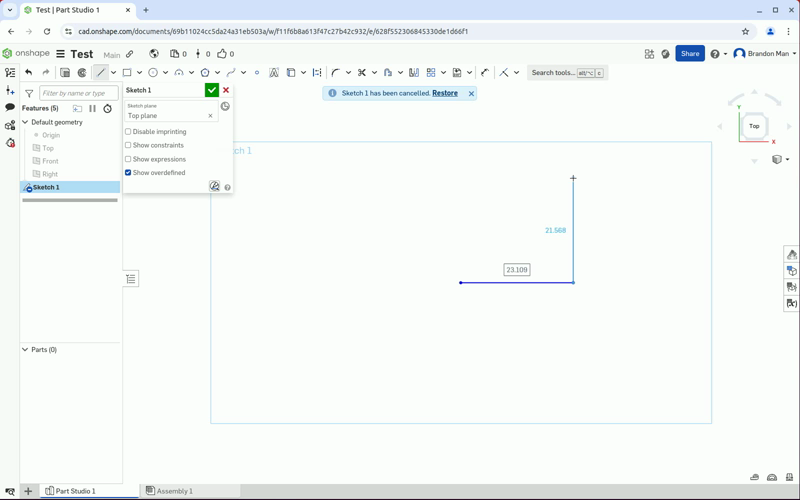
key_down(shift)
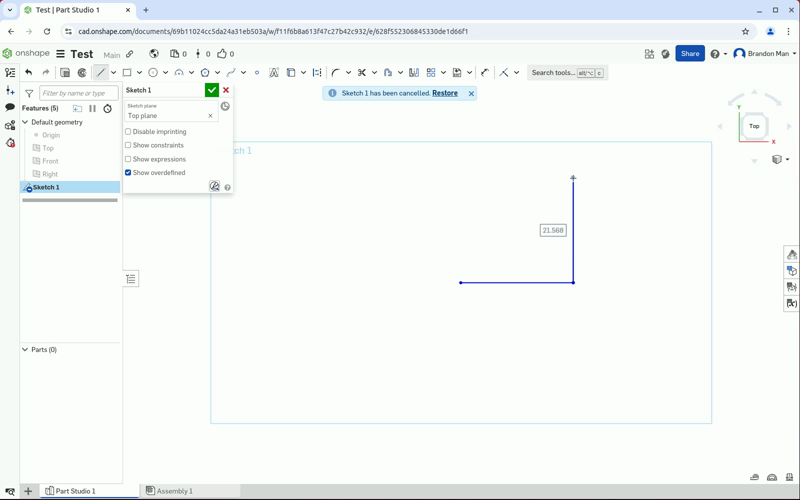
mouse_move(460, 177)
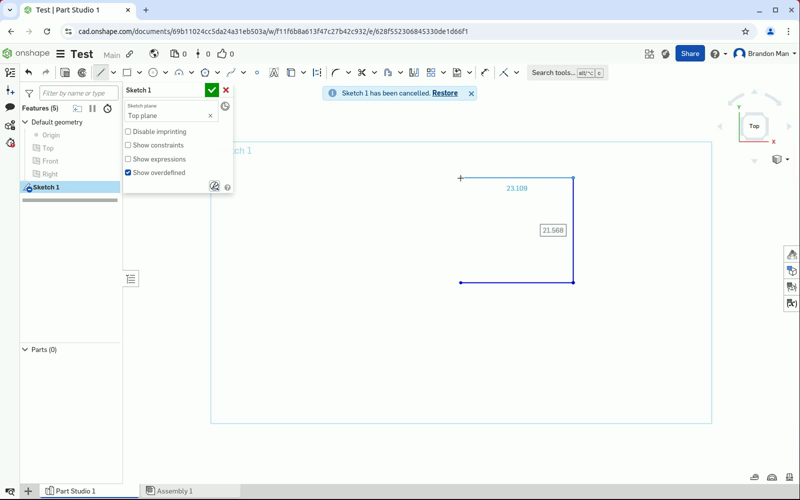
click(460, 177)
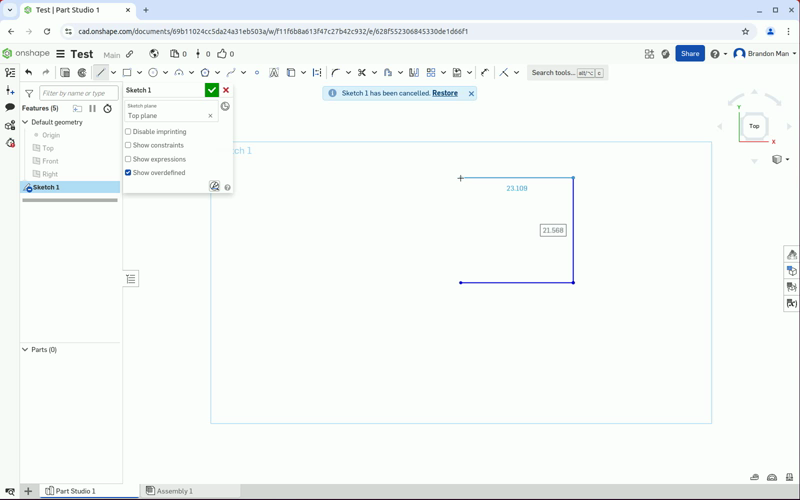
key_up(shift)
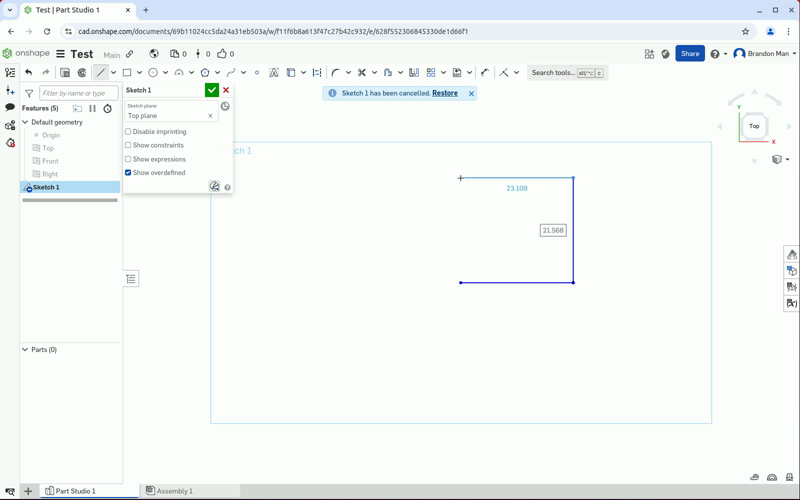
key_down(shift)
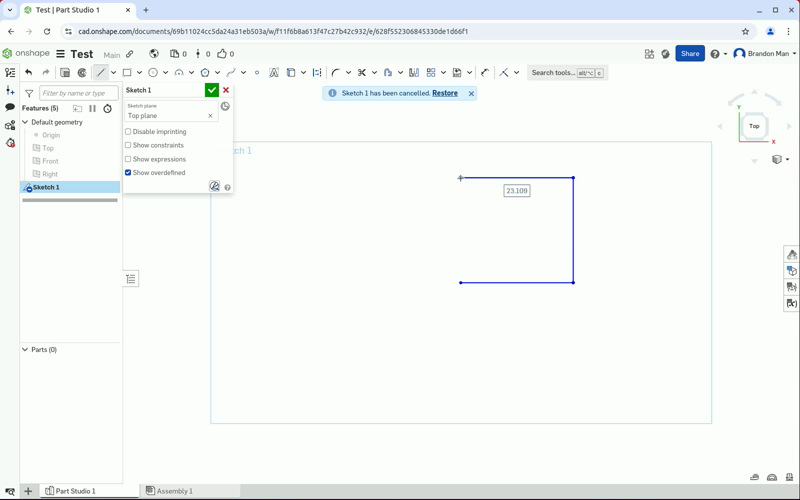
mouse_move(460, 282)
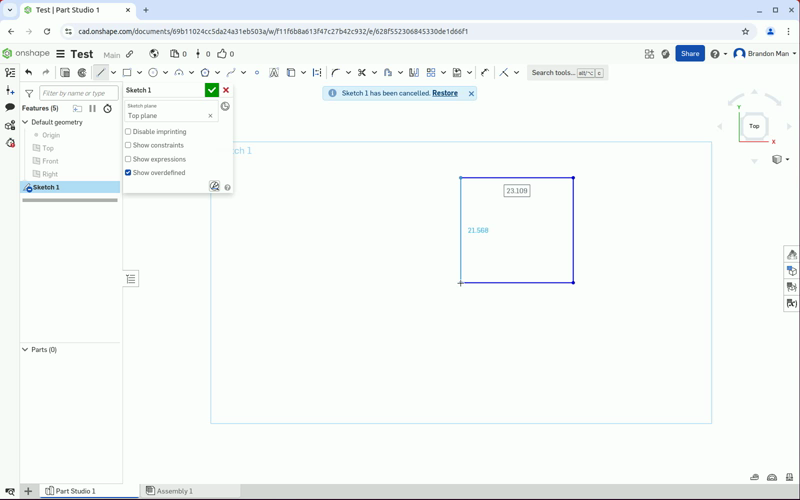
key_up(shift)
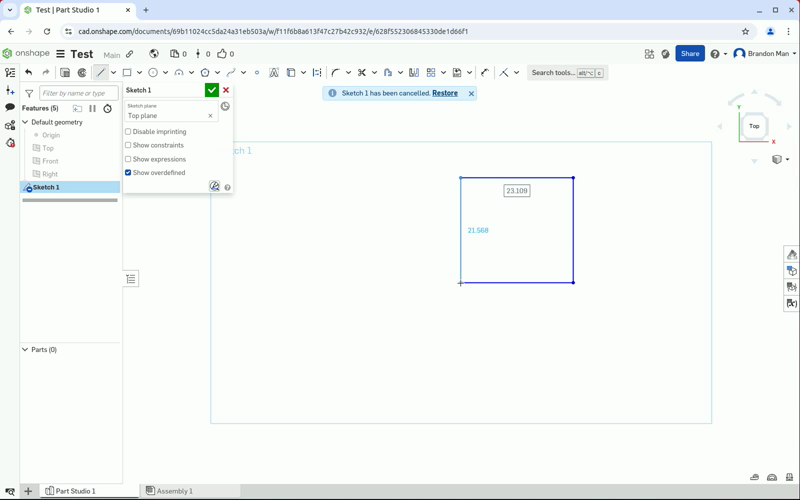
click(460, 282)
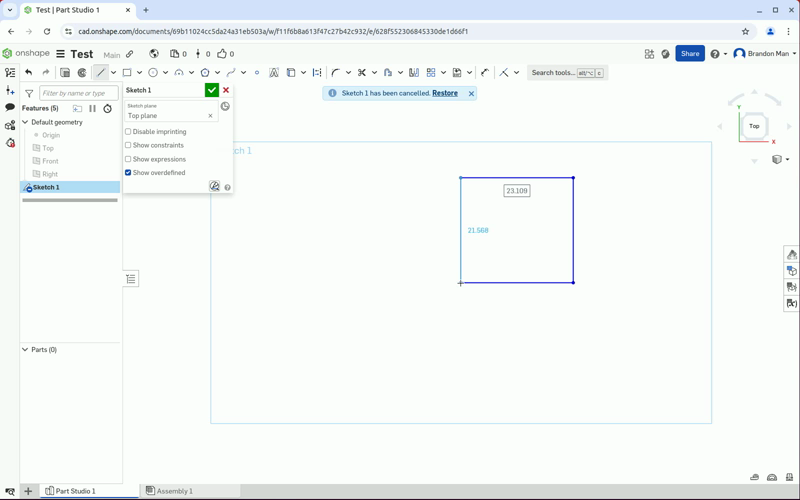
key(esc)
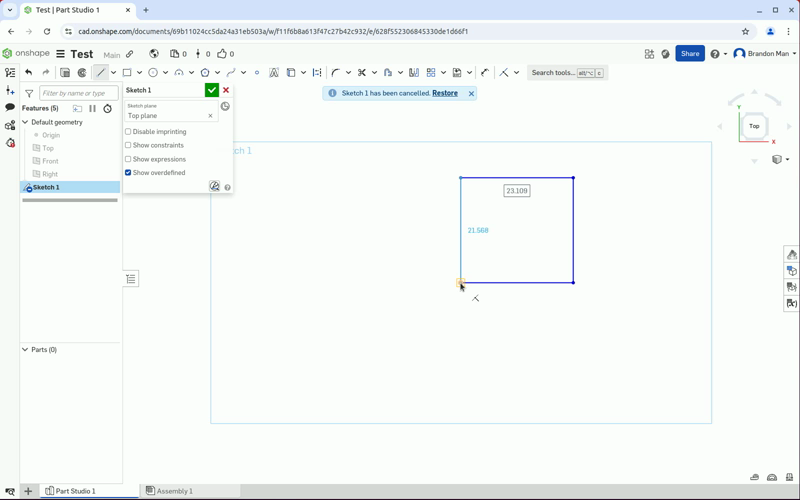
mouse_move(525, 195)
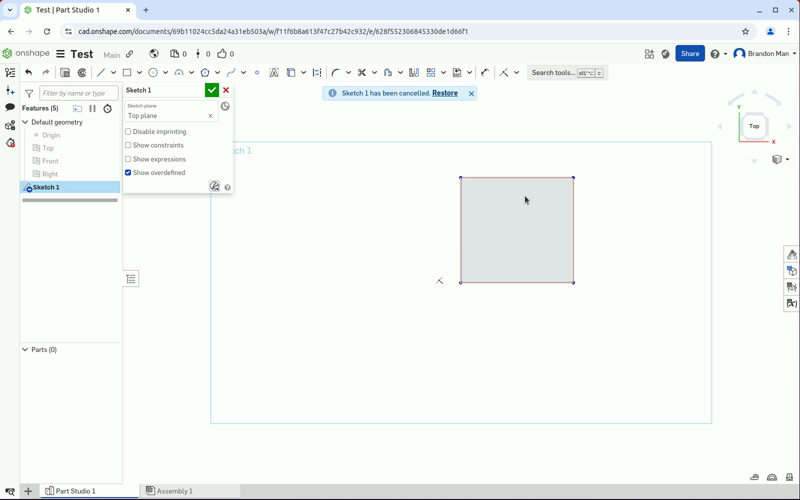
click(525, 195)
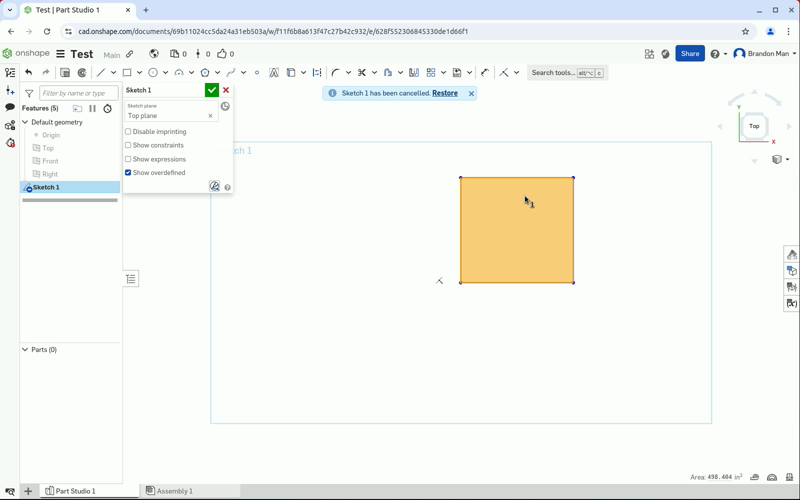
mouse_move(73, 352)
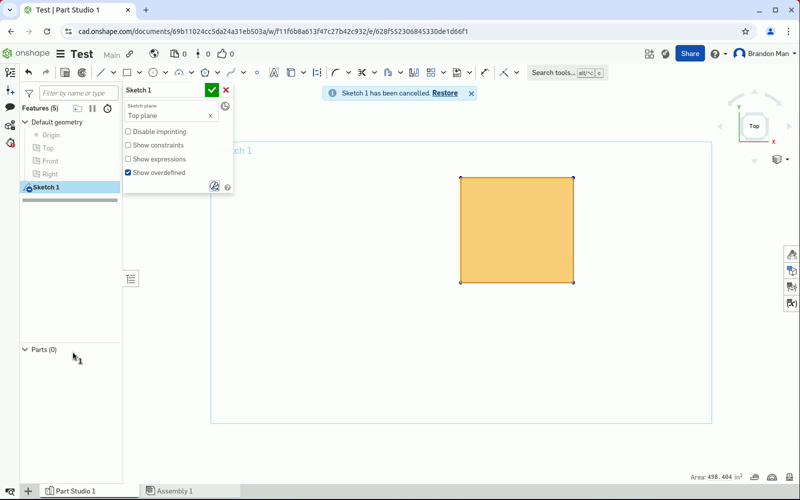
key(shift+y)
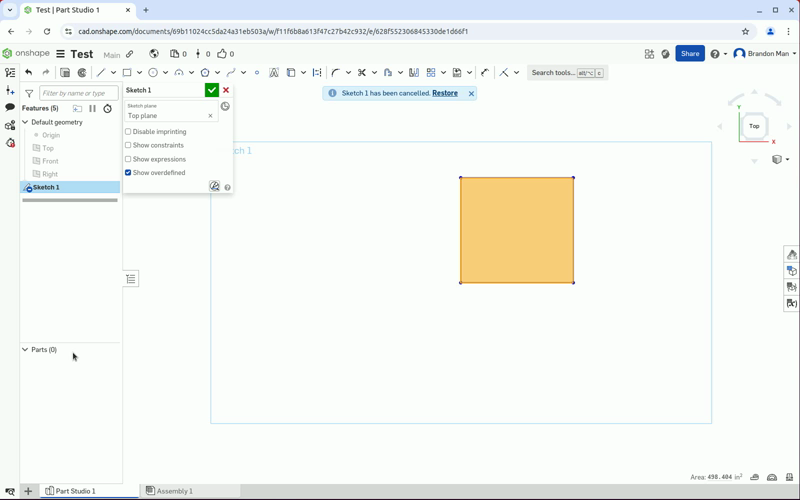
key(shift+e)
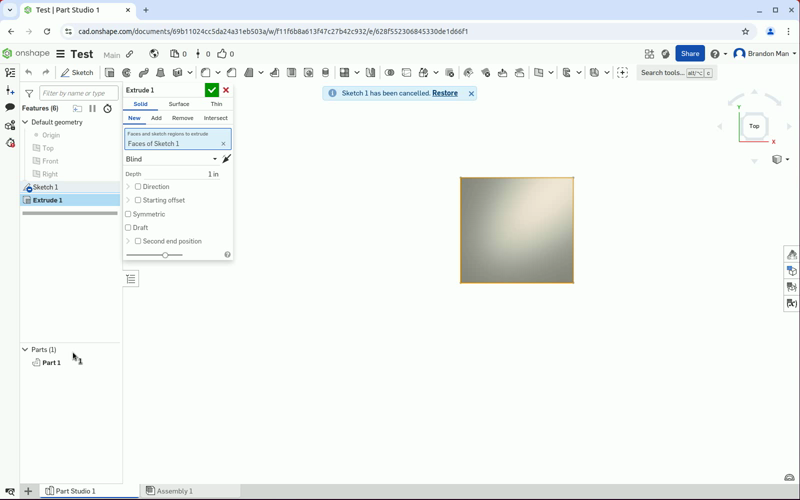
mouse_move(143, 106)
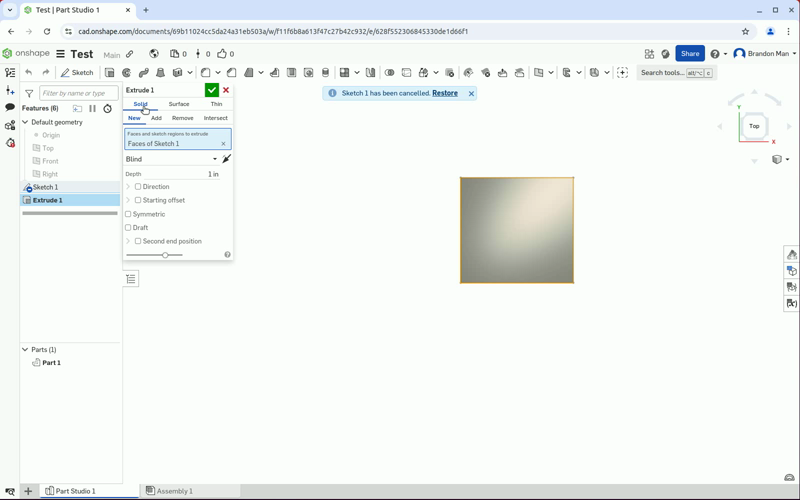
click(143, 106)
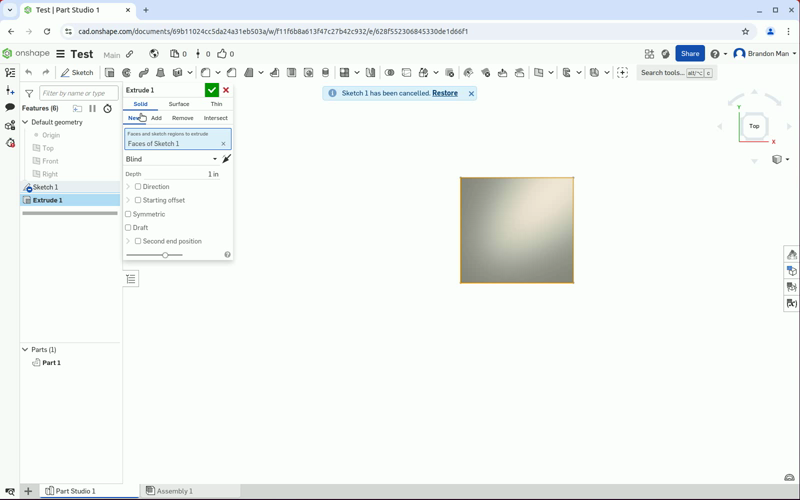
mouse_move(137, 120)
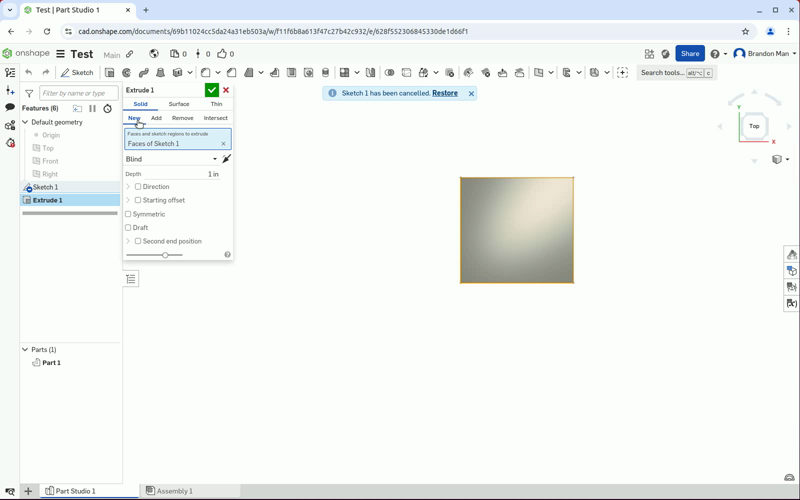
click(137, 120)
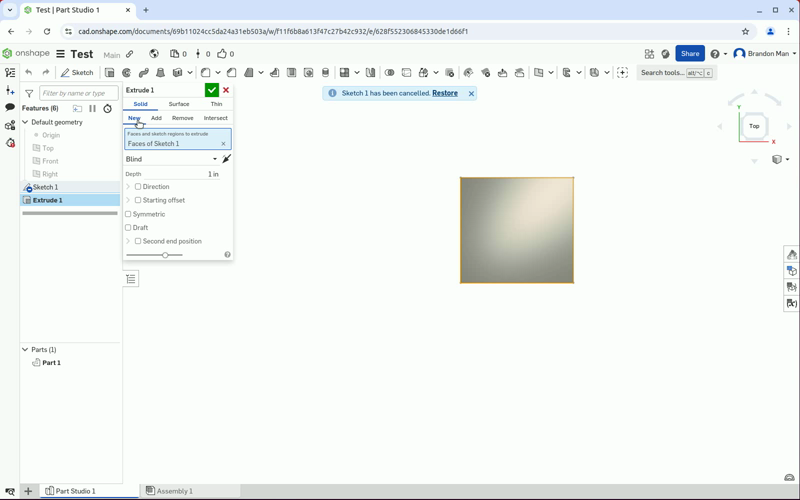
key(tab, 4)
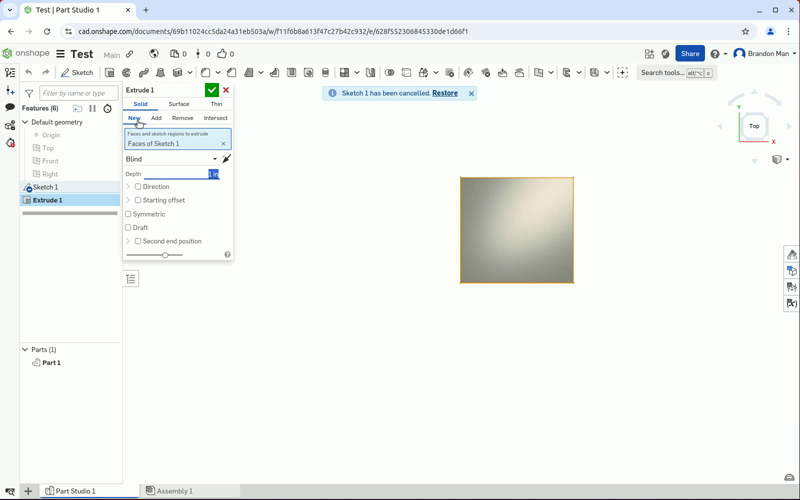
text(-0.241)
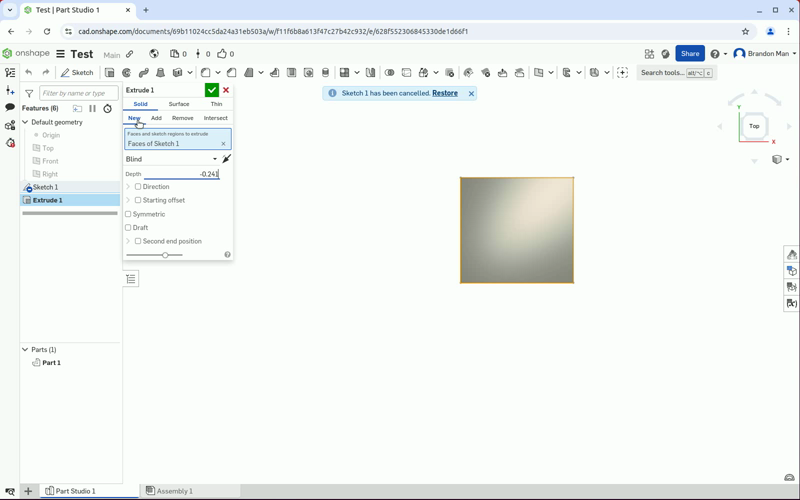
key(enter)
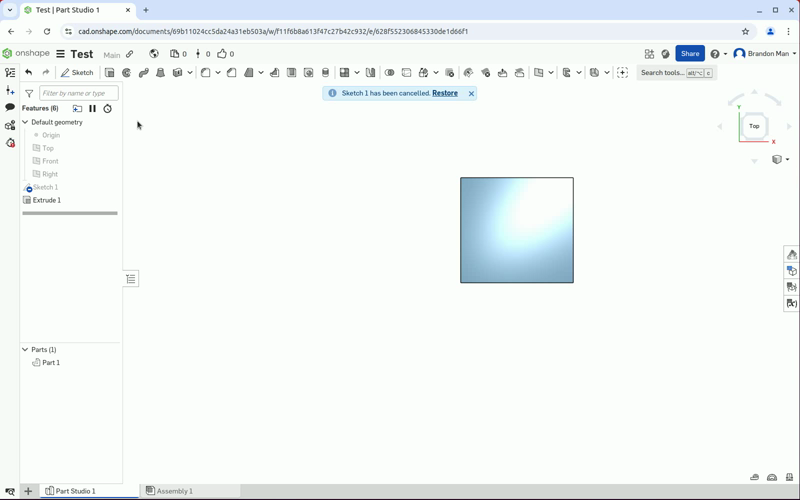
key(shift+h)
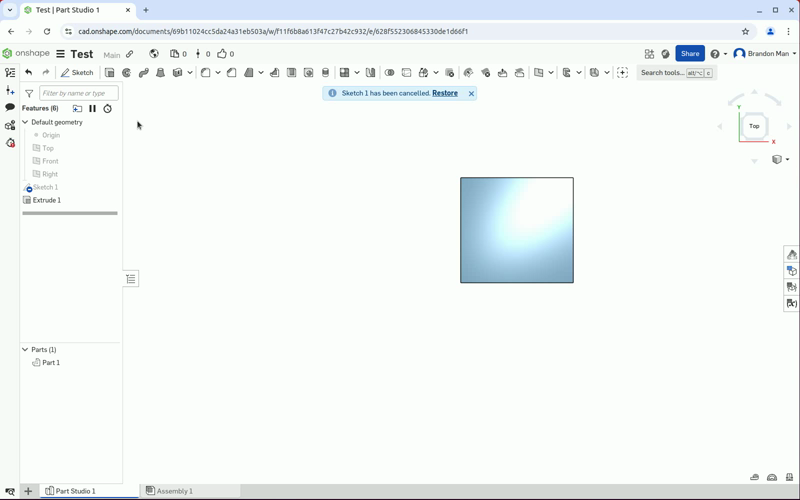
key(shift+h)
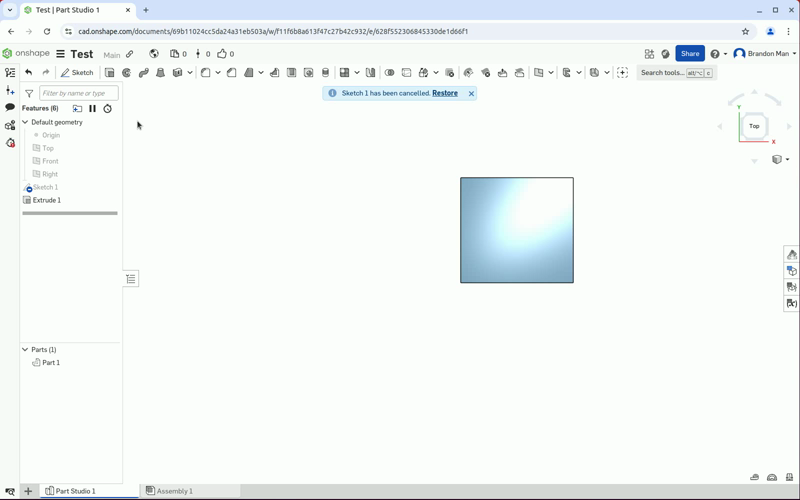
mouse_move(73, 189)
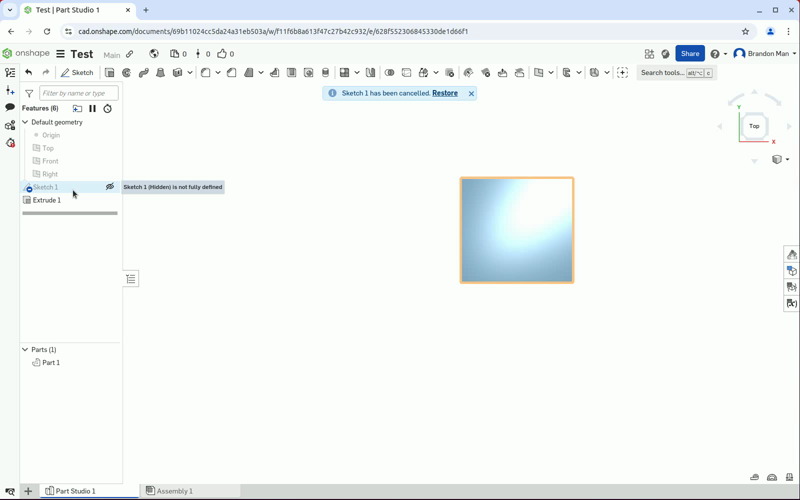
click(73, 189)
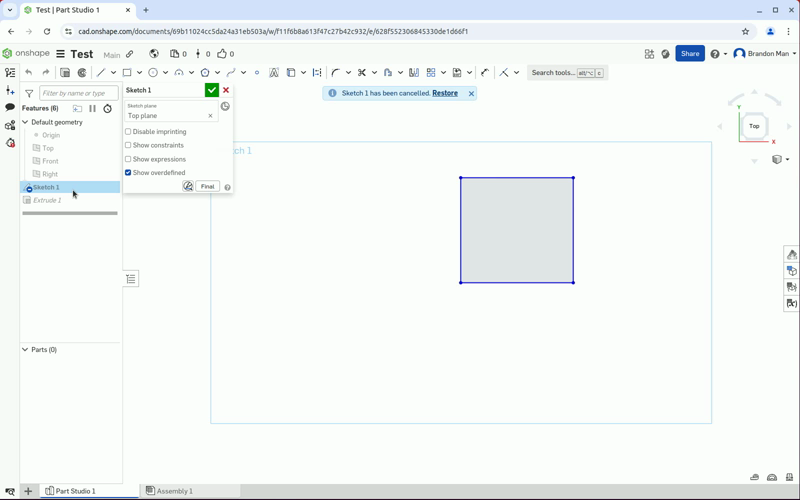
mouse_move(229, 92)
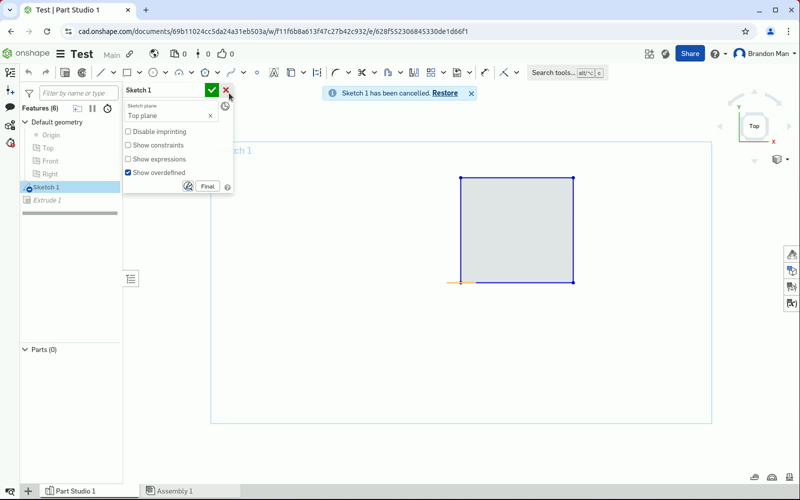
click(229, 92)
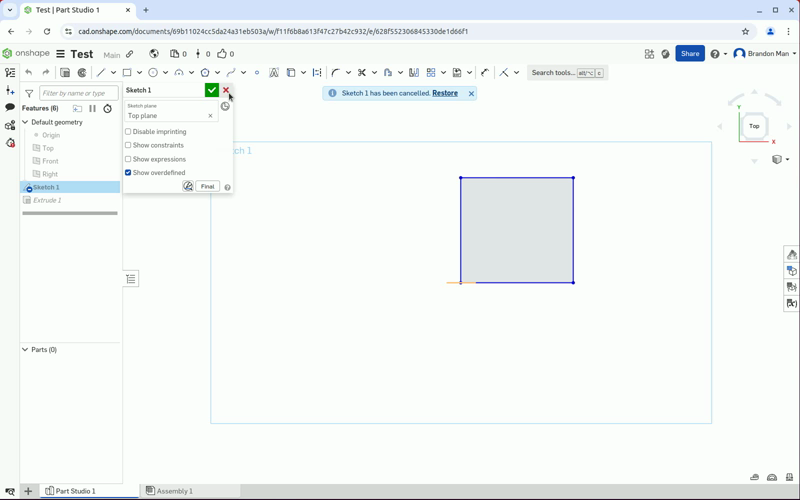
key(shift+s)
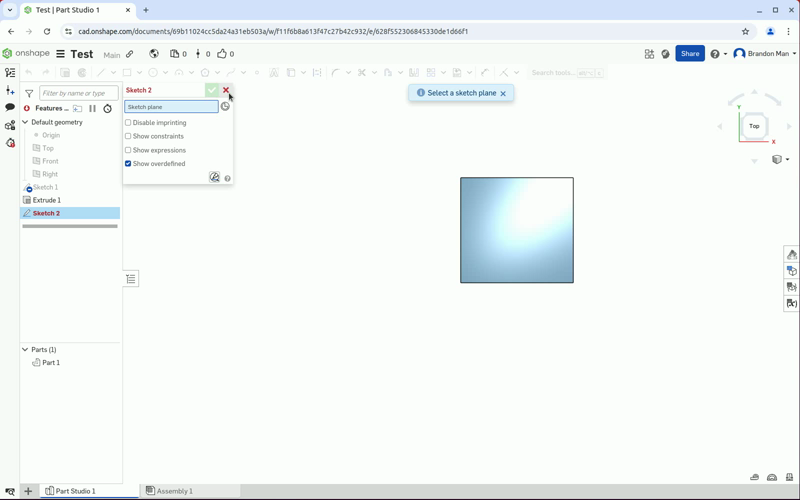
mouse_move(73, 150)
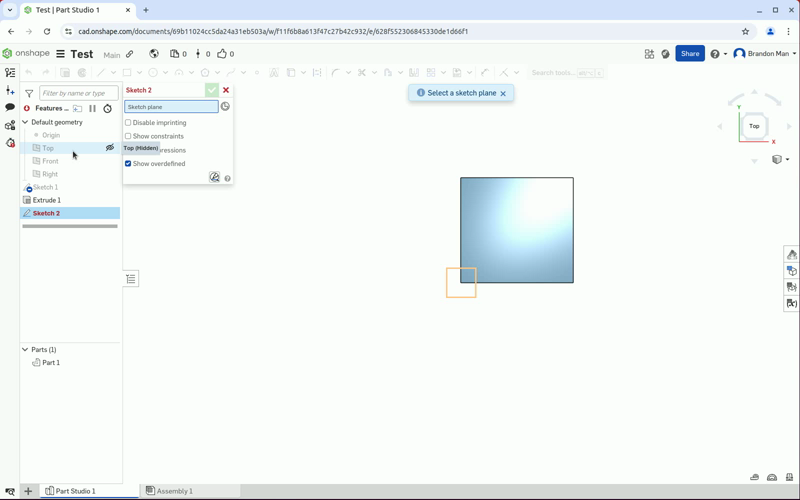
click(73, 150)
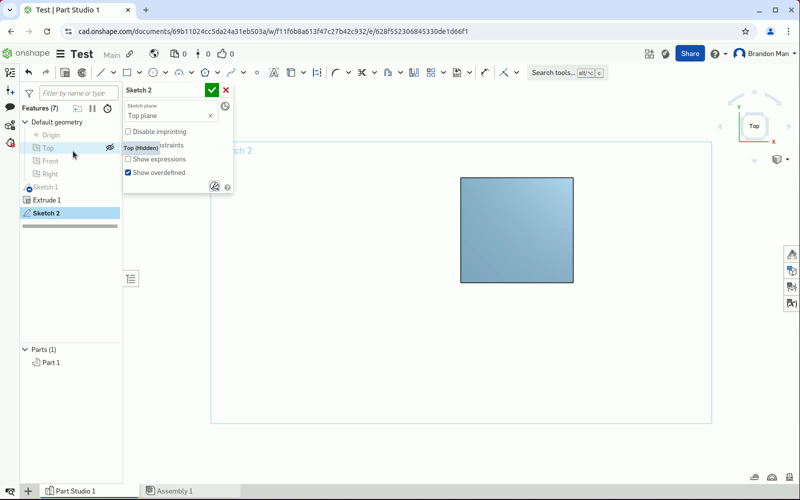
mouse_move(73, 352)
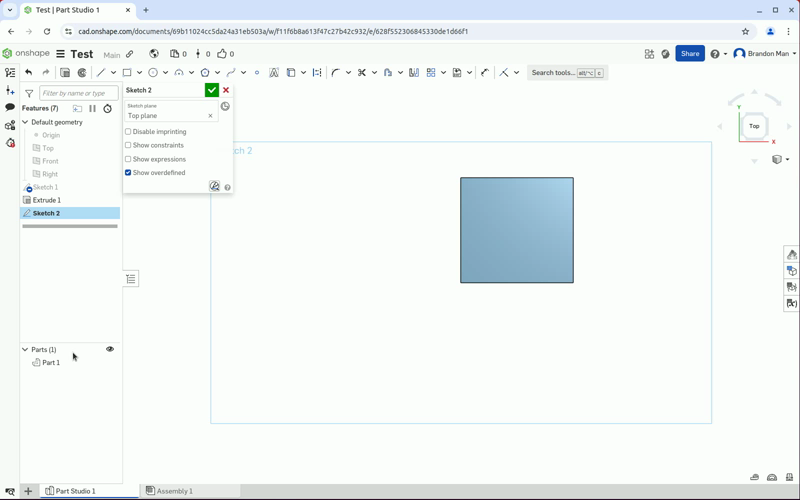
key(y)
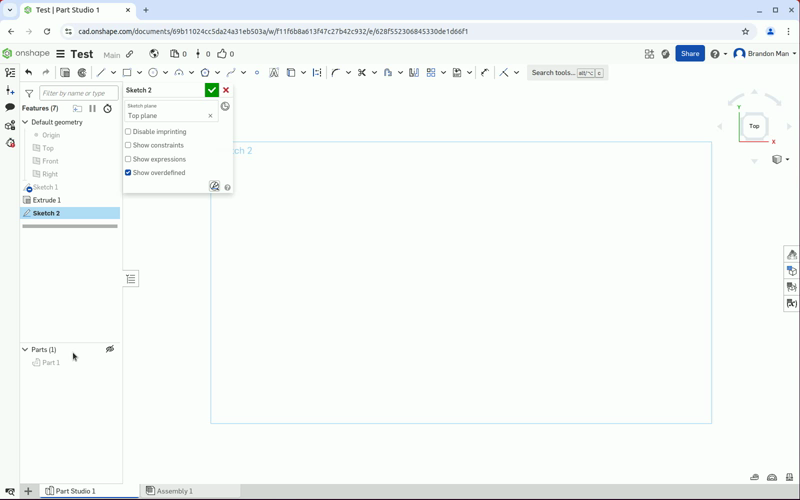
key(l)
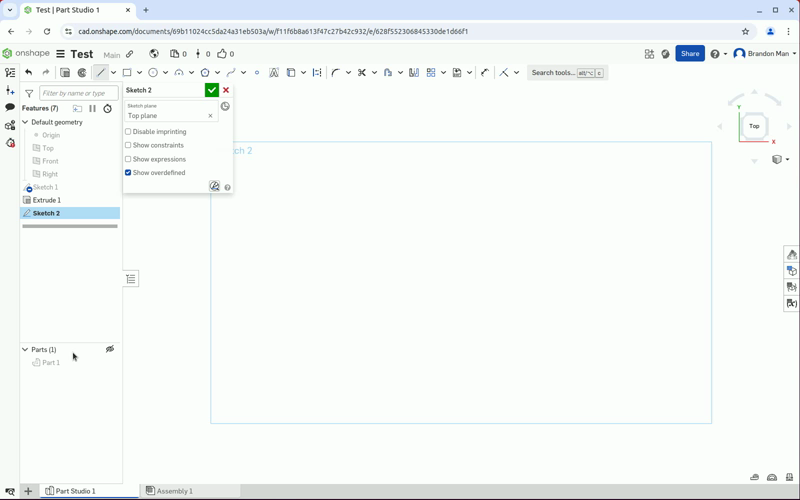
key_down(shift)
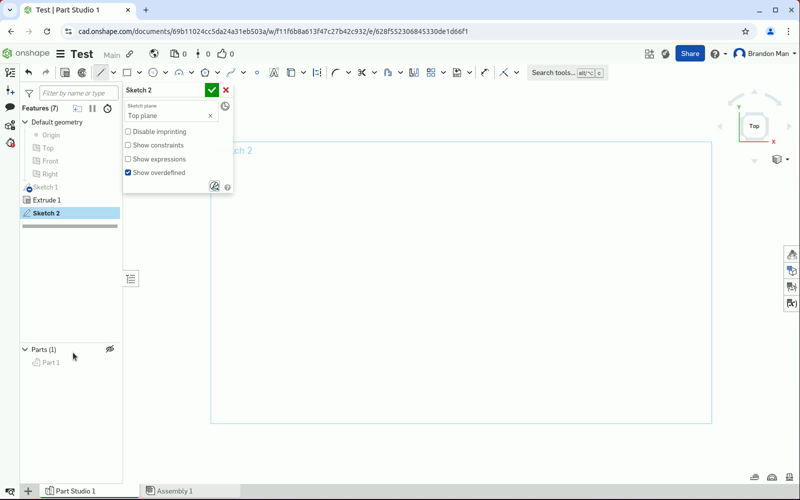
mouse_move(460, 251)
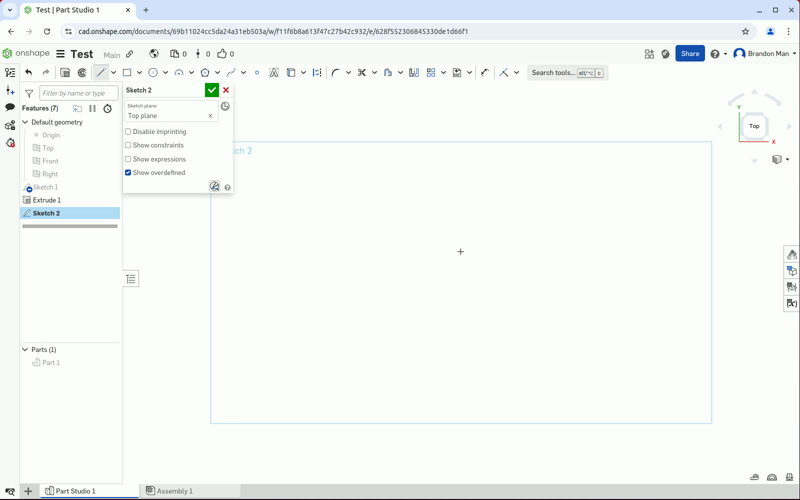
click(460, 251)
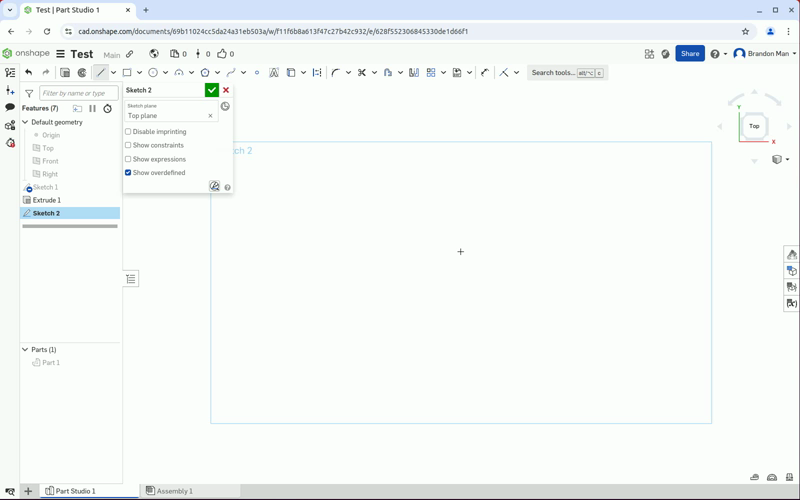
key_up(shift)
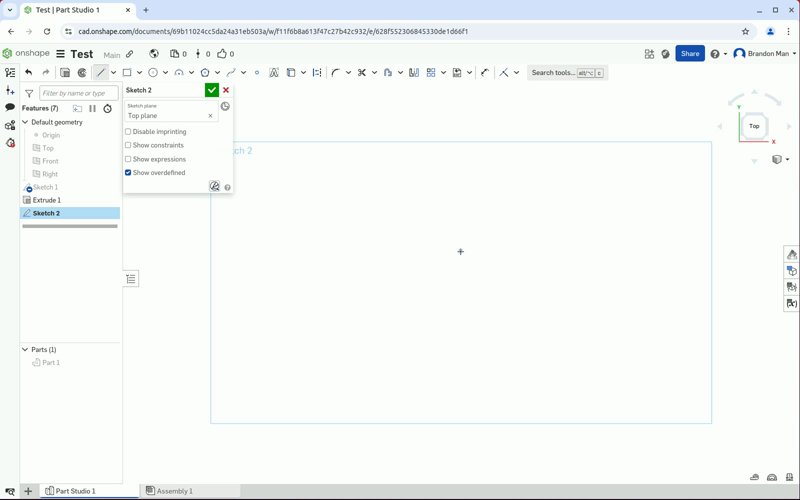
key_down(shift)
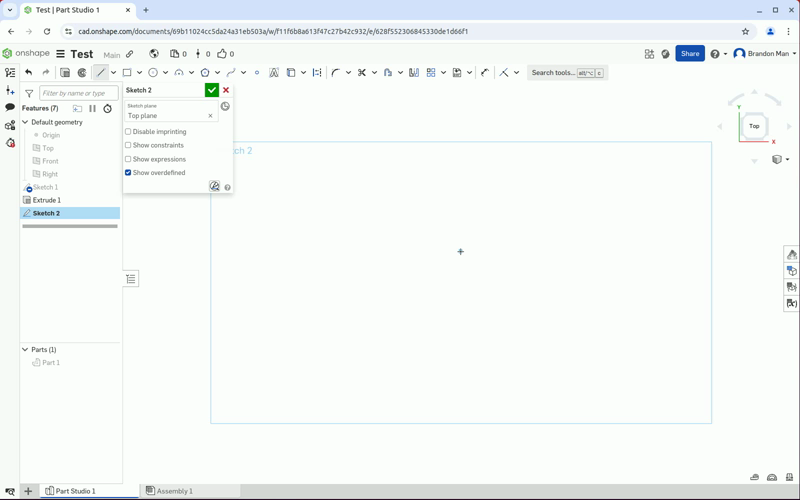
mouse_move(540, 251)
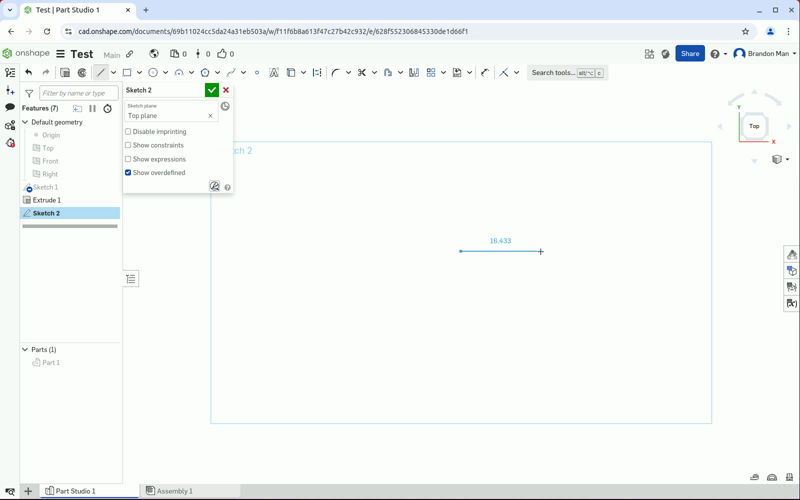
click(540, 251)
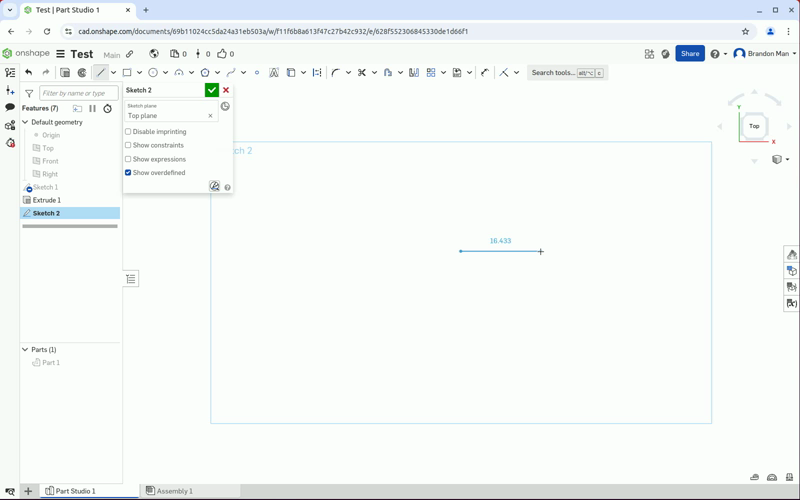
key_up(shift)
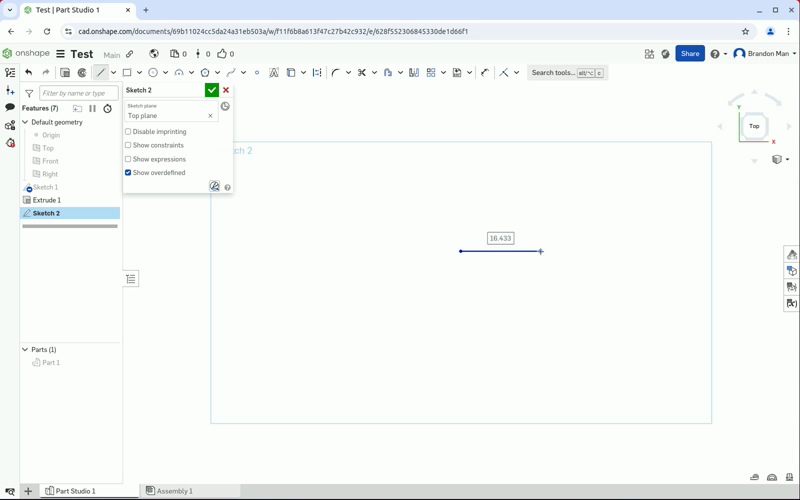
key_down(shift)
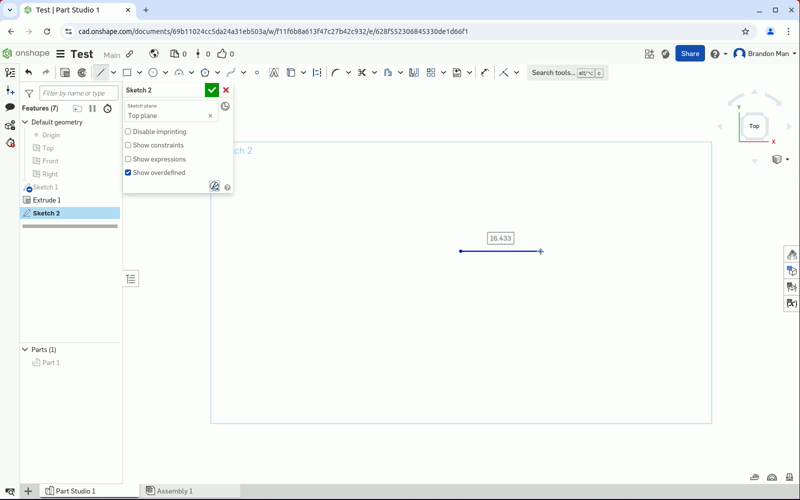
mouse_move(570, 251)
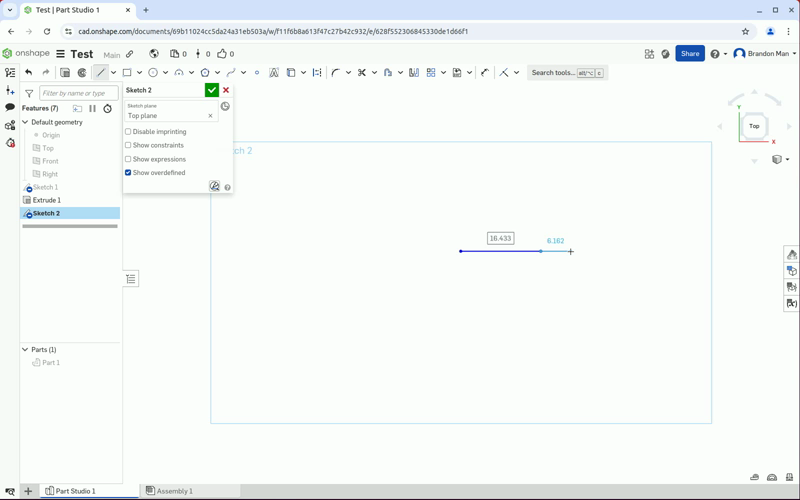
mouse_move(540, 250)
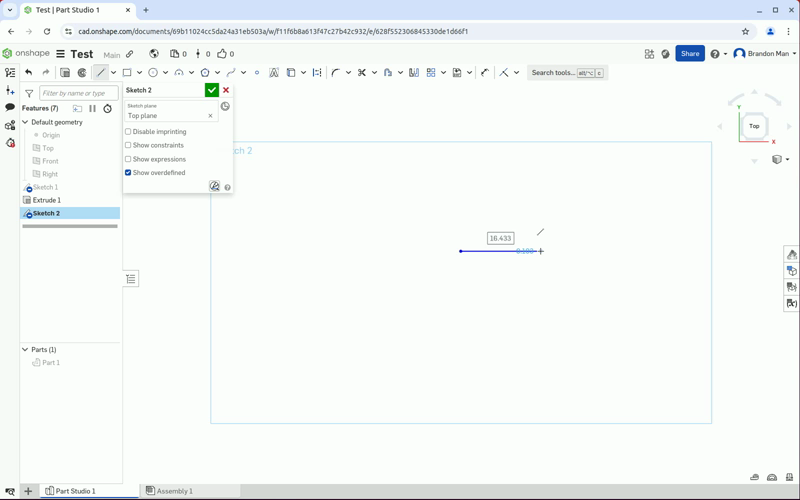
scroll(6)
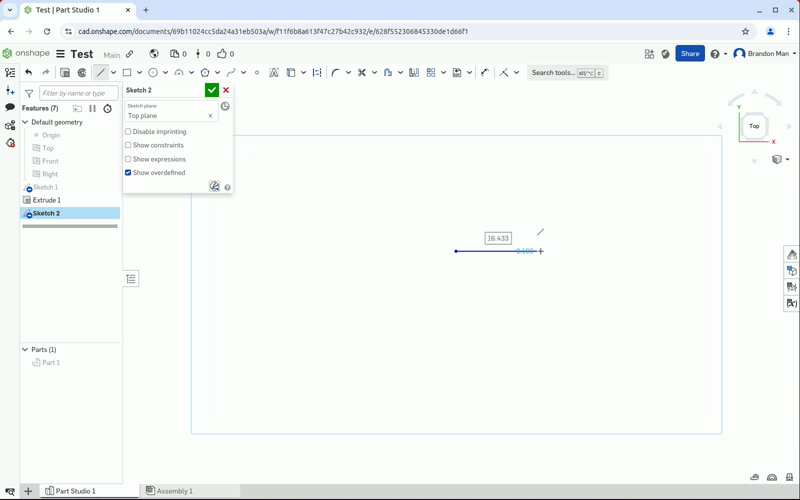
scroll(6)
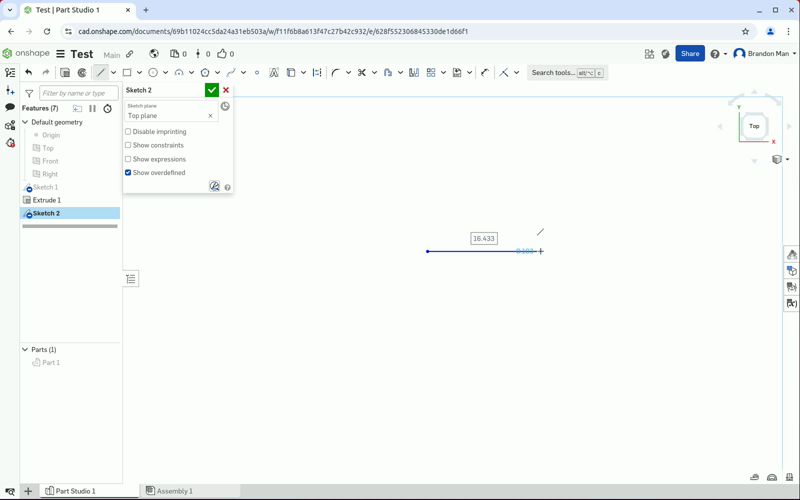
scroll(6)
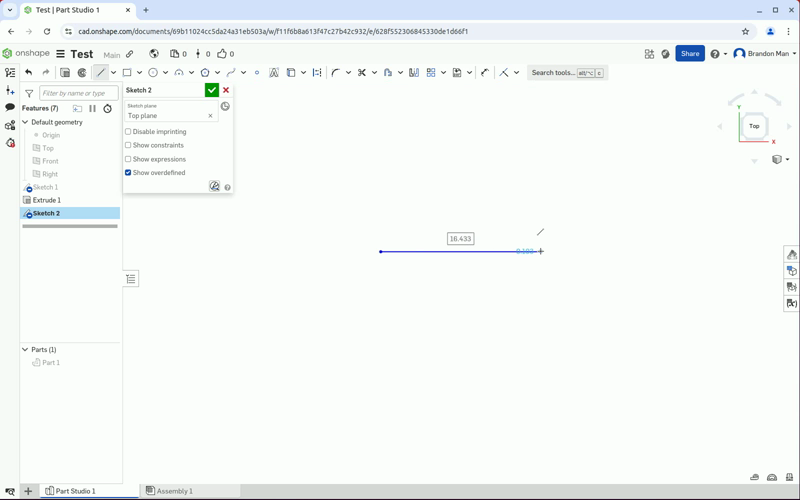
scroll(6)
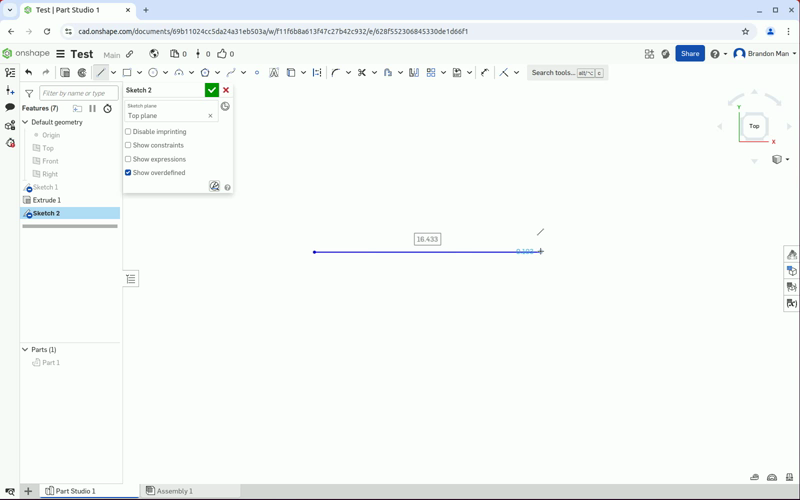
scroll(6)
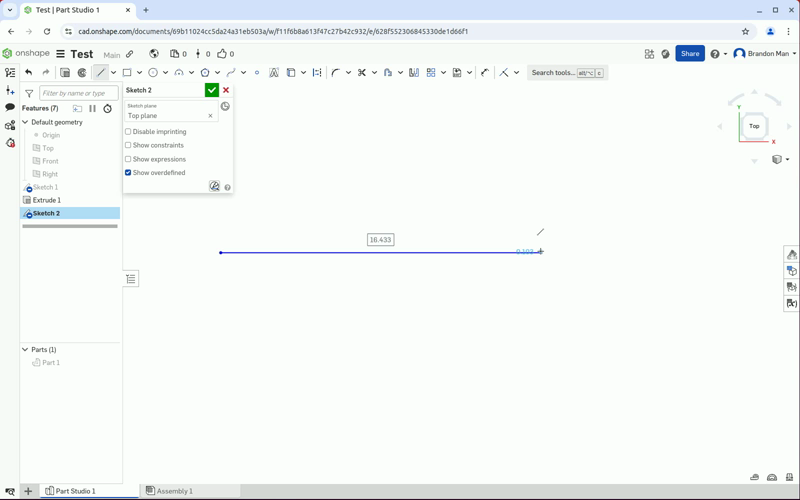
scroll(6)
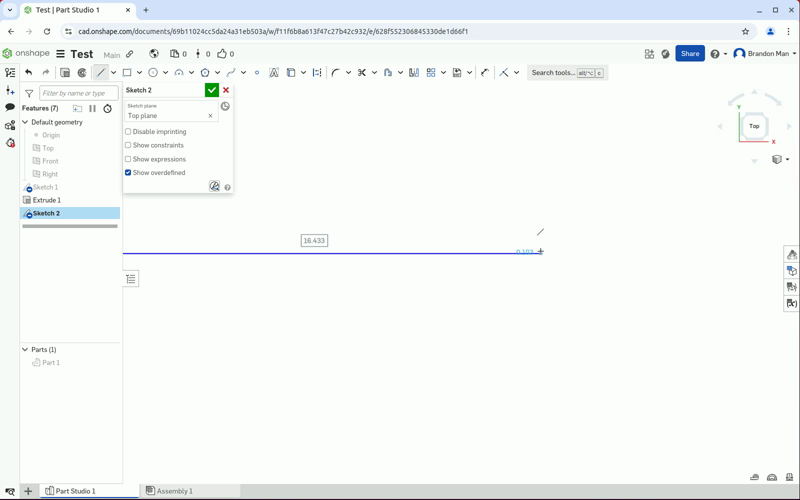
scroll(6)
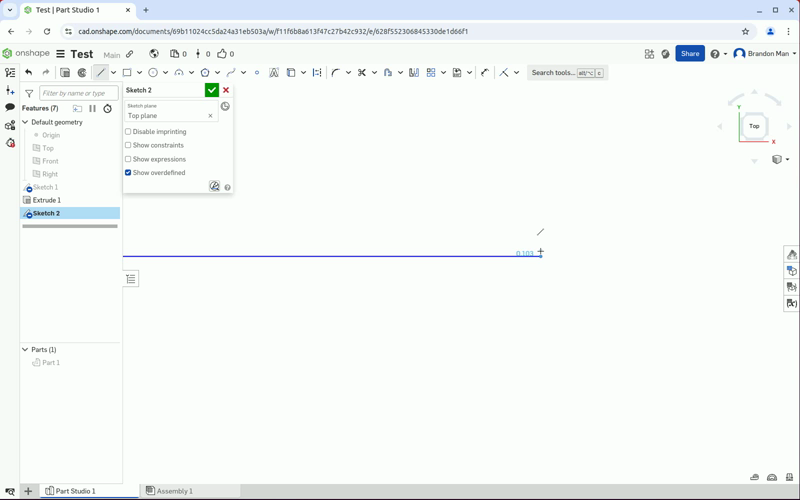
click(540, 250)
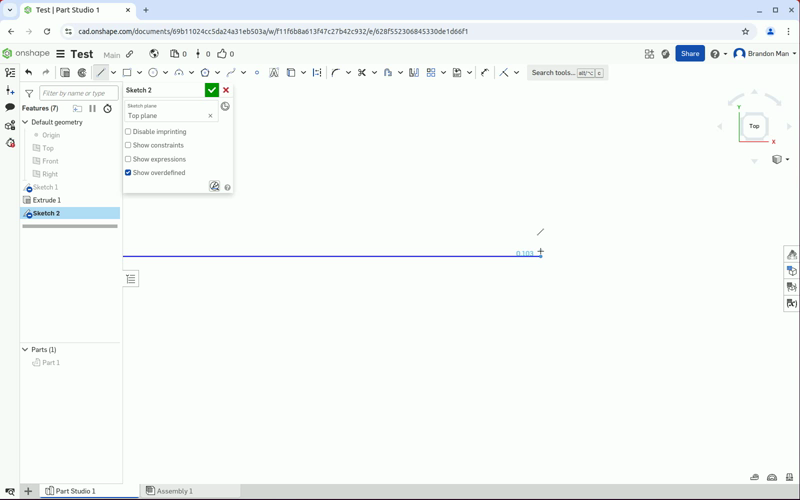
scroll(-6)
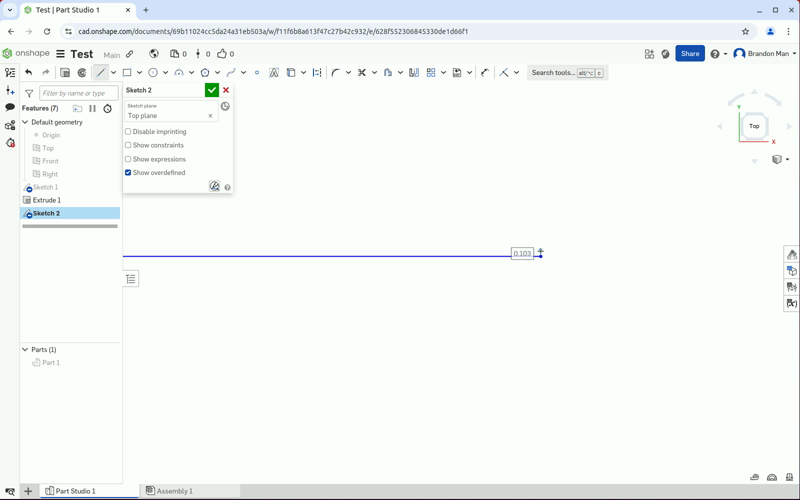
scroll(-6)
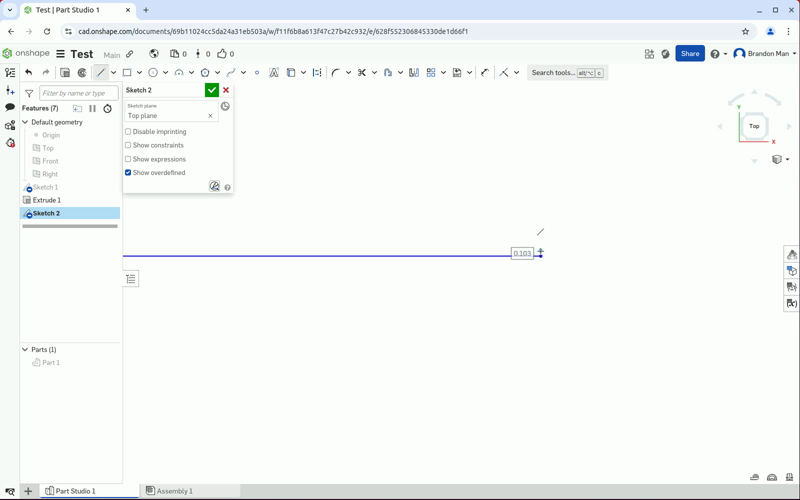
scroll(-6)
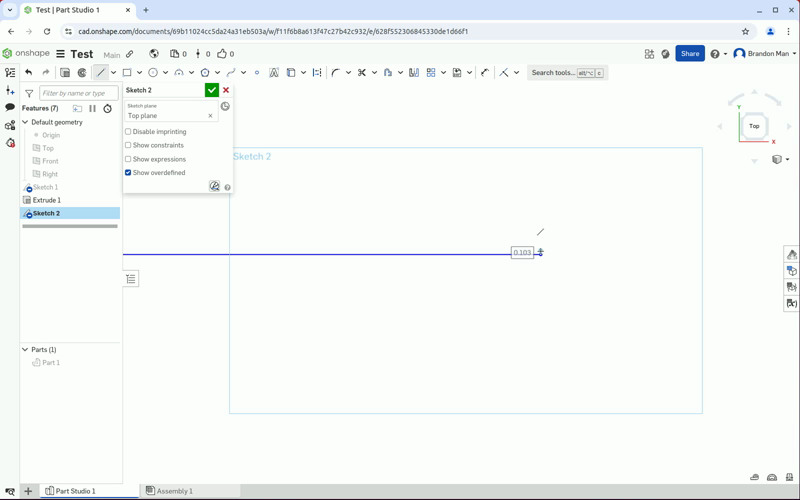
scroll(-6)
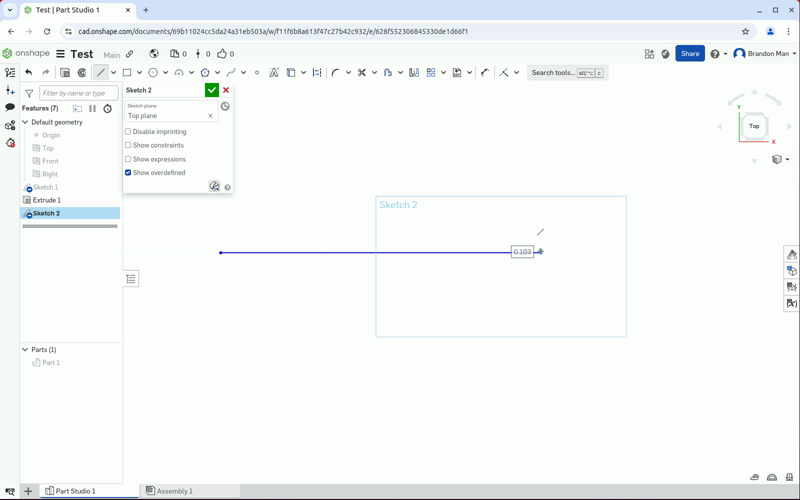
scroll(-6)
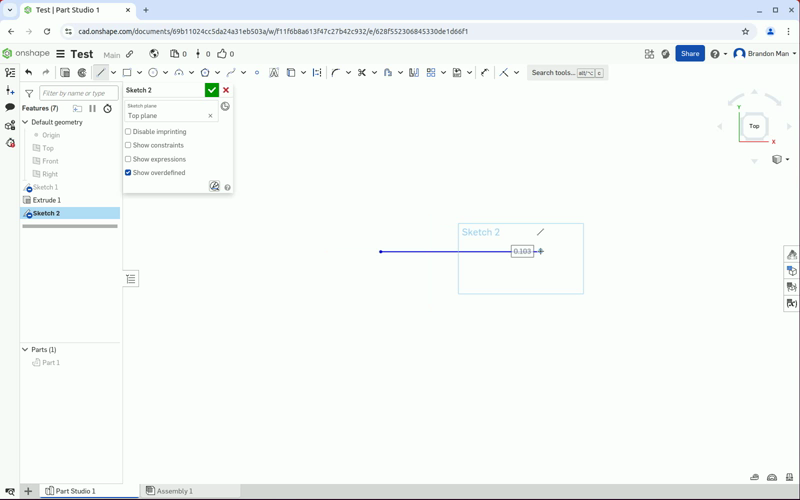
scroll(-6)
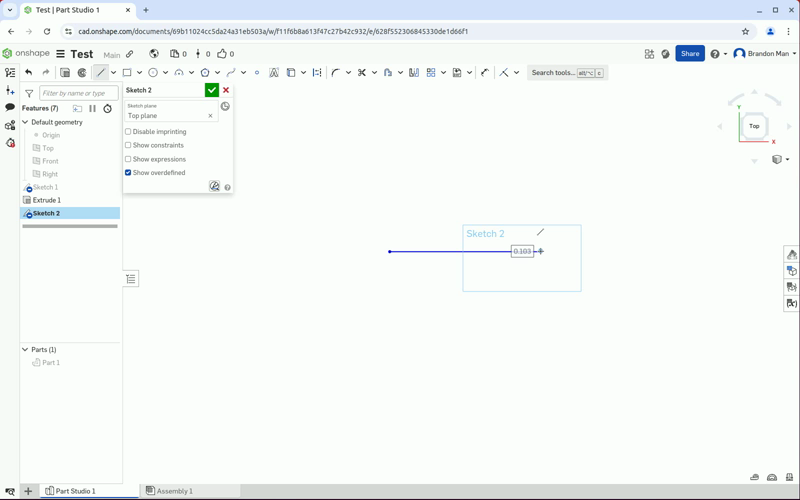
scroll(-6)
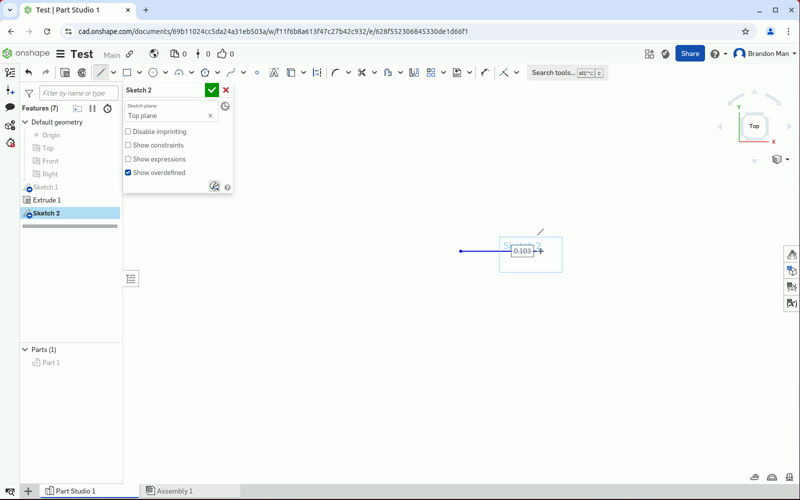
key_up(shift)
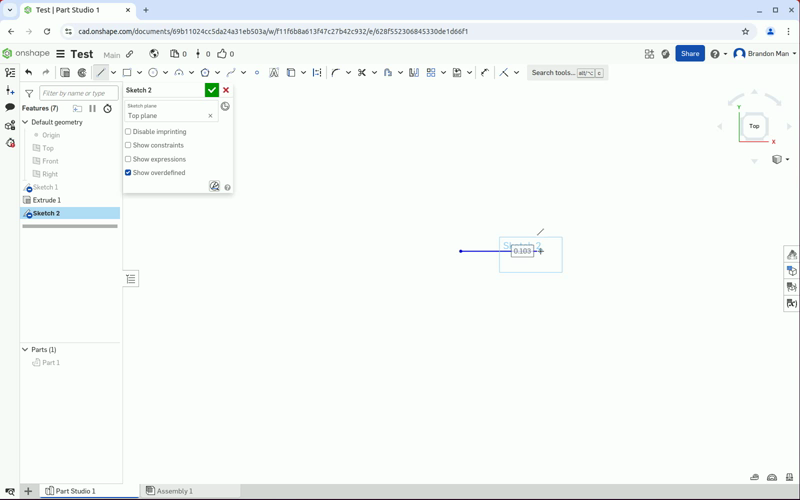
key_down(shift)
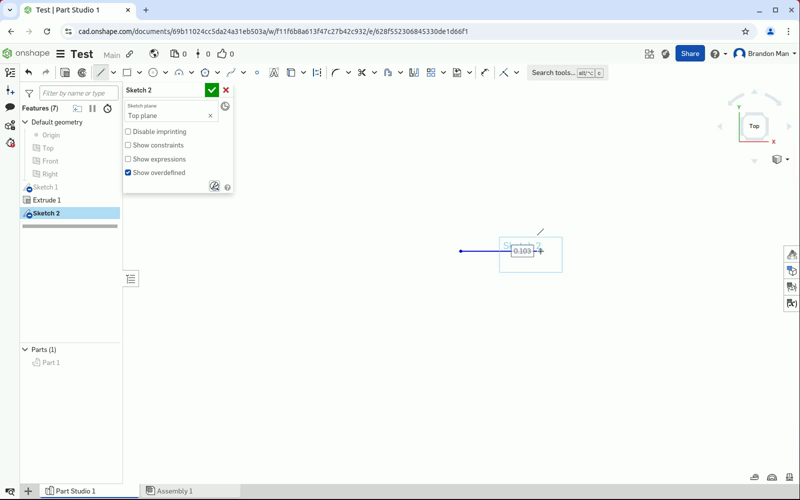
mouse_move(460, 250)
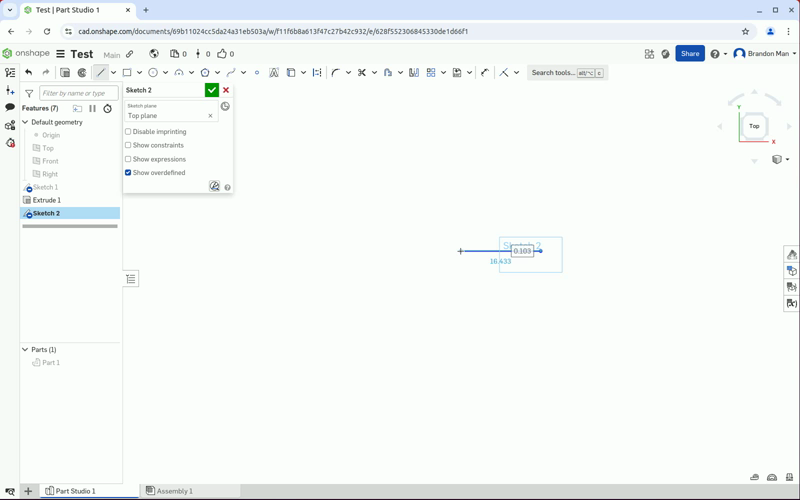
scroll(6)
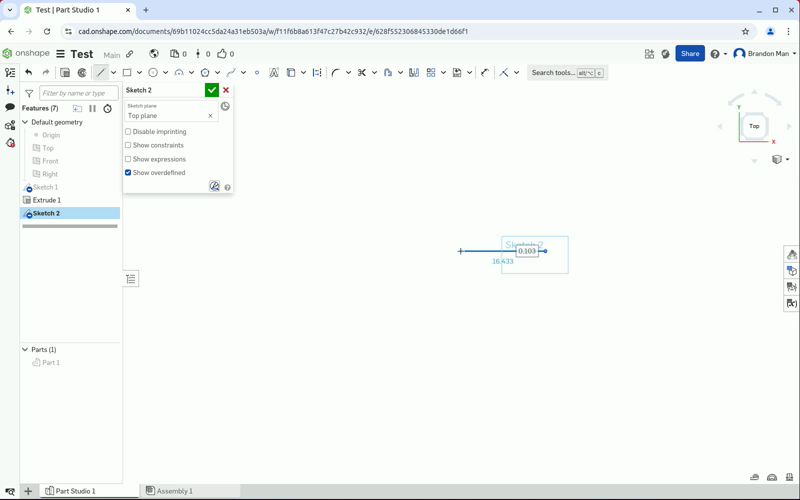
scroll(6)
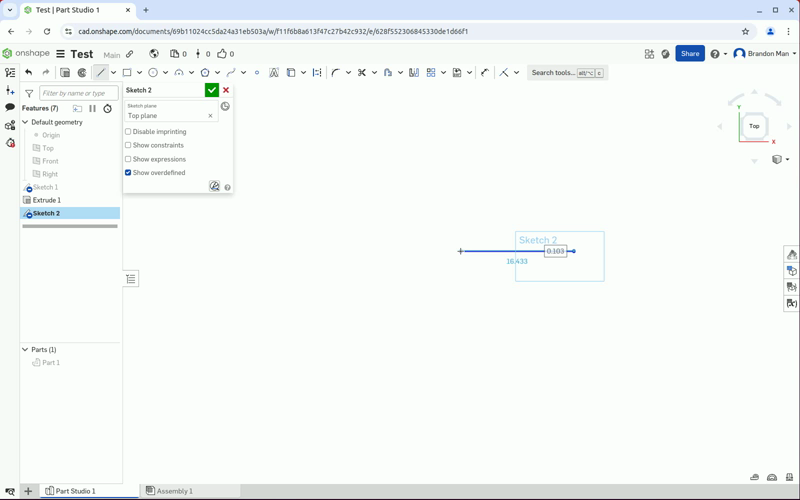
scroll(6)
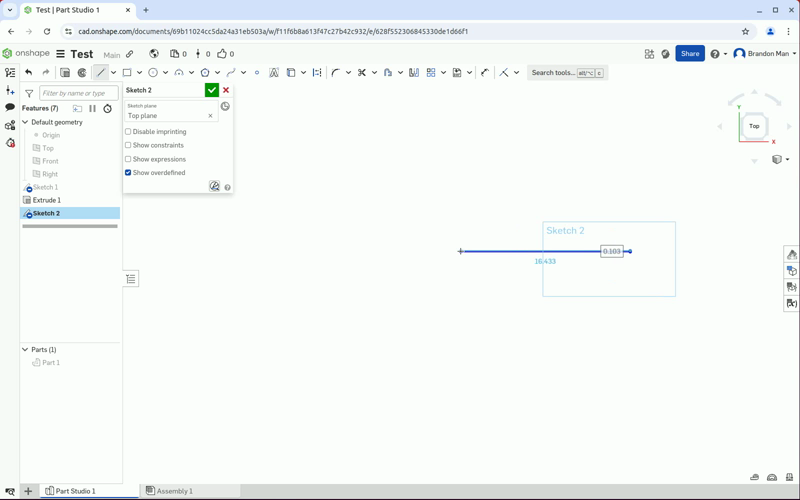
scroll(6)
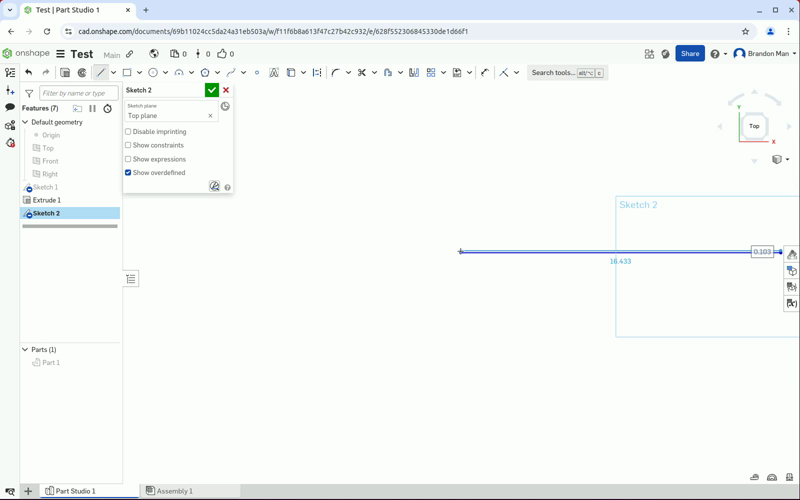
scroll(6)
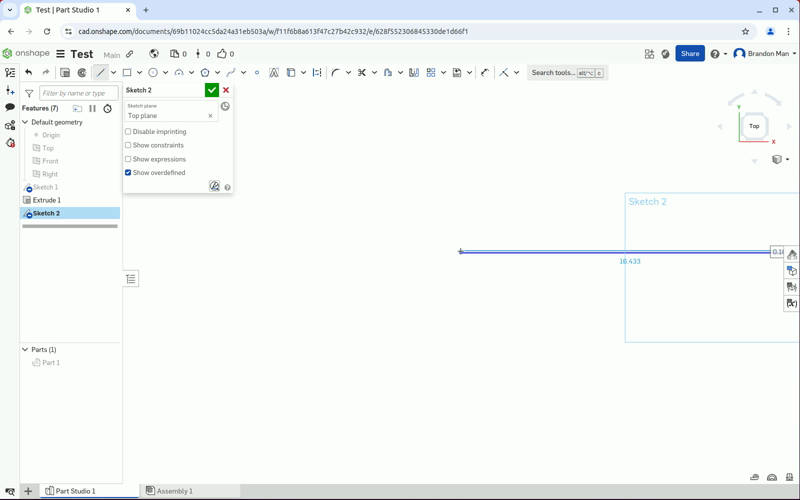
scroll(6)
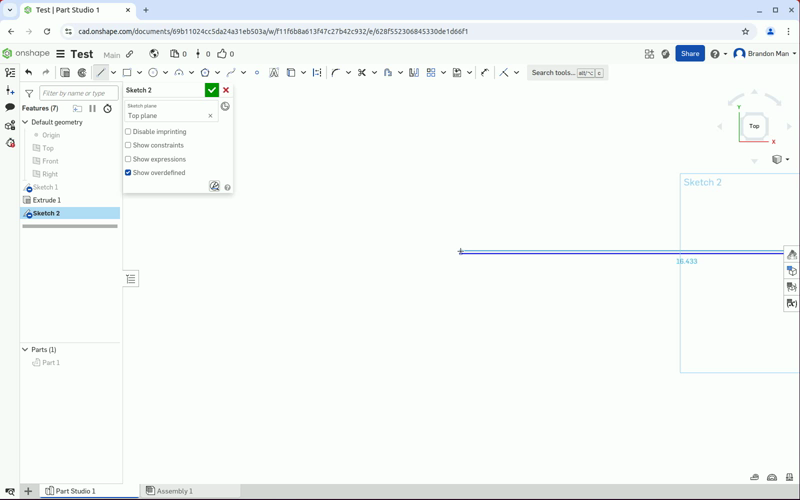
scroll(6)
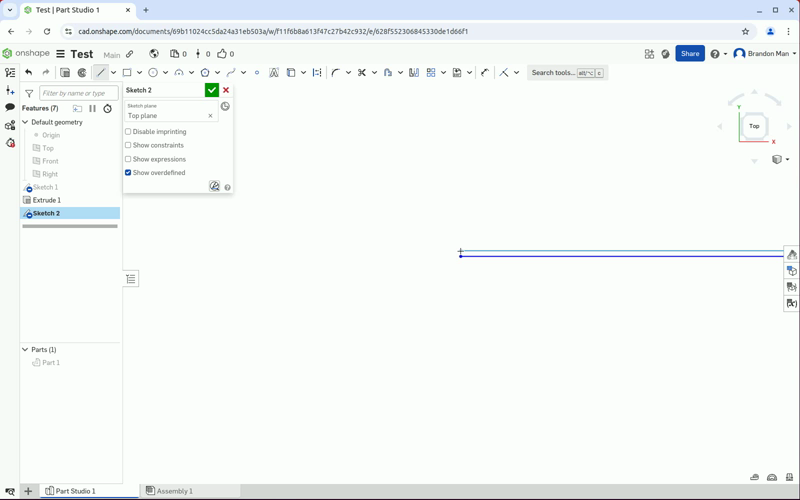
click(460, 250)
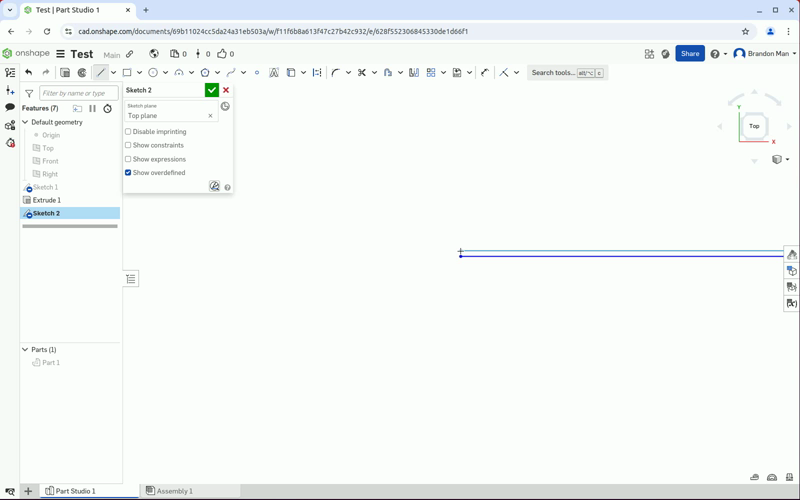
scroll(-6)
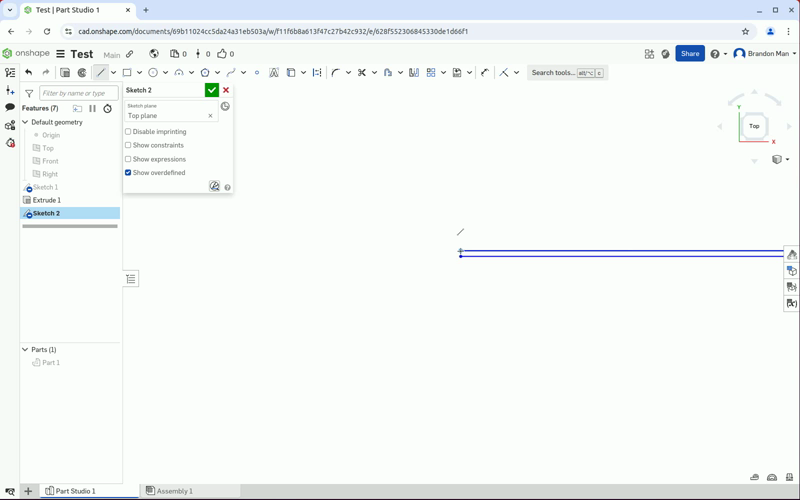
scroll(-6)
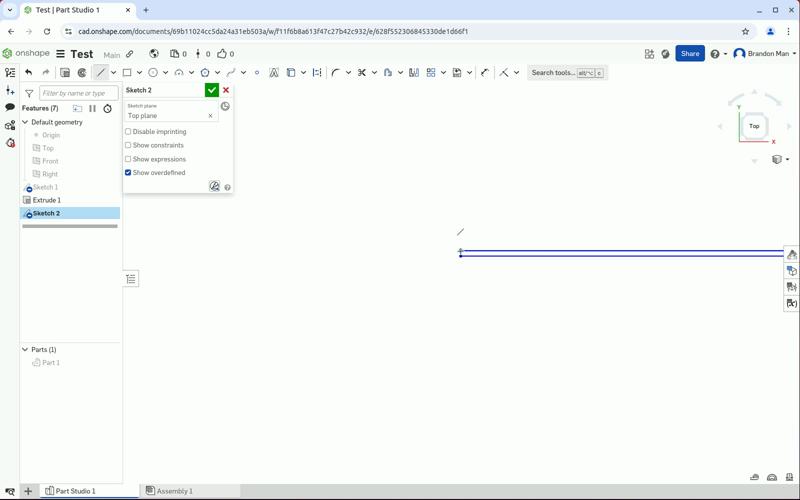
scroll(-6)
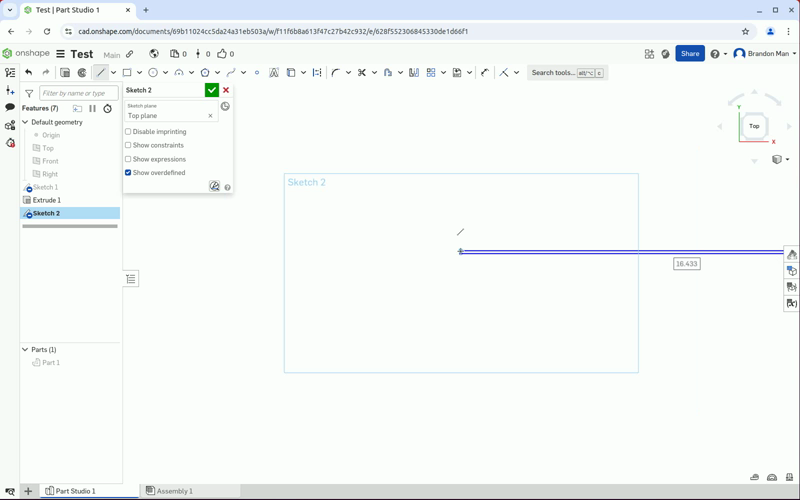
scroll(-6)
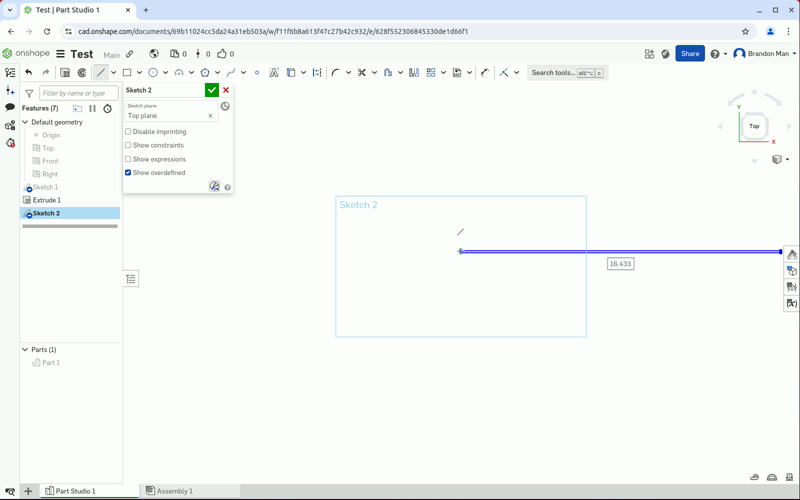
scroll(-6)
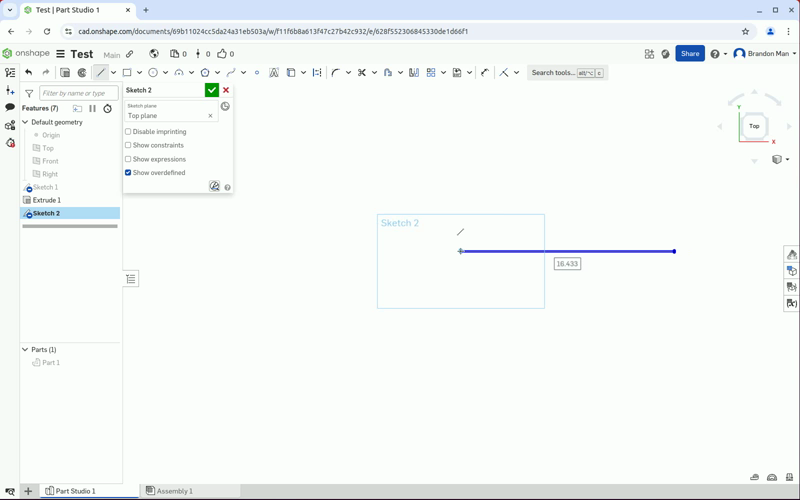
scroll(-6)
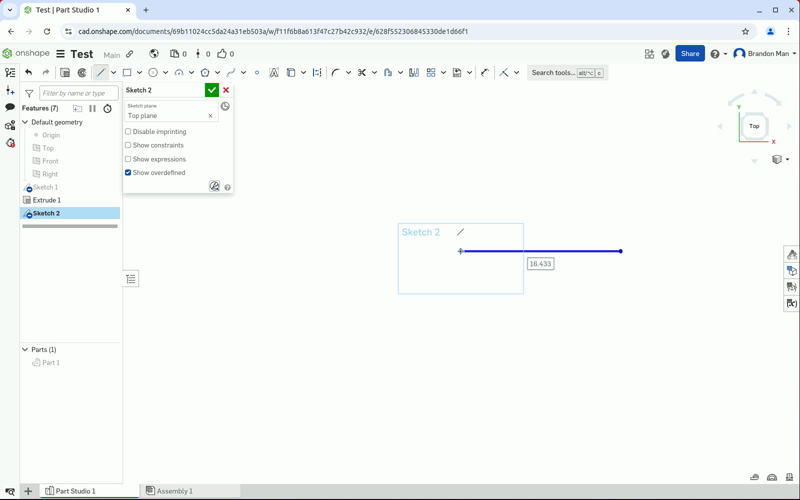
scroll(-6)
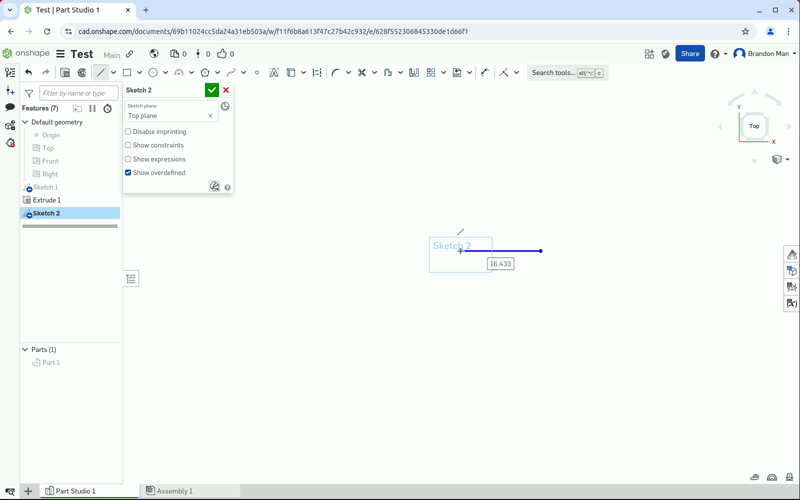
key_up(shift)
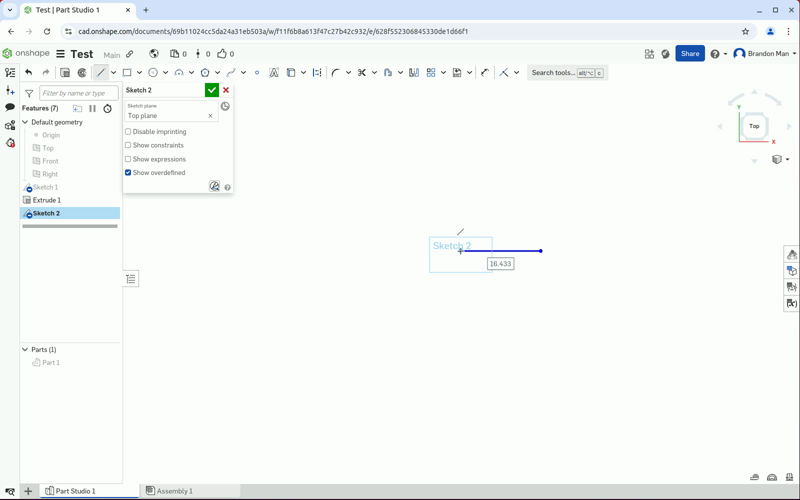
mouse_move(490, 250)
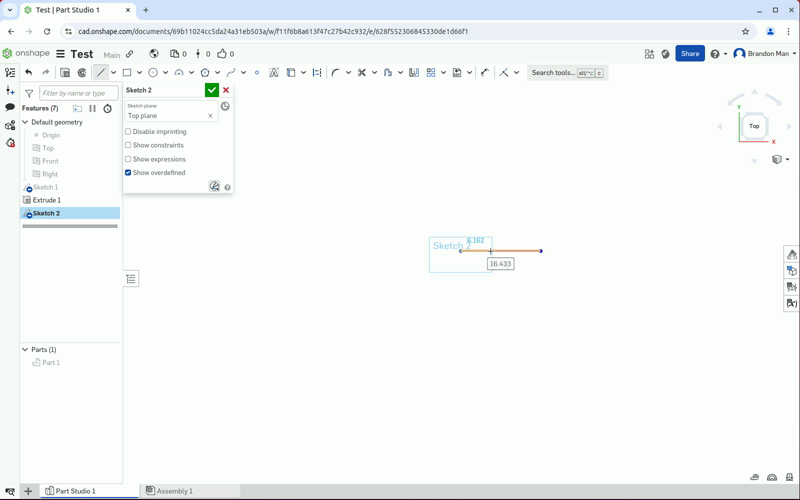
key_down(shift)
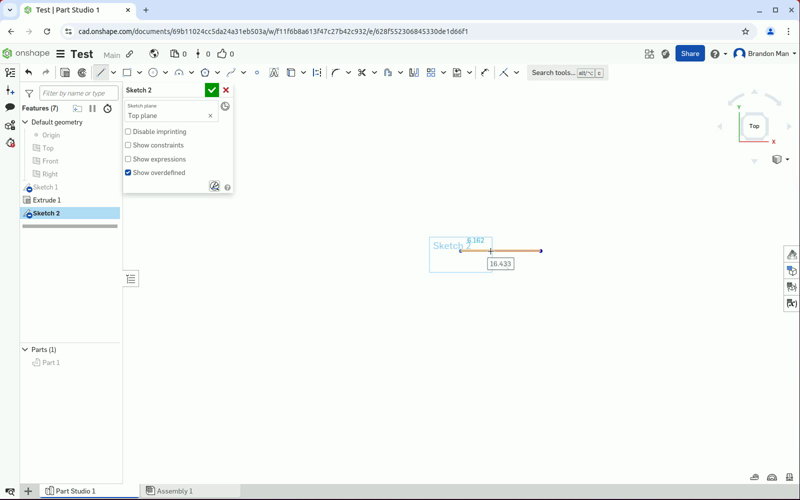
mouse_move(460, 251)
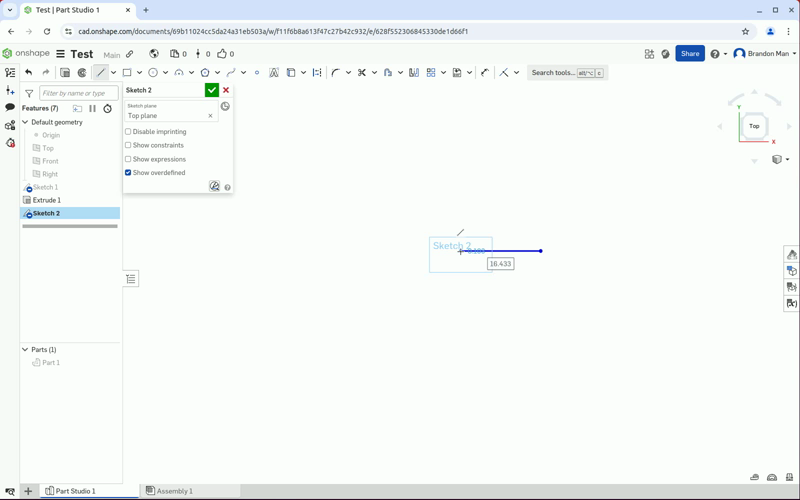
scroll(6)
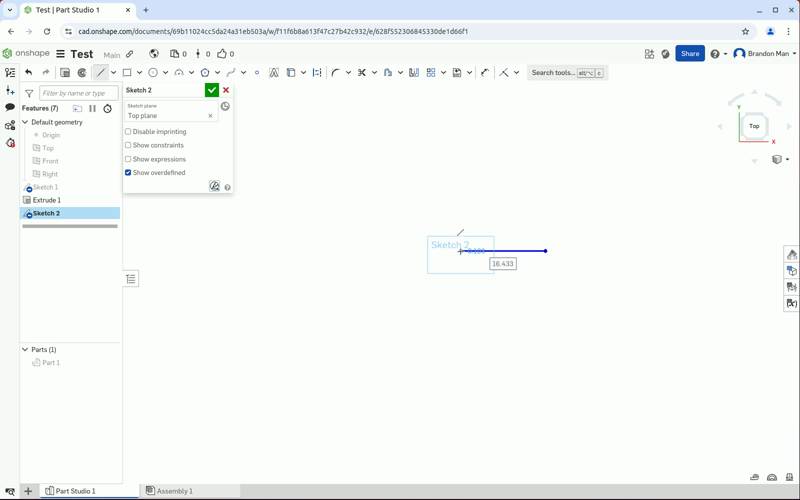
scroll(6)
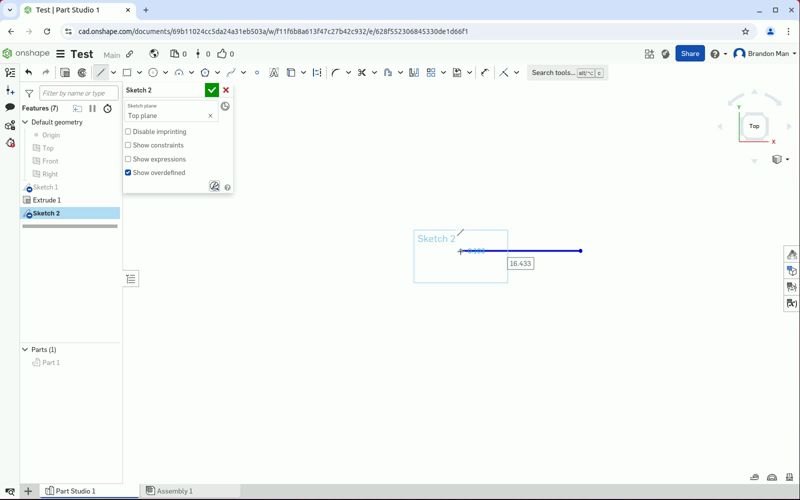
scroll(6)
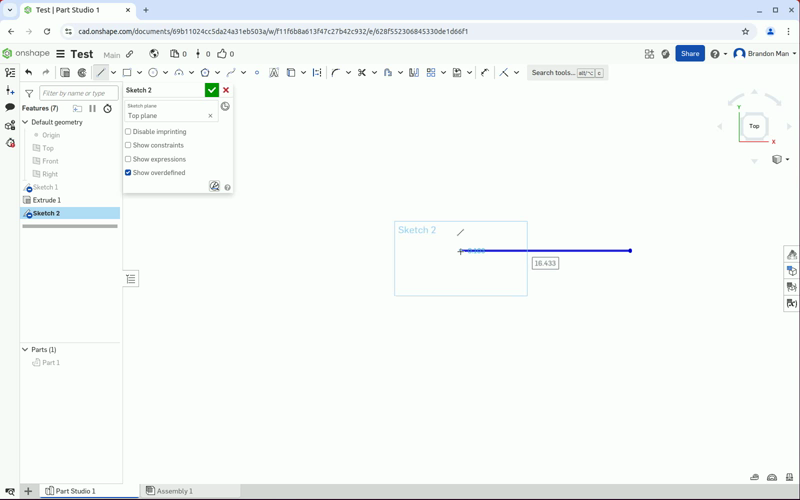
scroll(6)
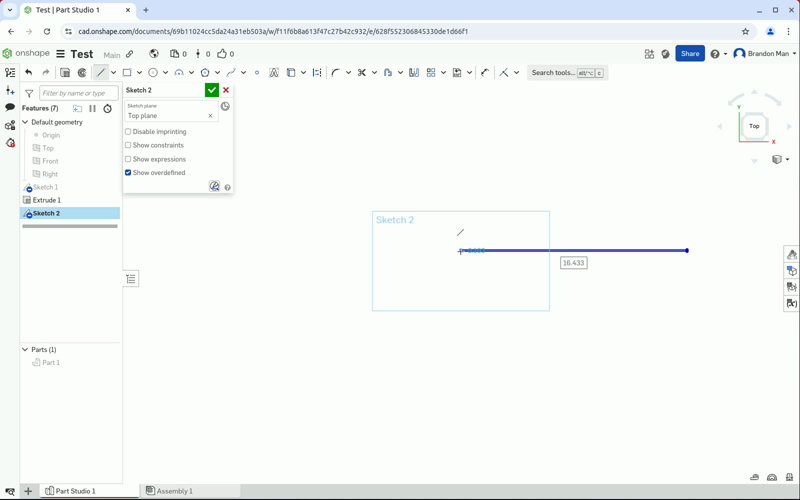
scroll(6)
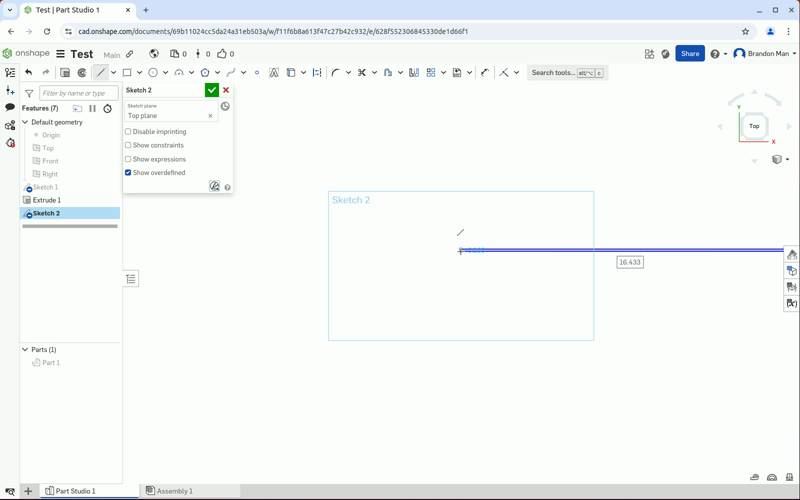
scroll(6)
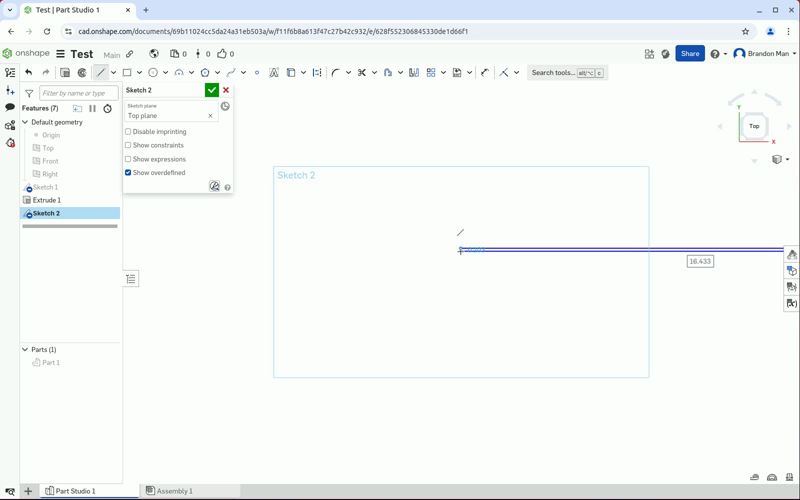
scroll(6)
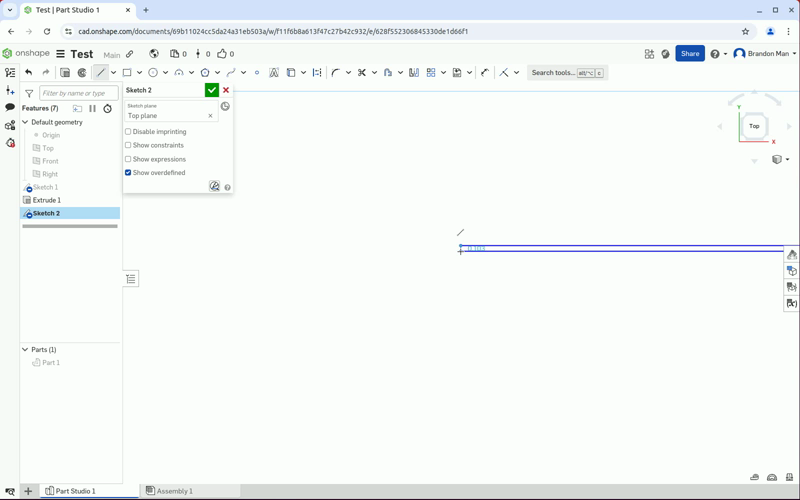
key_up(shift)
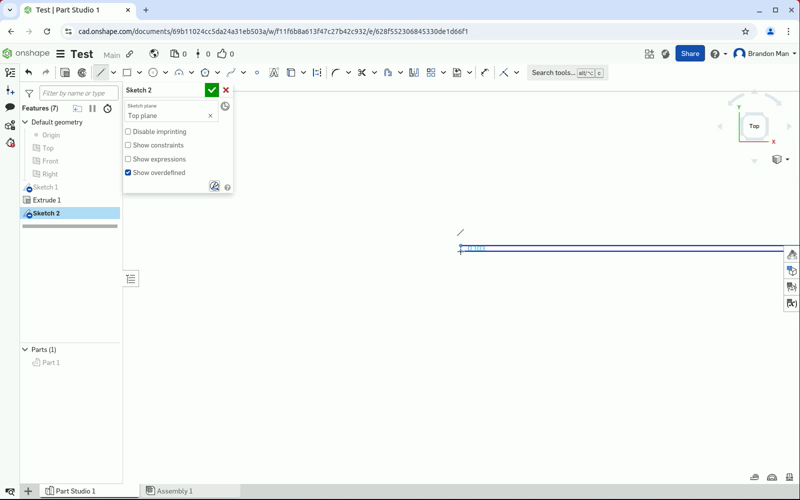
click(460, 251)
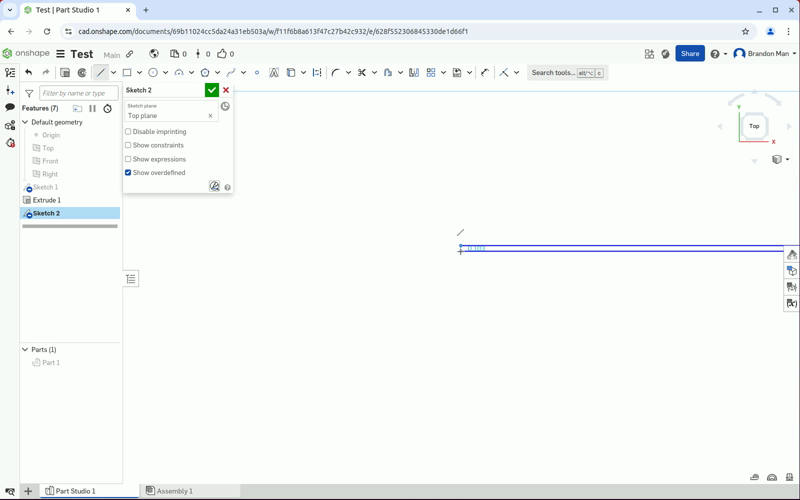
scroll(-6)
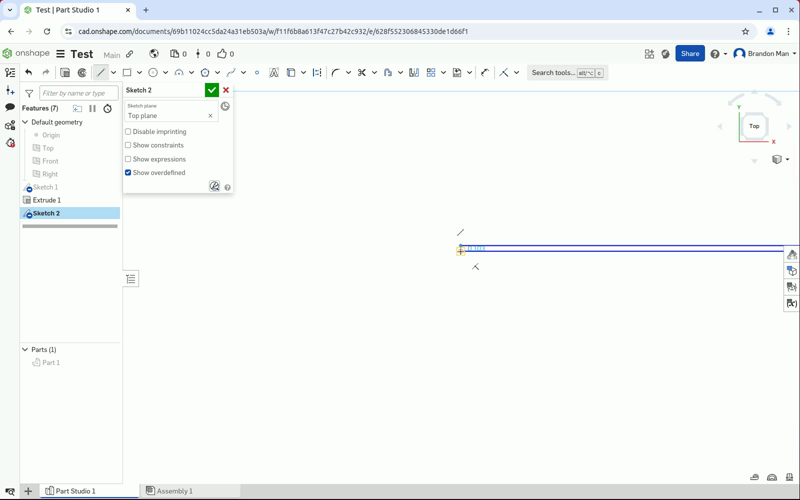
scroll(-6)
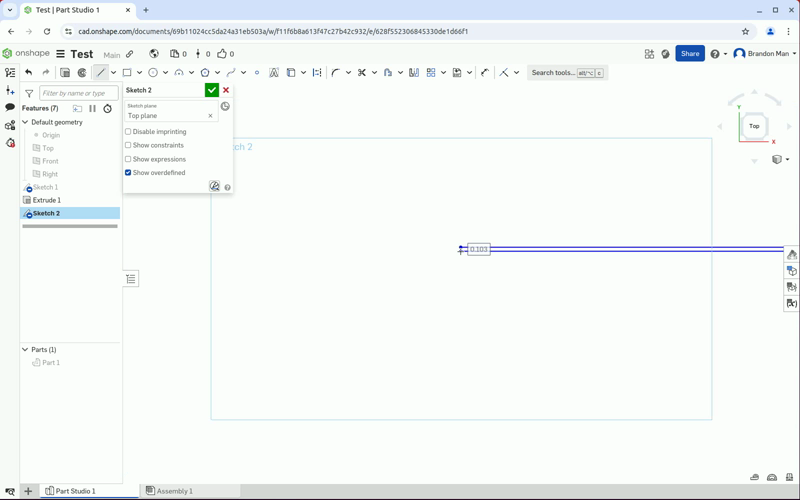
scroll(-6)
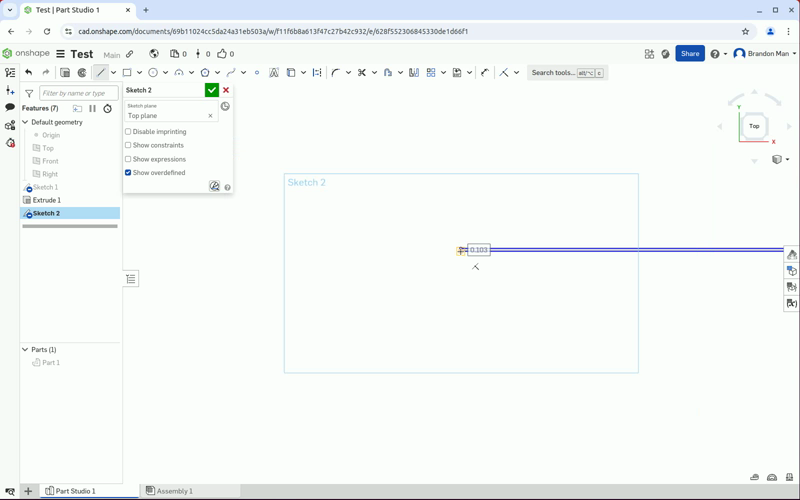
scroll(-6)
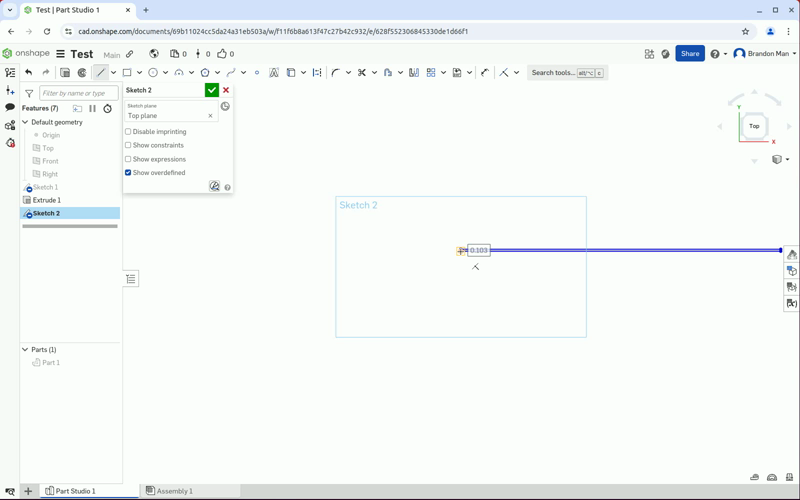
scroll(-6)
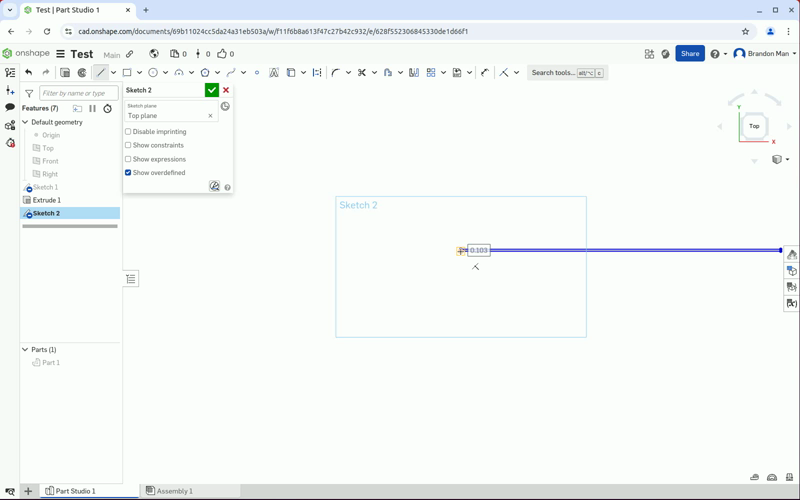
scroll(-6)
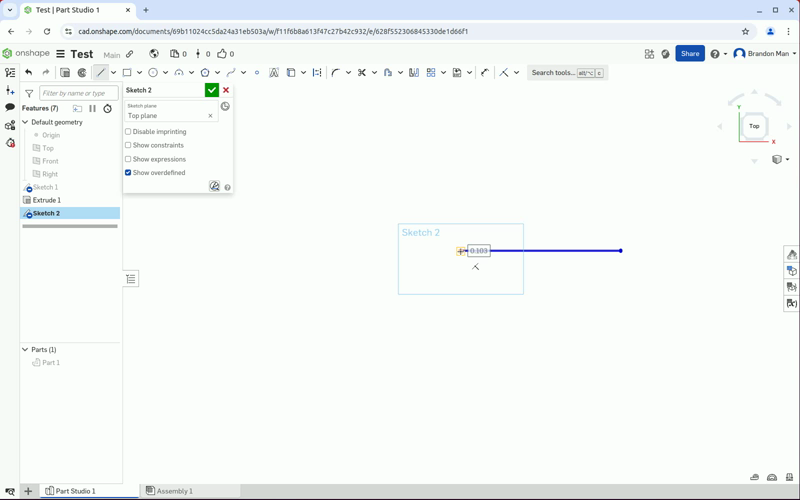
scroll(-6)
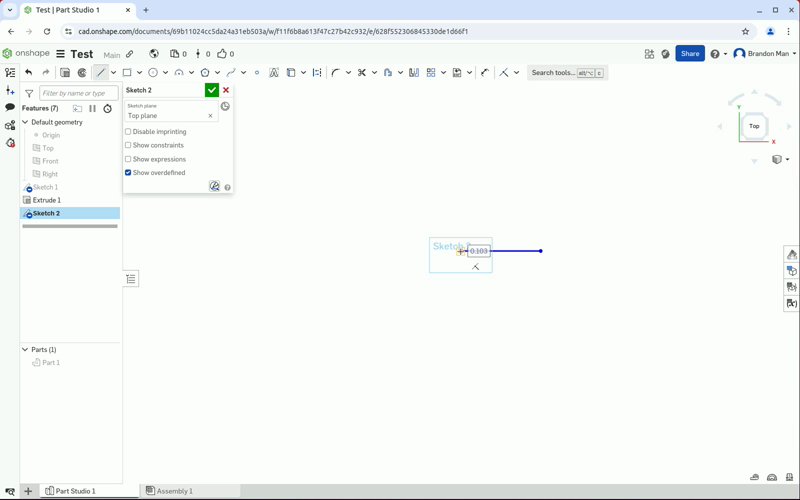
key(esc)
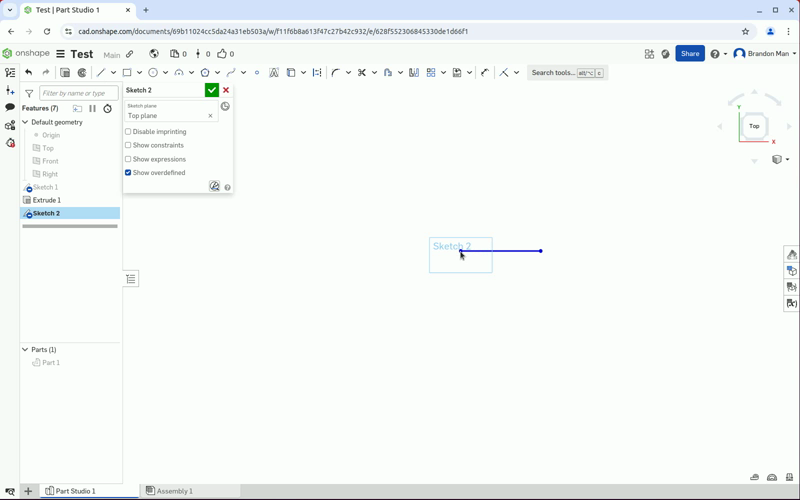
mouse_move(480, 251)
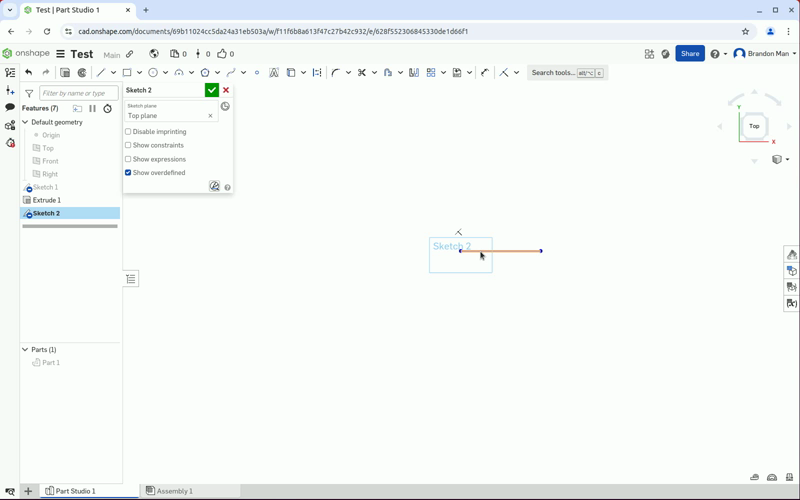
scroll(6)
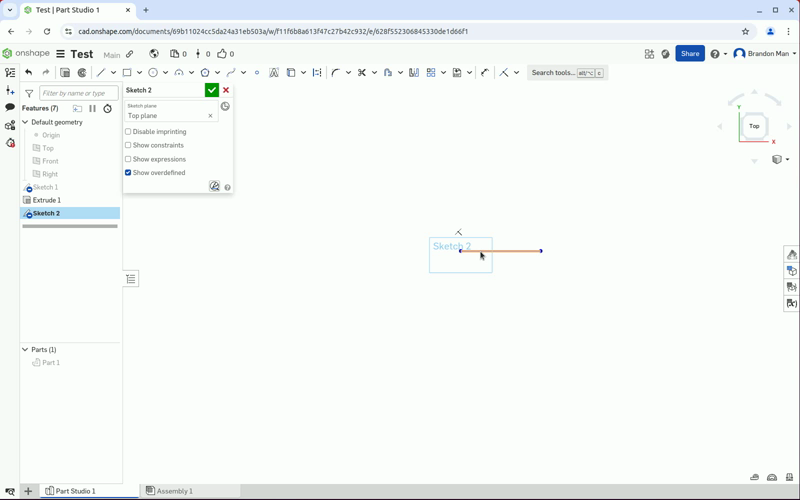
scroll(6)
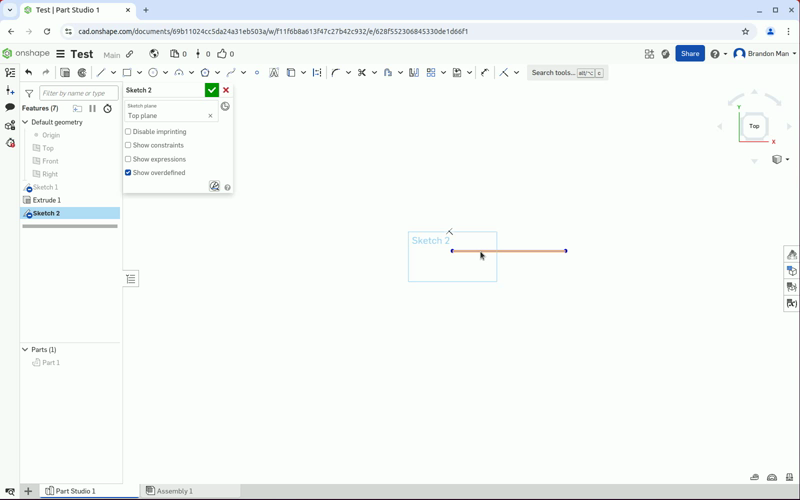
scroll(6)
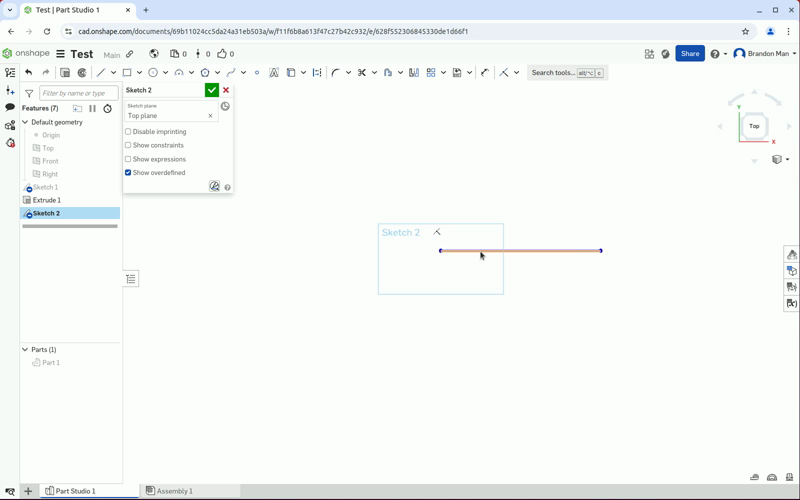
scroll(6)
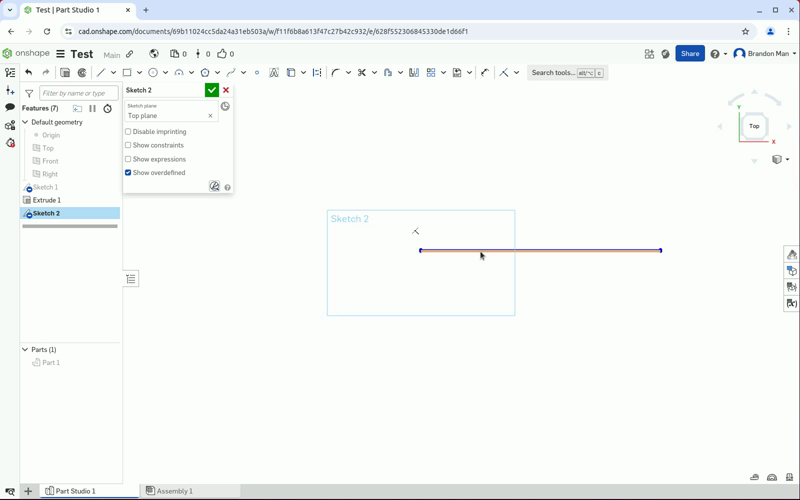
scroll(6)
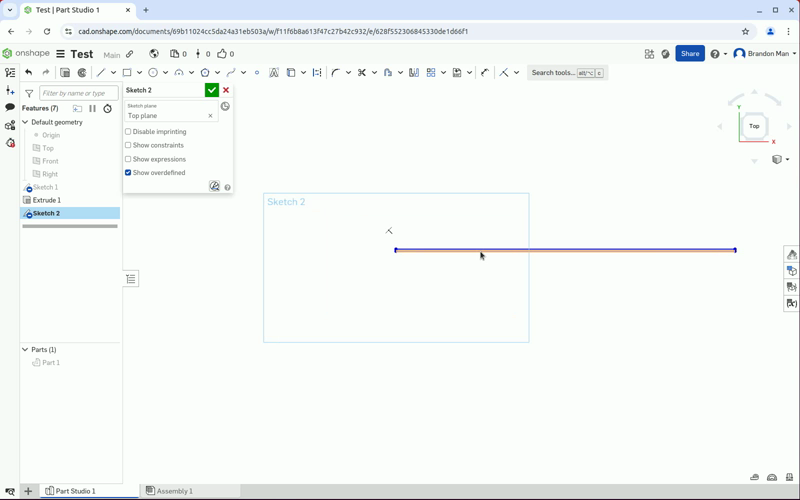
scroll(6)
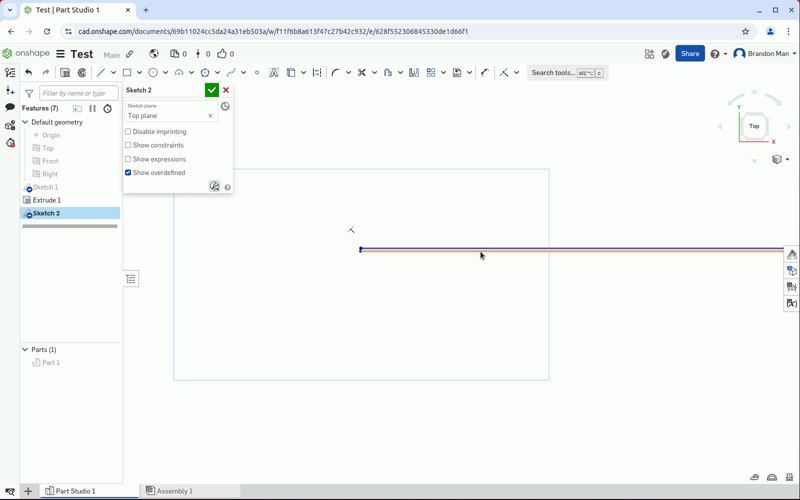
scroll(6)
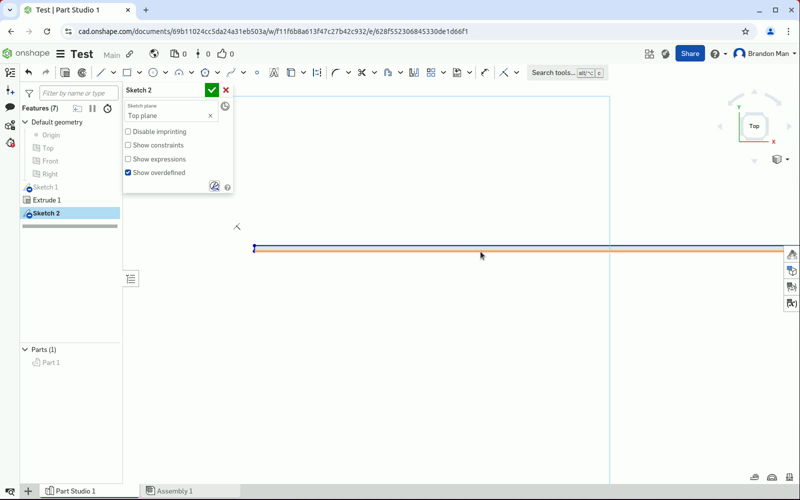
click(480, 251)
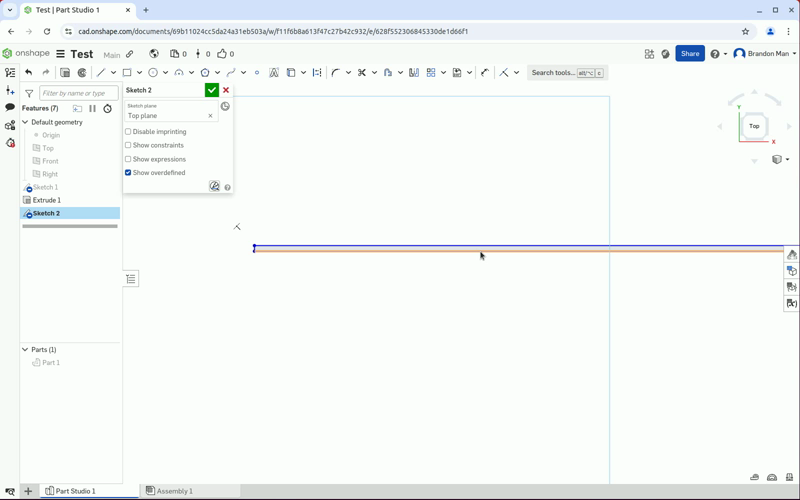
scroll(-6)
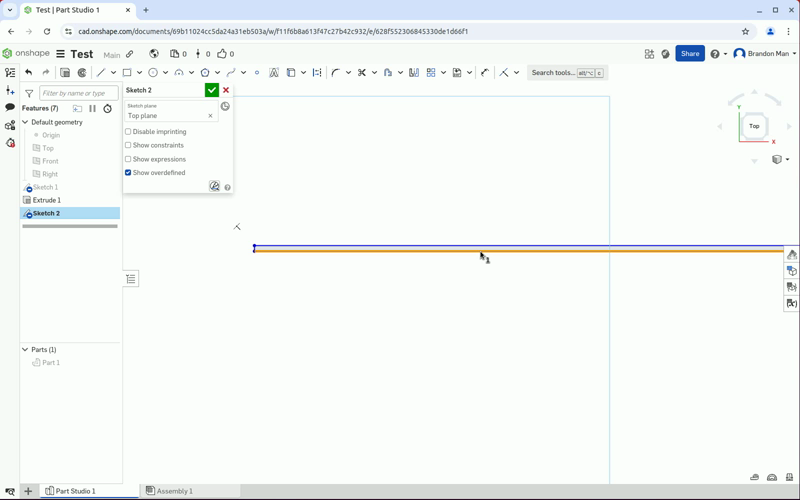
scroll(-6)
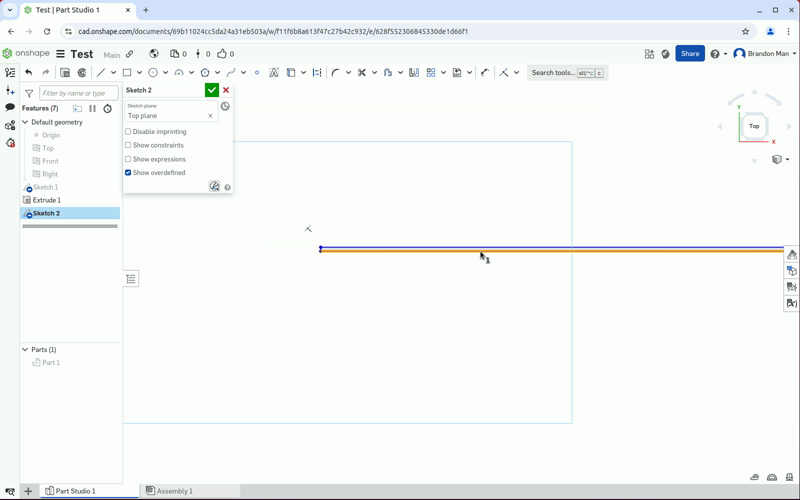
scroll(-6)
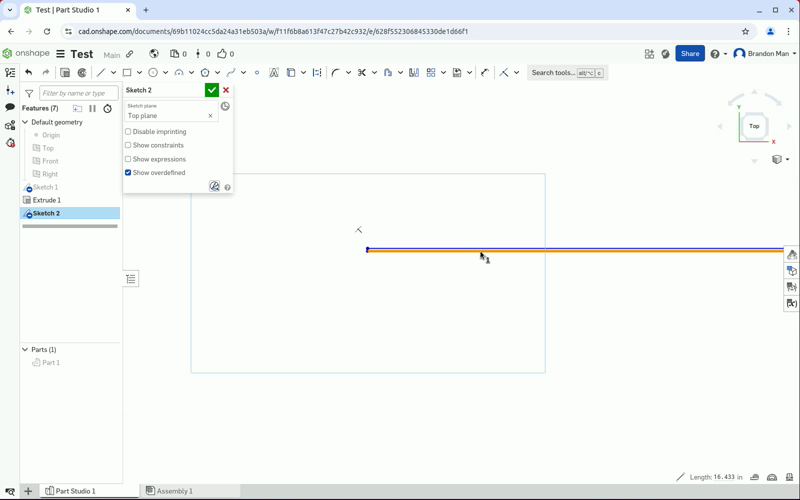
scroll(-6)
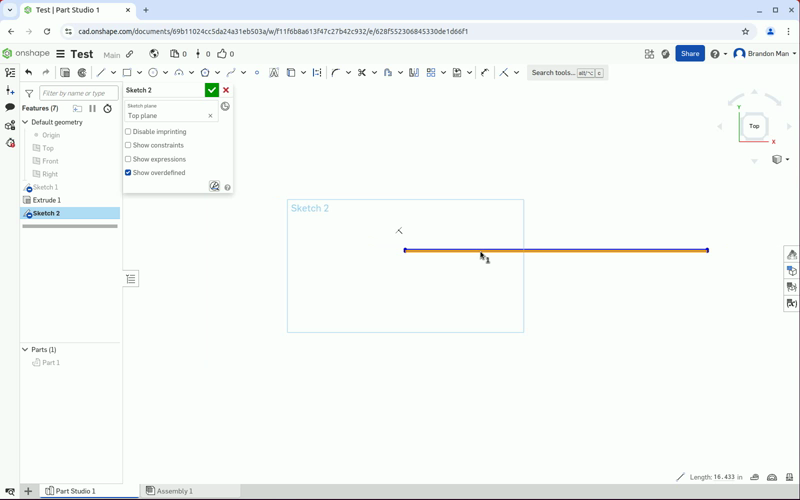
scroll(-6)
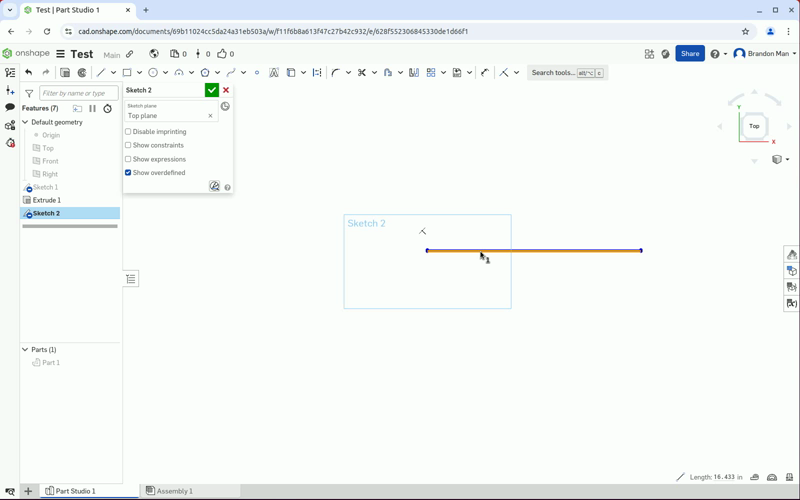
scroll(-6)
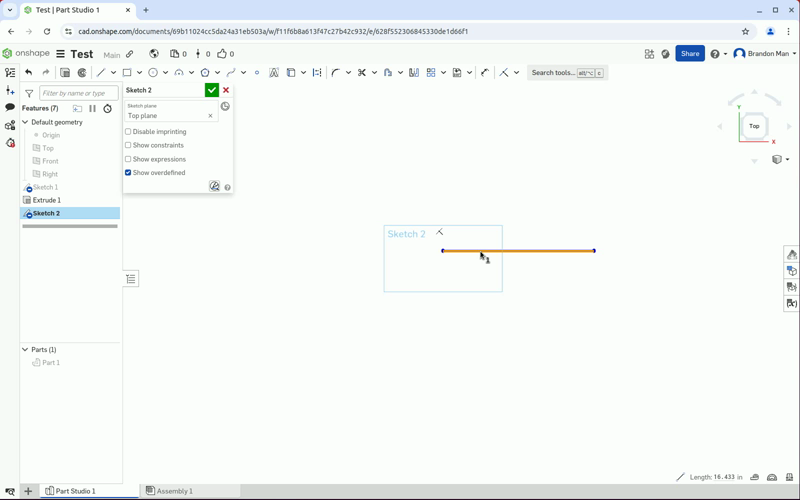
scroll(-6)
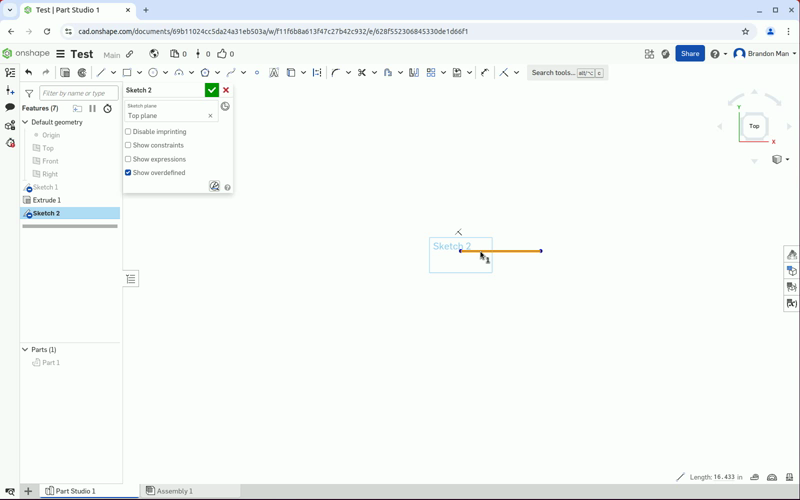
mouse_move(73, 352)
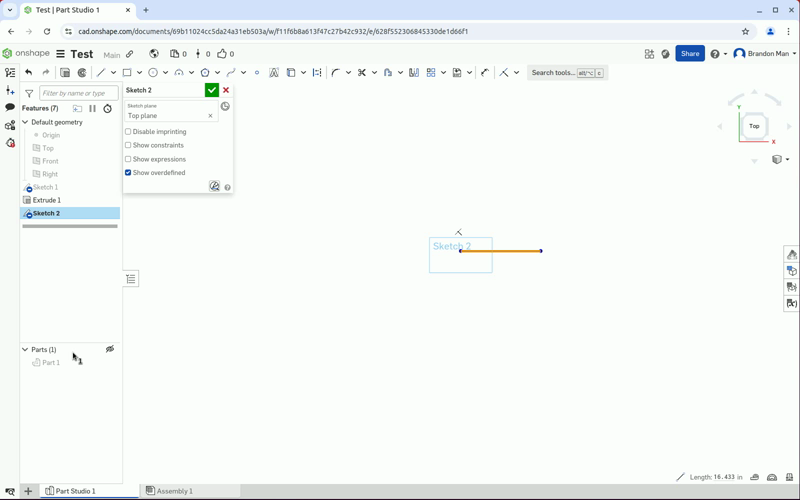
key(shift+y)
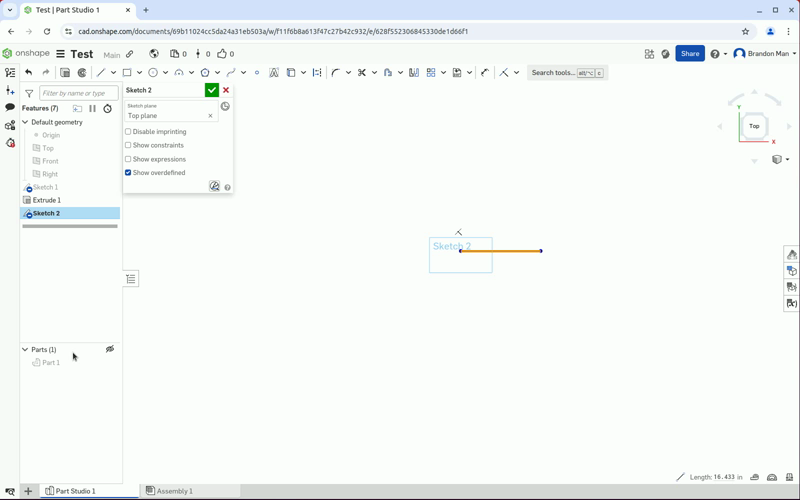
key(shift+e)
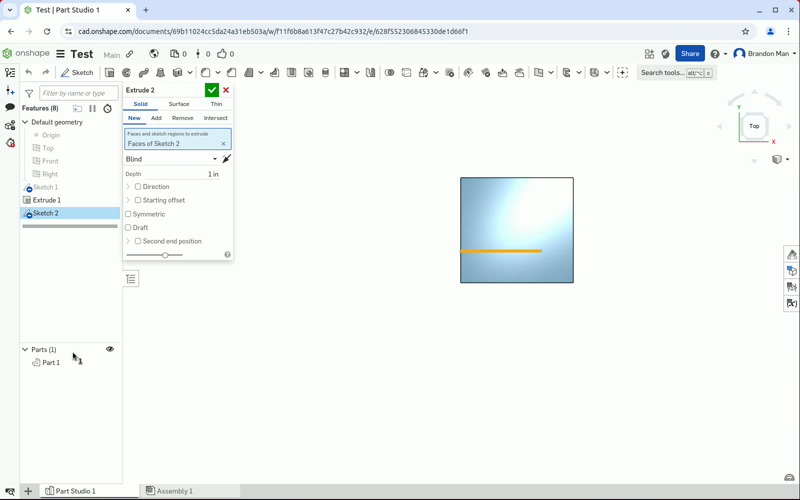
mouse_move(143, 106)
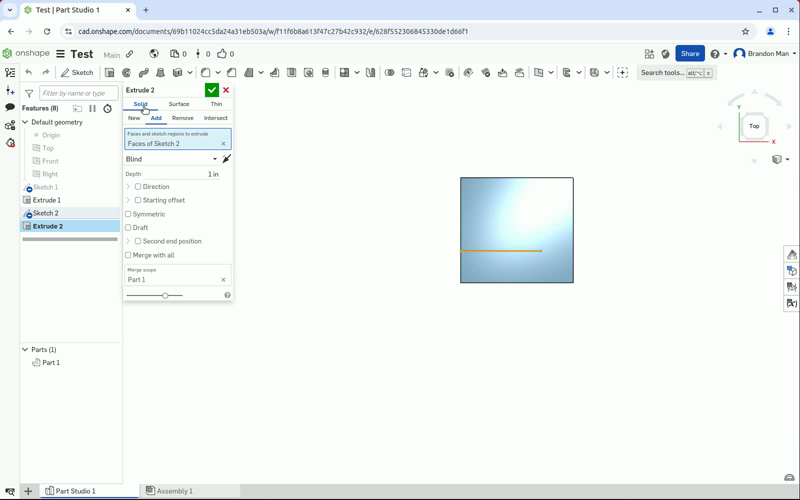
click(143, 106)
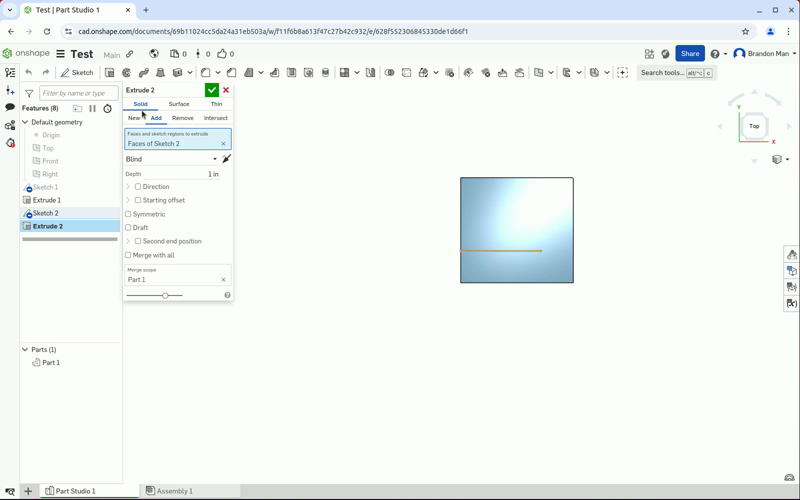
mouse_move(137, 120)
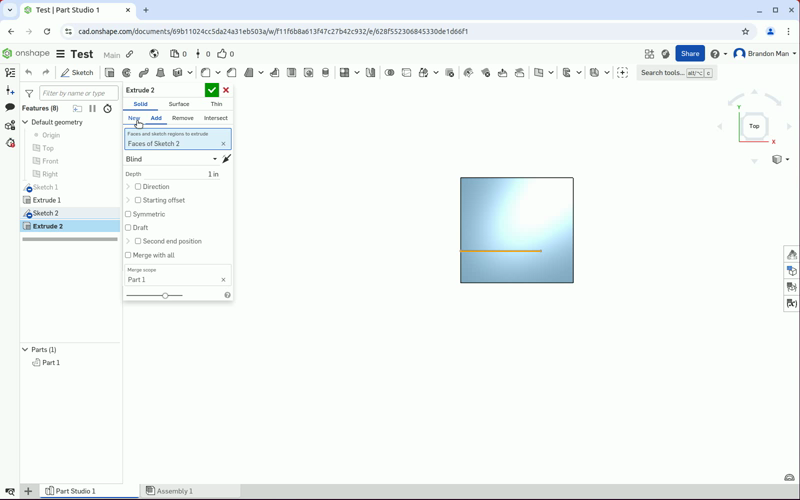
click(137, 120)
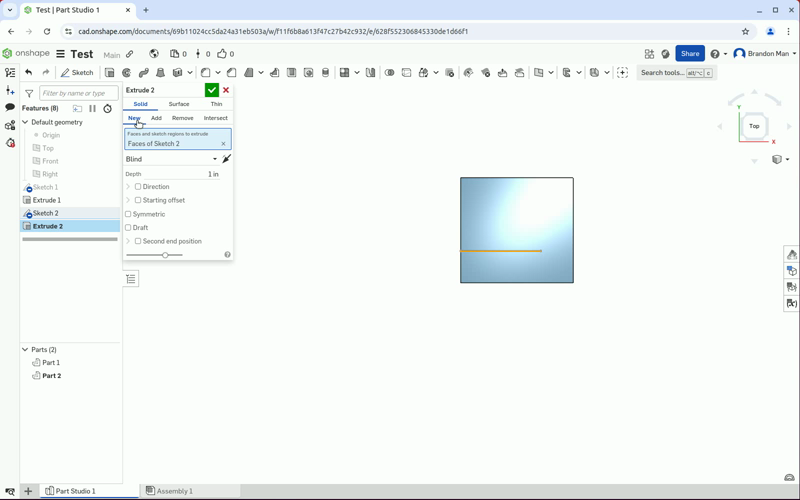
key(tab, 4)
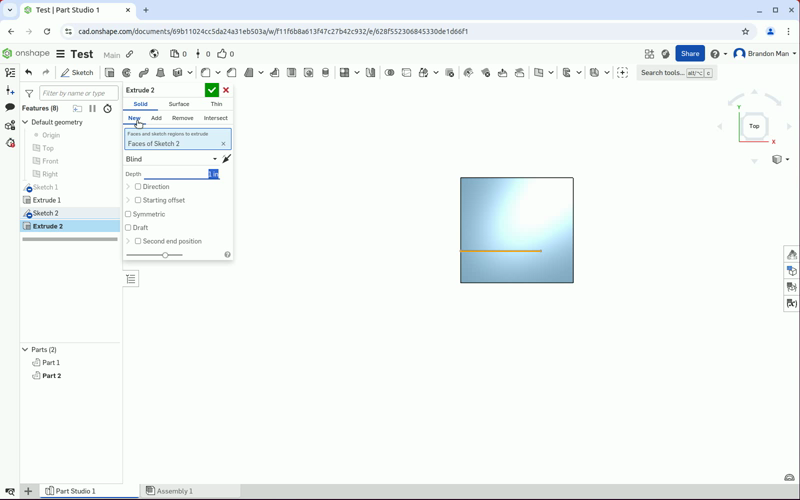
text(6.018)
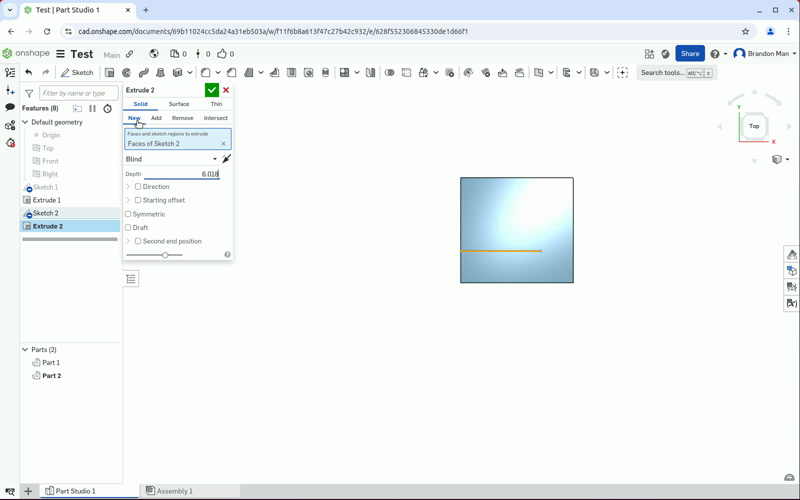
key(enter)
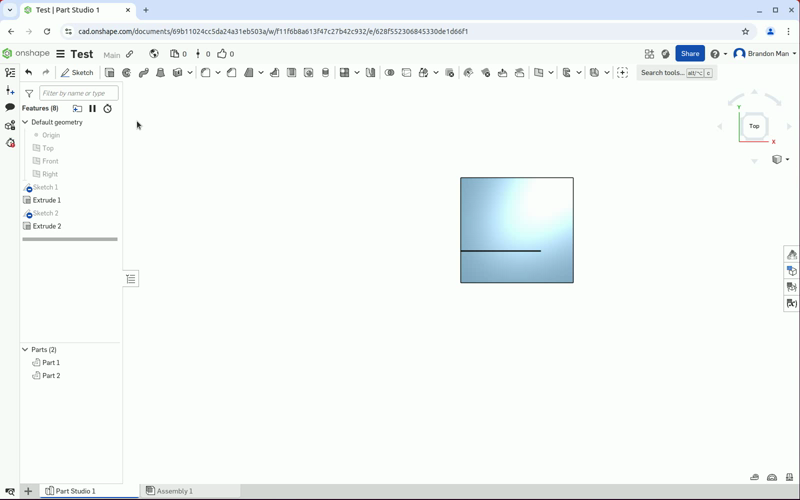
key(shift+h)
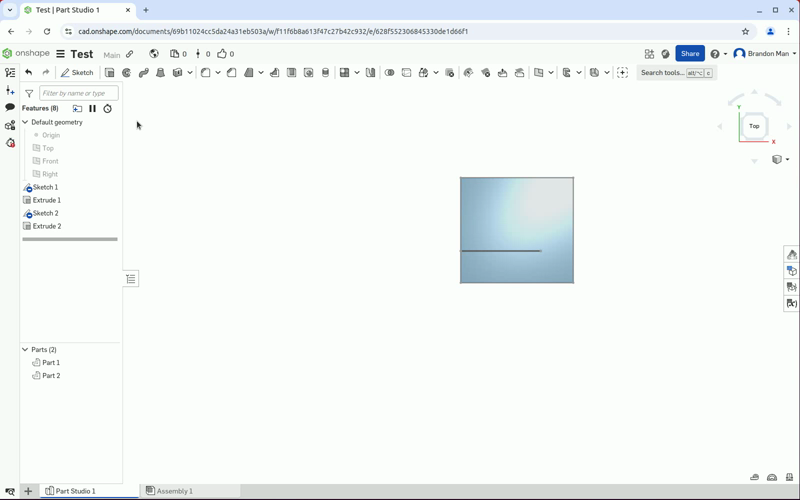
key(shift+h)
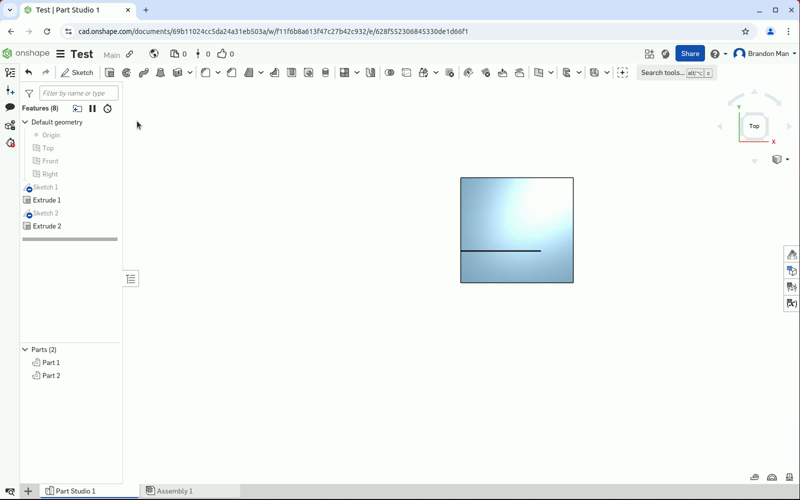
mouse_move(73, 189)
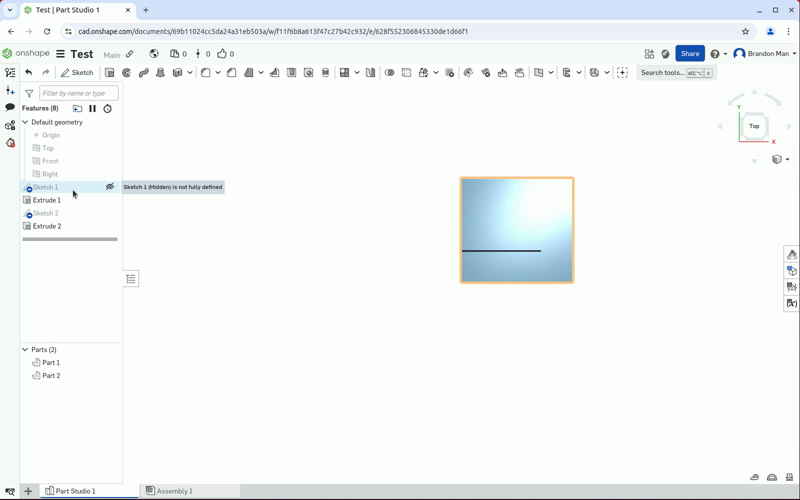
click(73, 189)
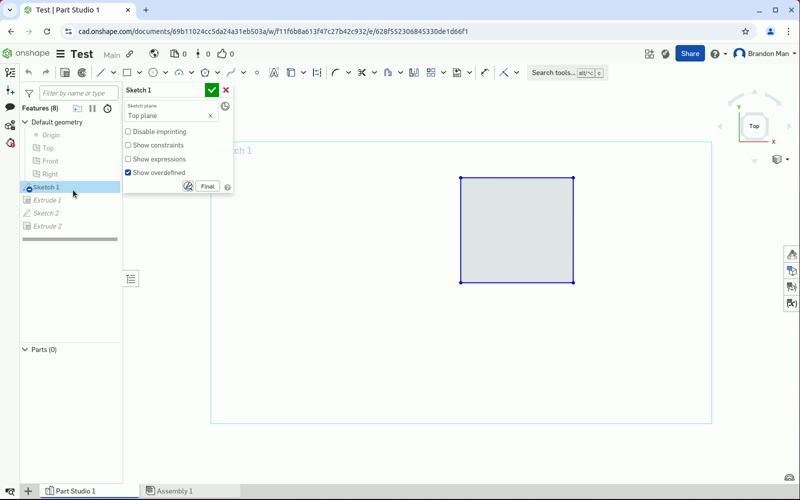
mouse_move(229, 92)
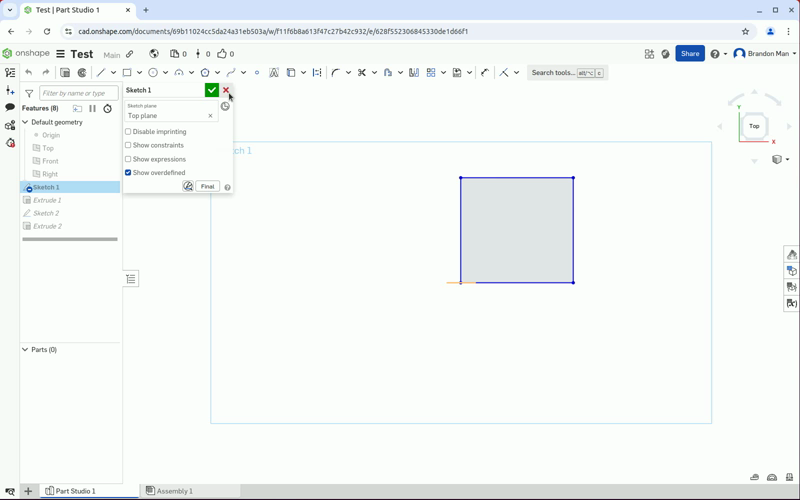
click(229, 92)
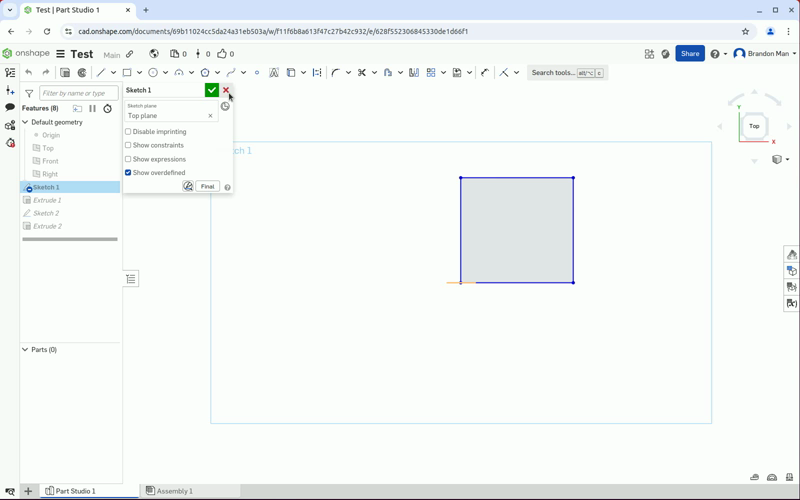
key(shift+s)
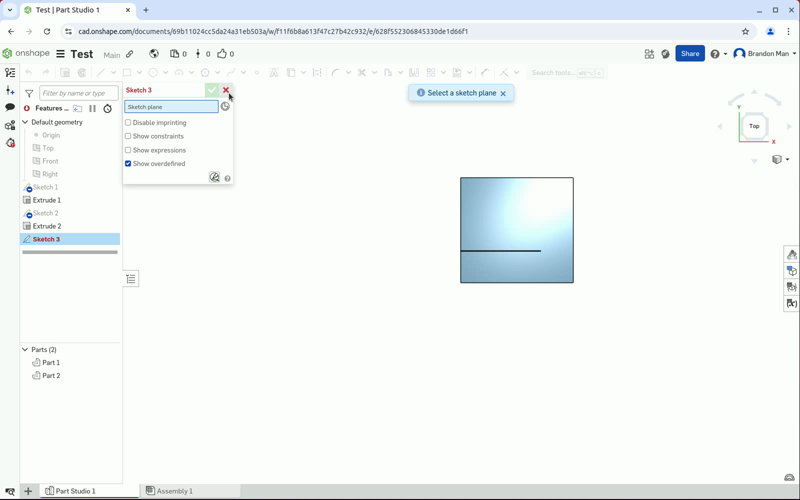
mouse_move(73, 150)
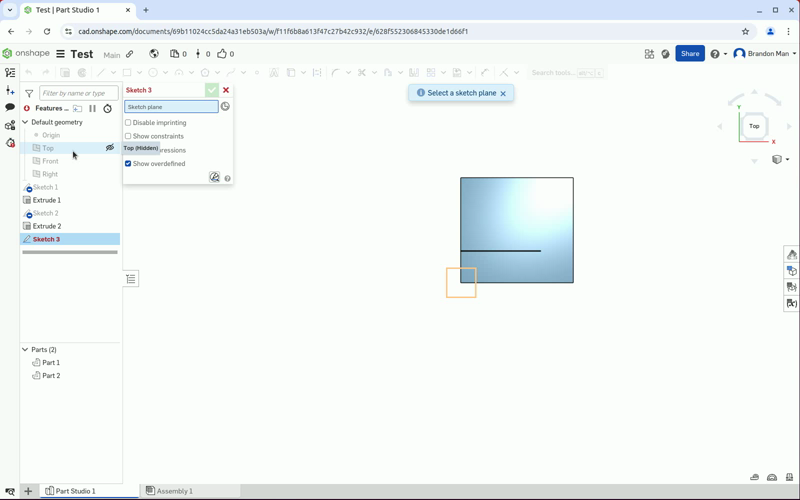
click(73, 150)
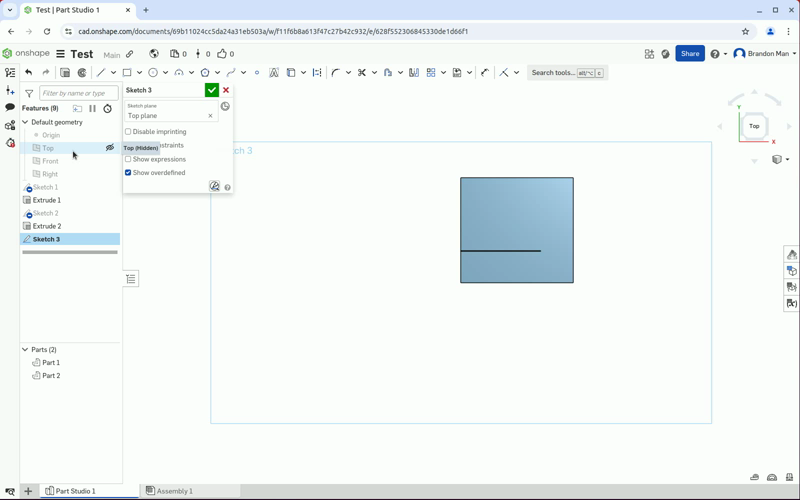
mouse_move(73, 352)
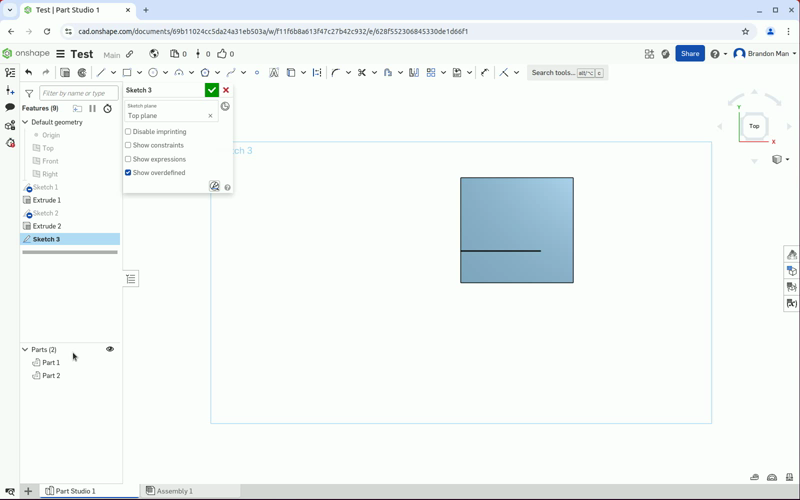
key(y)
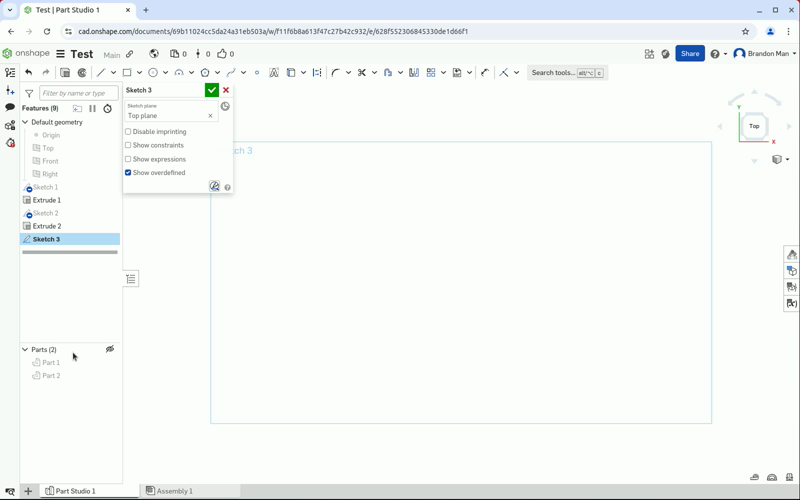
key(l)
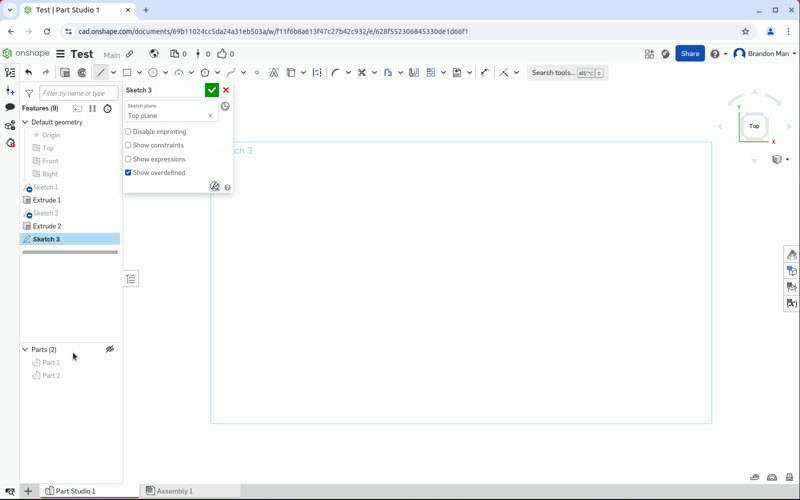
key_down(shift)
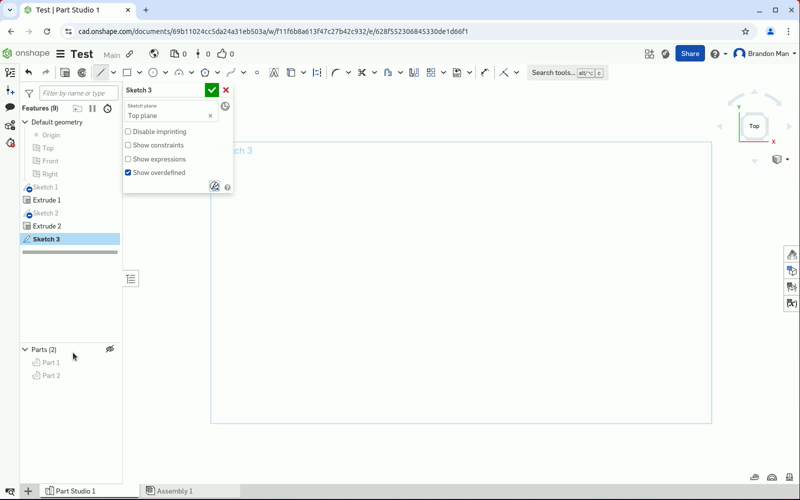
mouse_move(540, 282)
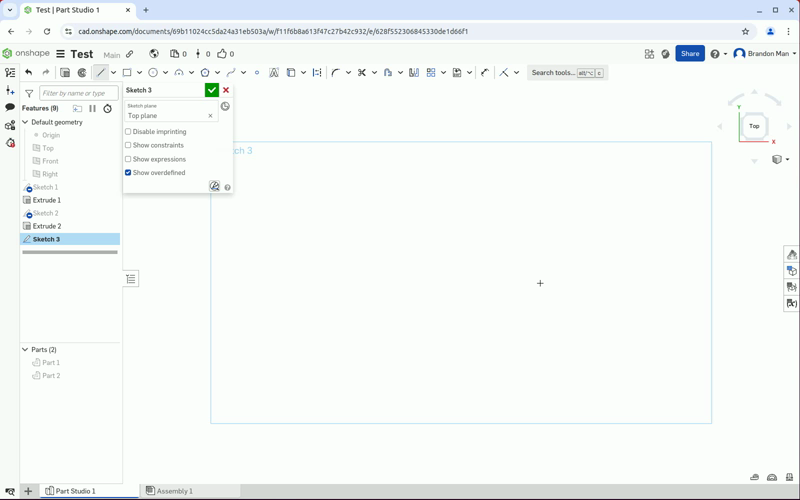
click(540, 282)
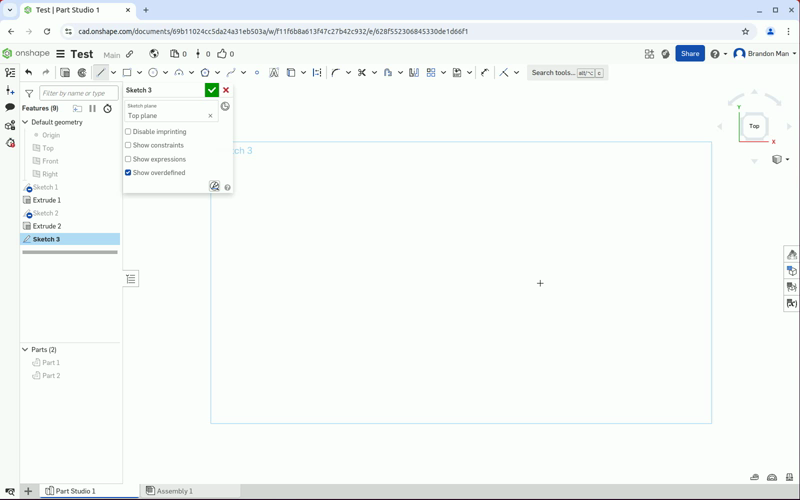
key_up(shift)
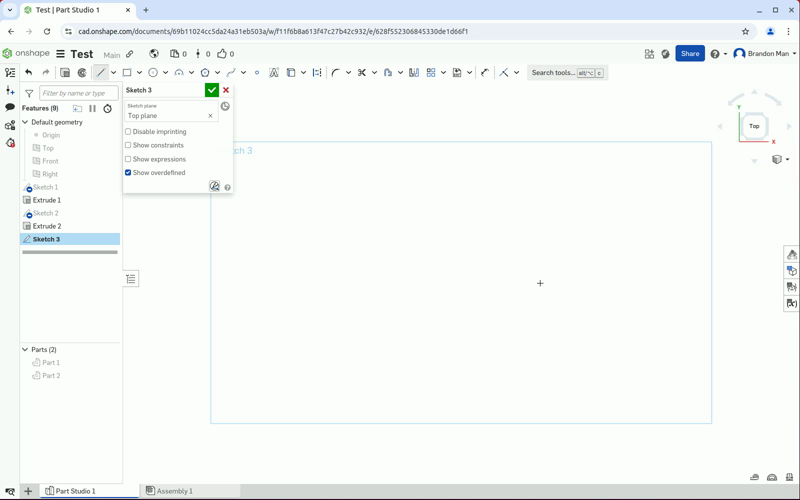
key_down(shift)
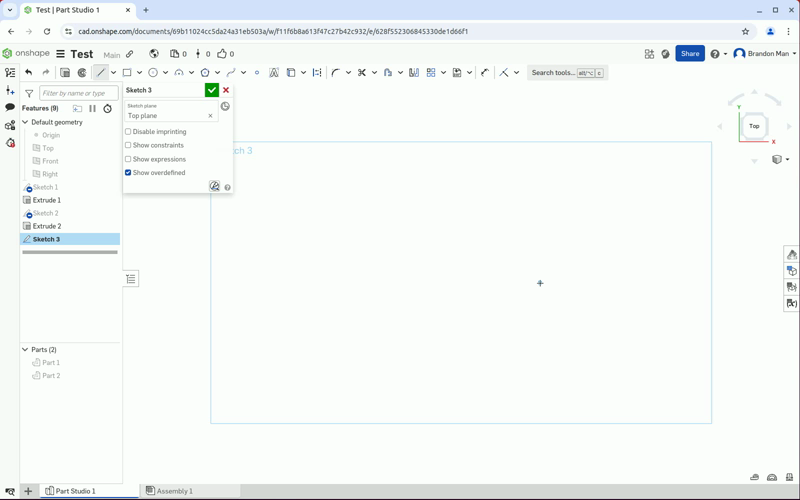
mouse_move(570, 282)
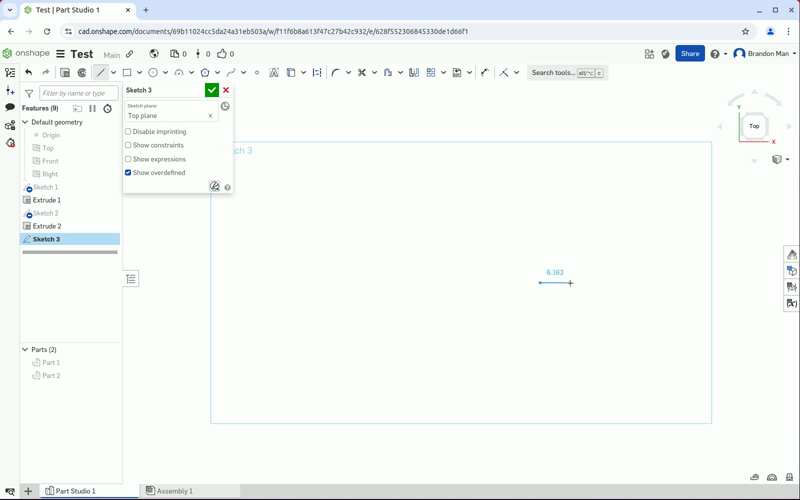
mouse_move(541, 282)
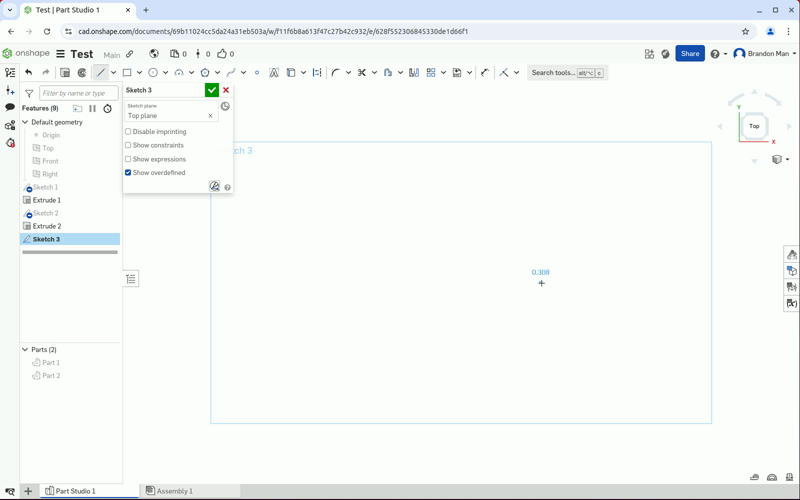
scroll(6)
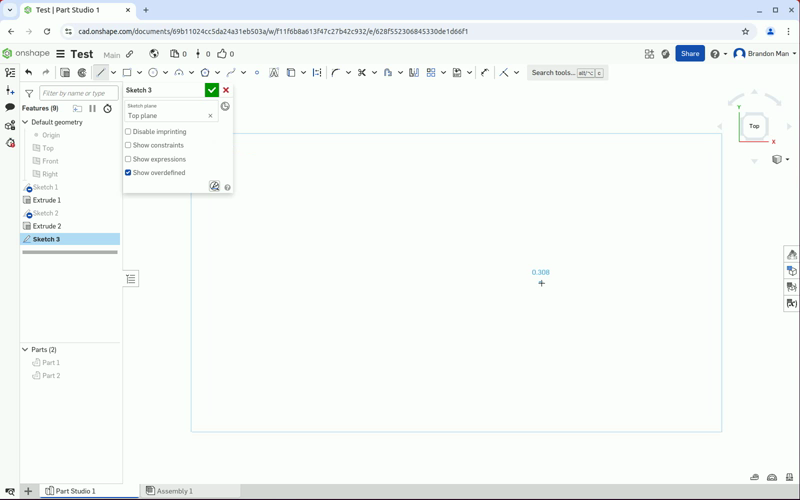
scroll(6)
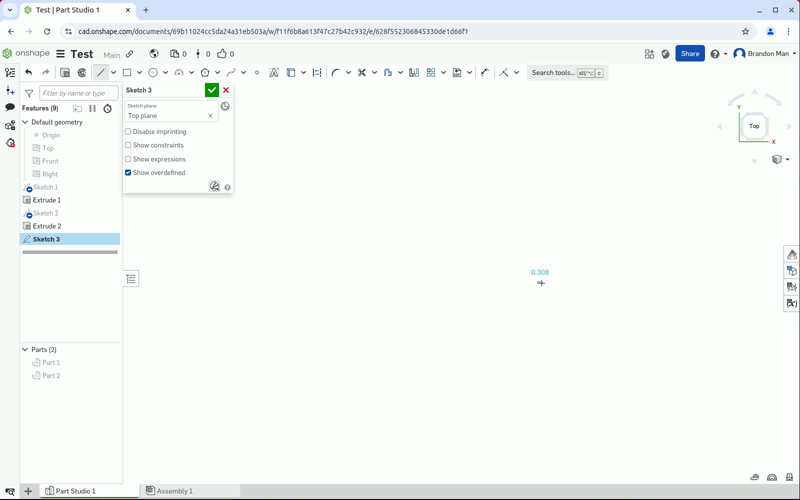
scroll(6)
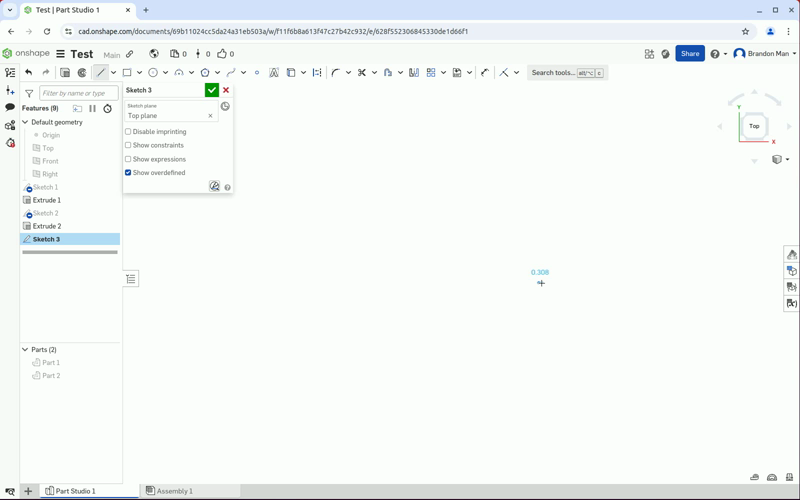
scroll(6)
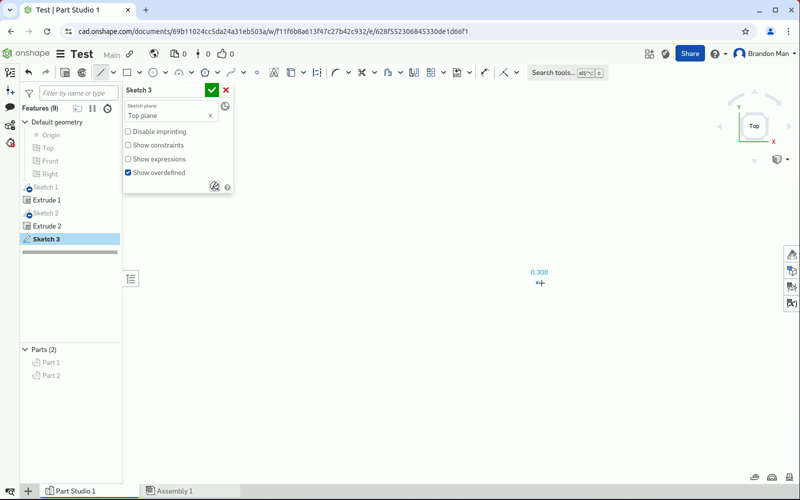
scroll(6)
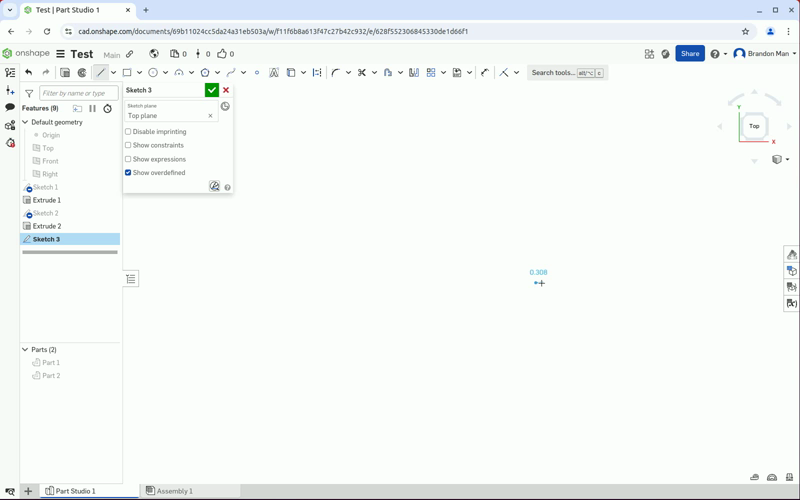
scroll(6)
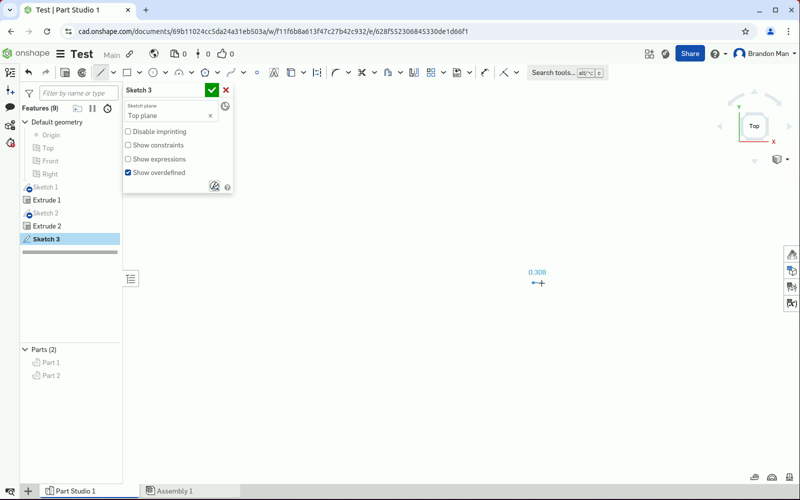
scroll(6)
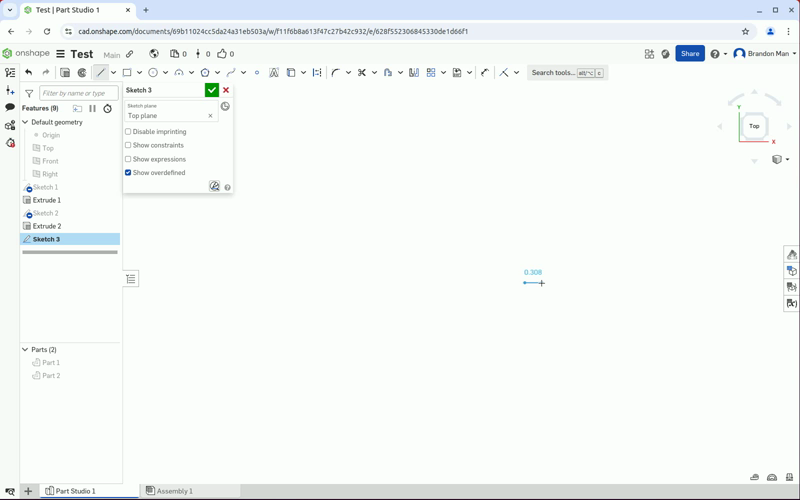
click(541, 282)
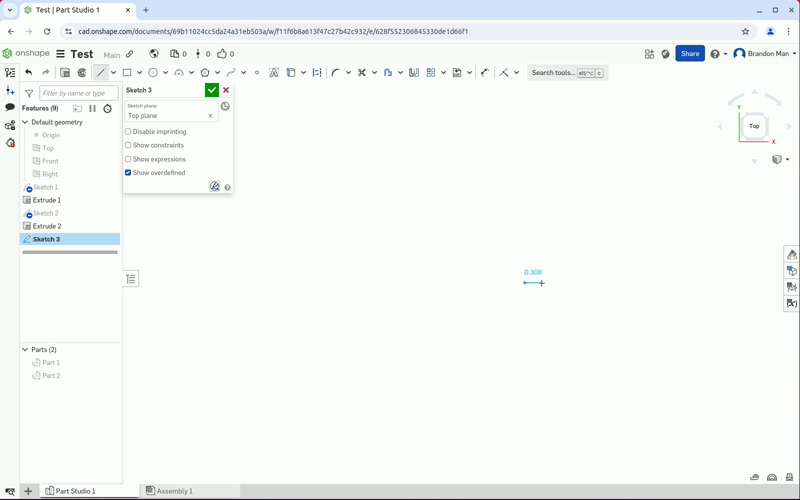
scroll(-6)
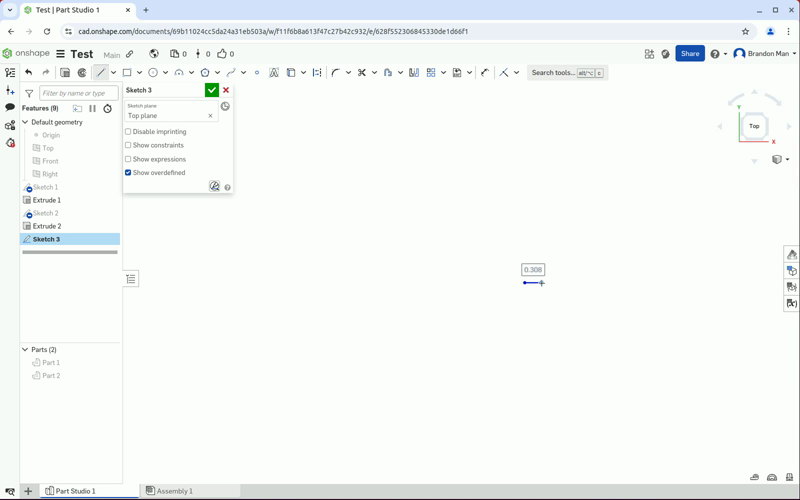
scroll(-6)
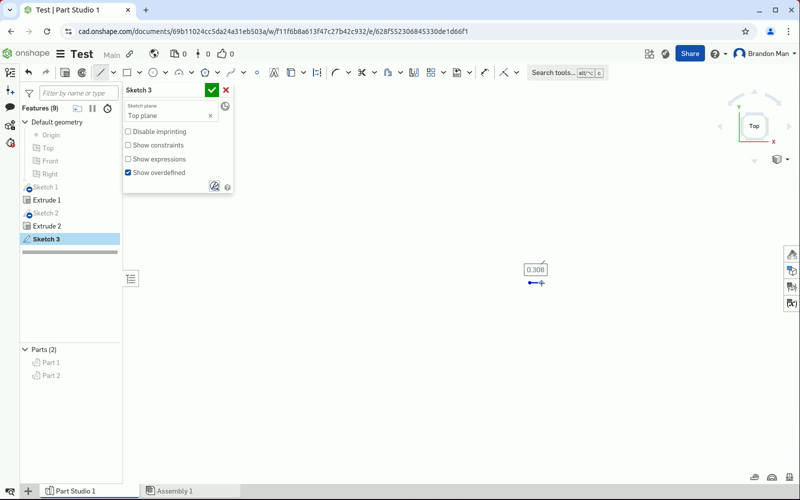
scroll(-6)
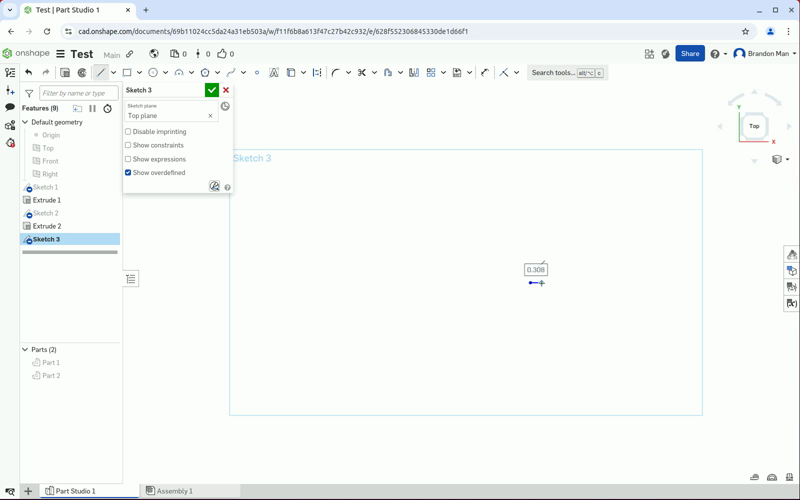
scroll(-6)
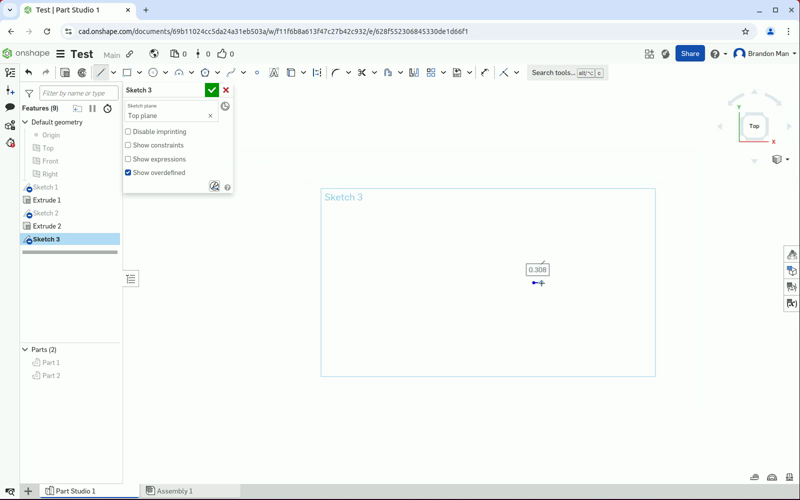
scroll(-6)
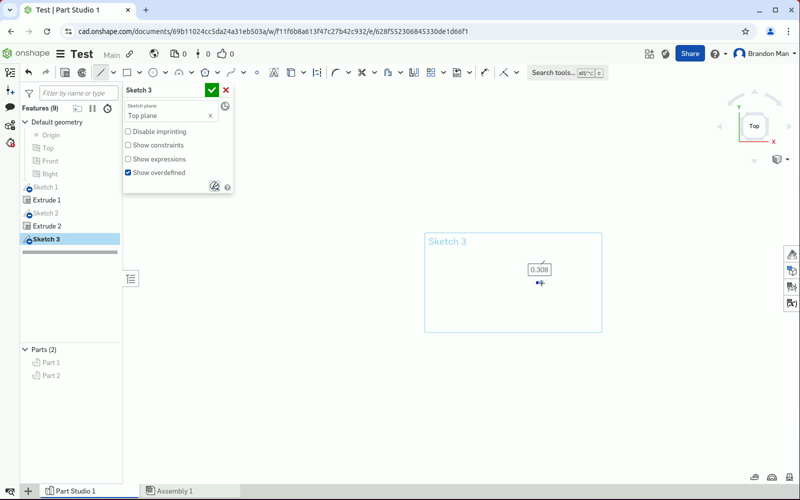
scroll(-6)
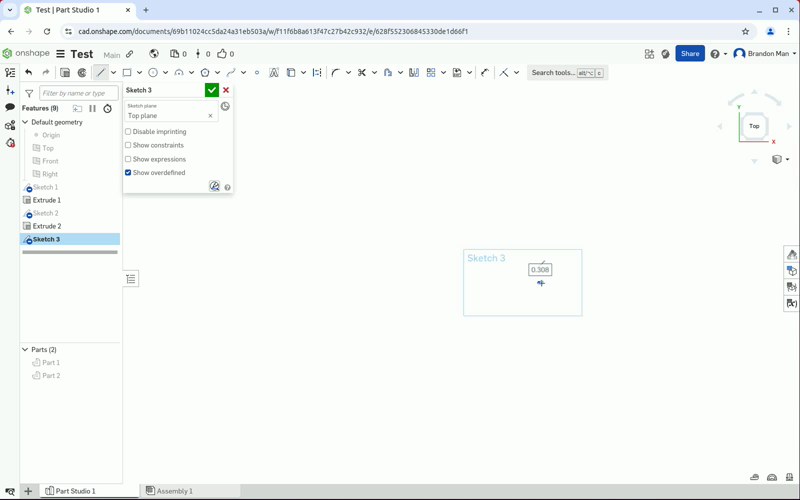
scroll(-6)
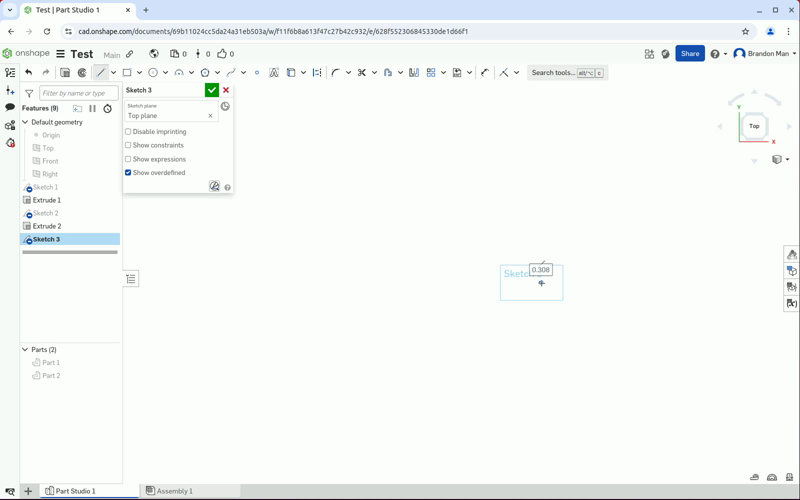
key_up(shift)
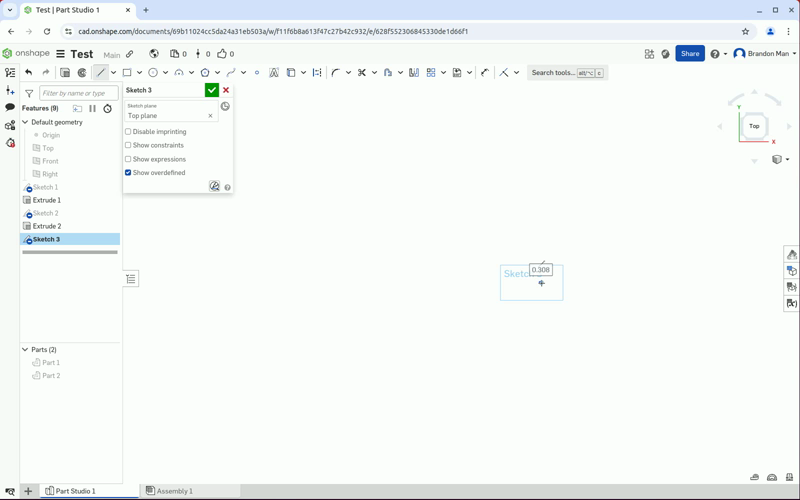
key_down(shift)
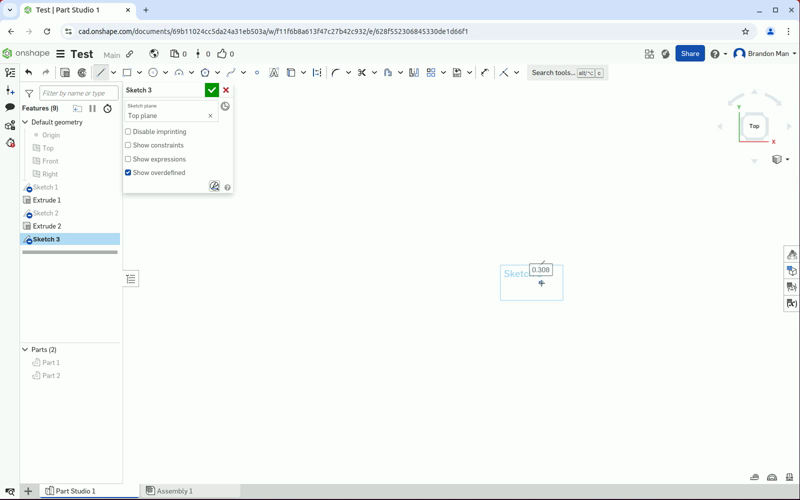
mouse_move(541, 177)
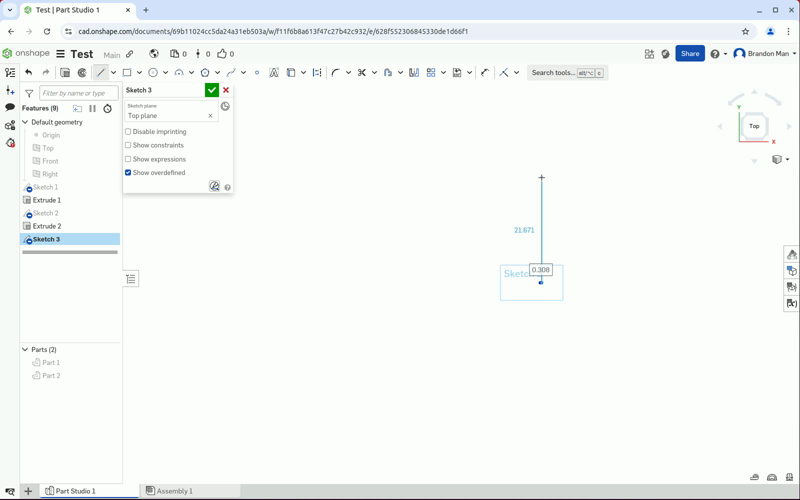
click(541, 177)
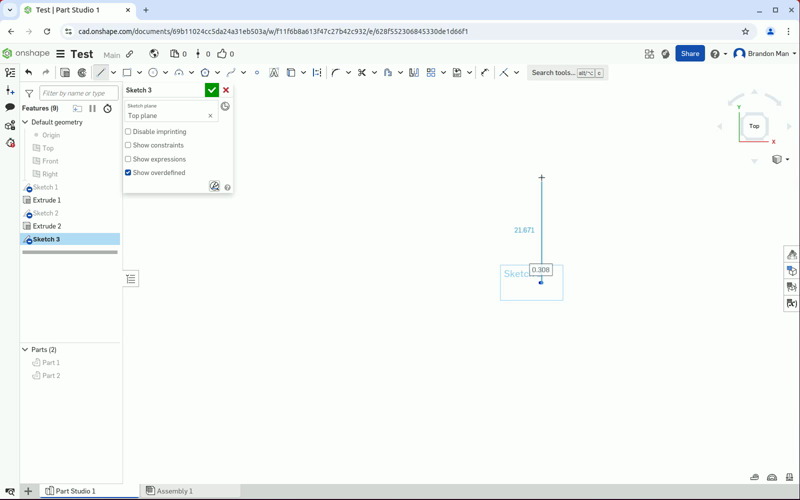
key_up(shift)
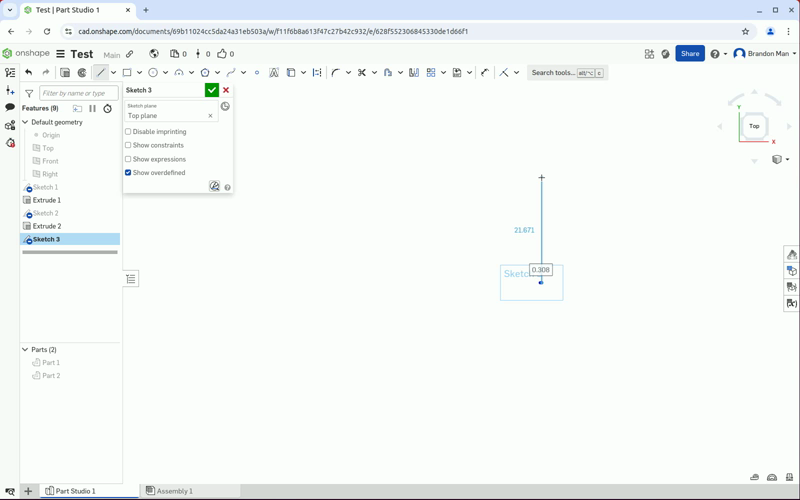
key_down(shift)
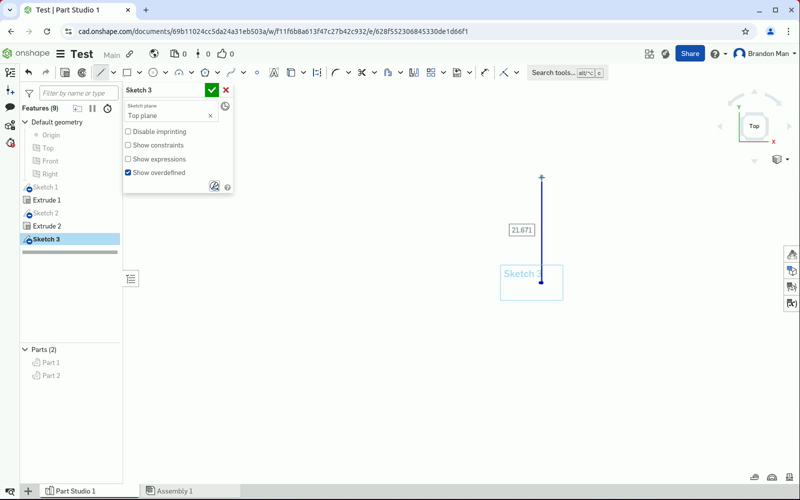
mouse_move(571, 177)
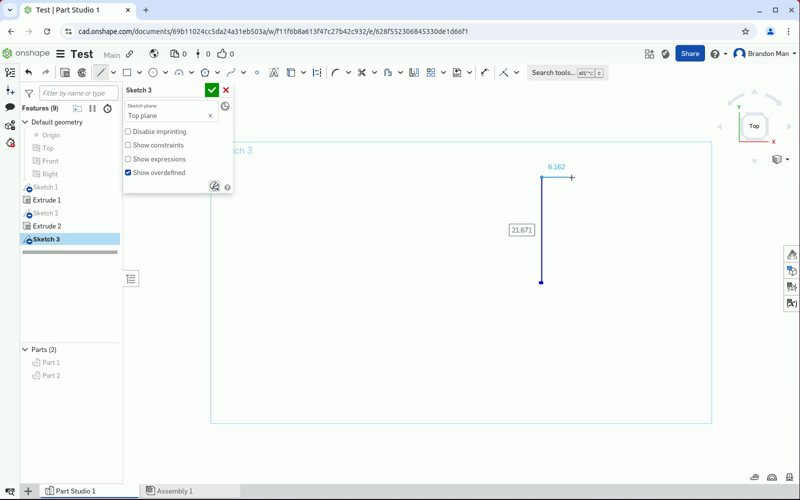
mouse_move(540, 177)
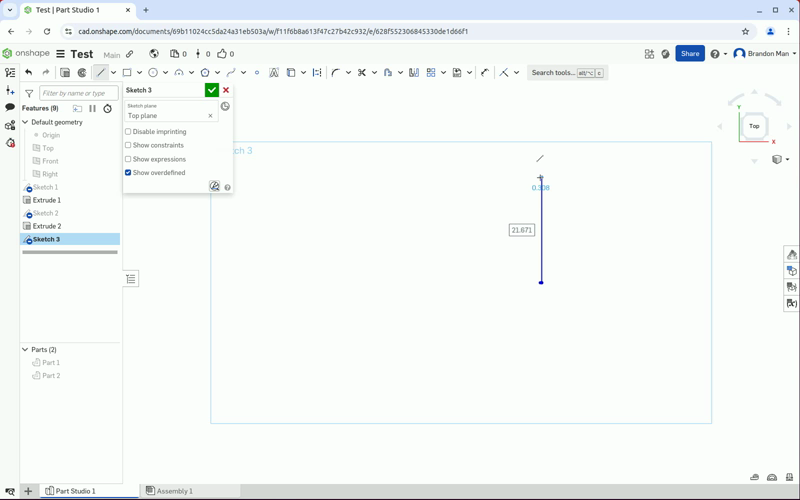
scroll(6)
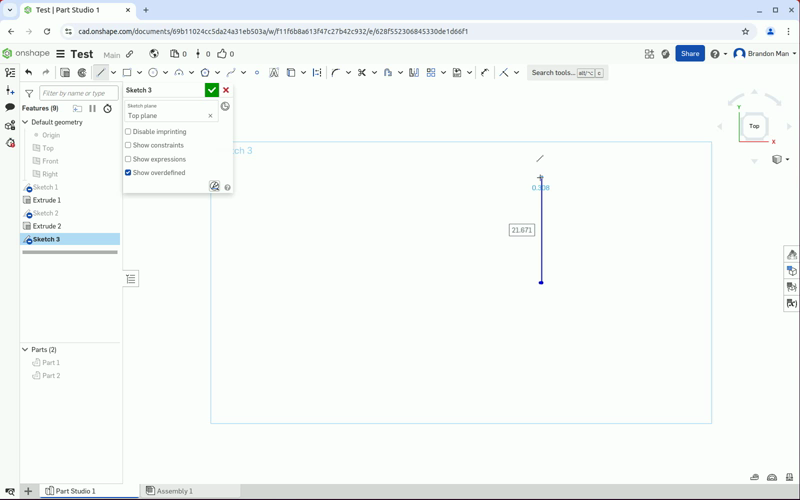
scroll(6)
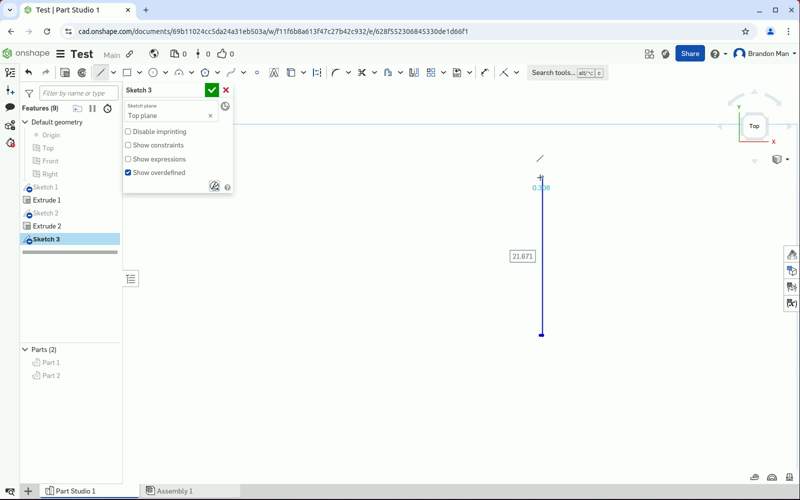
scroll(6)
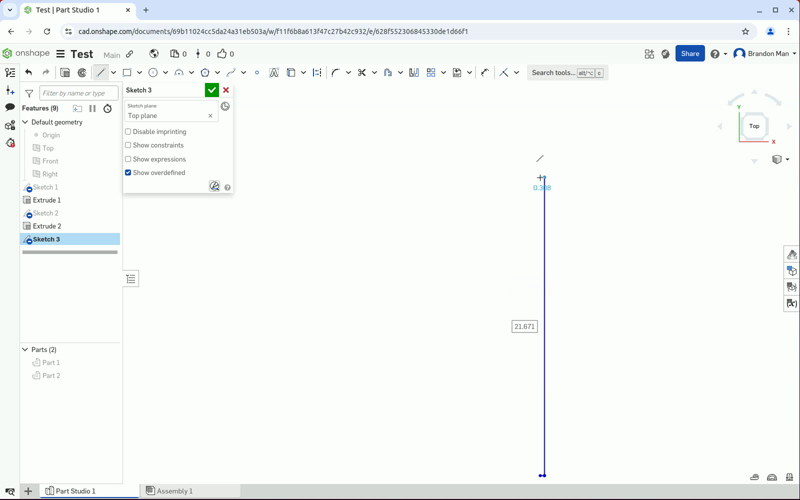
scroll(6)
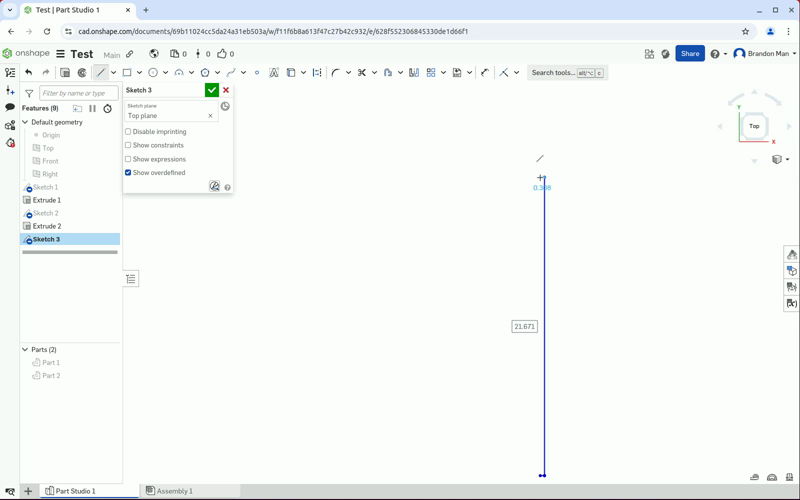
scroll(6)
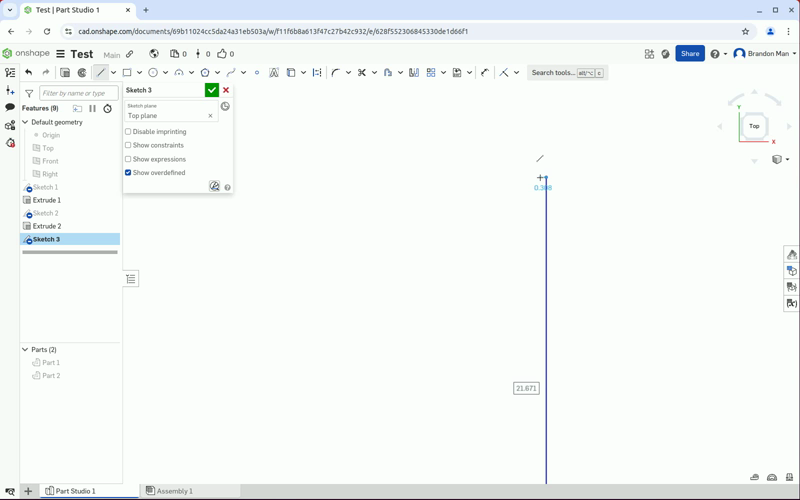
scroll(6)
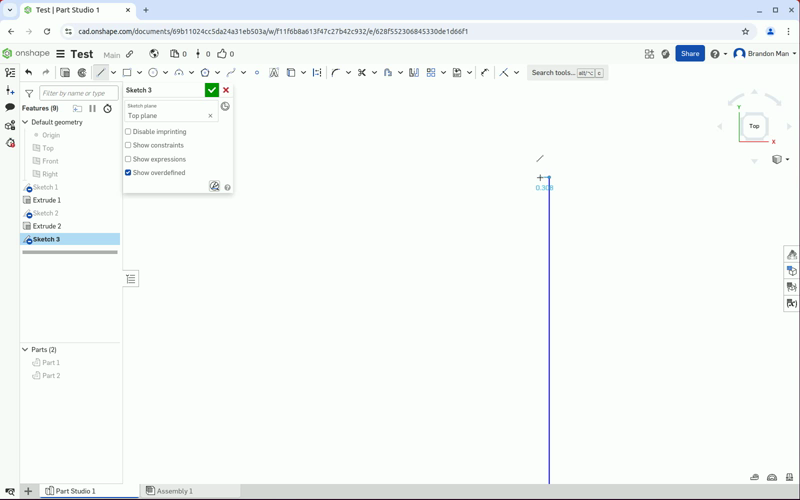
scroll(6)
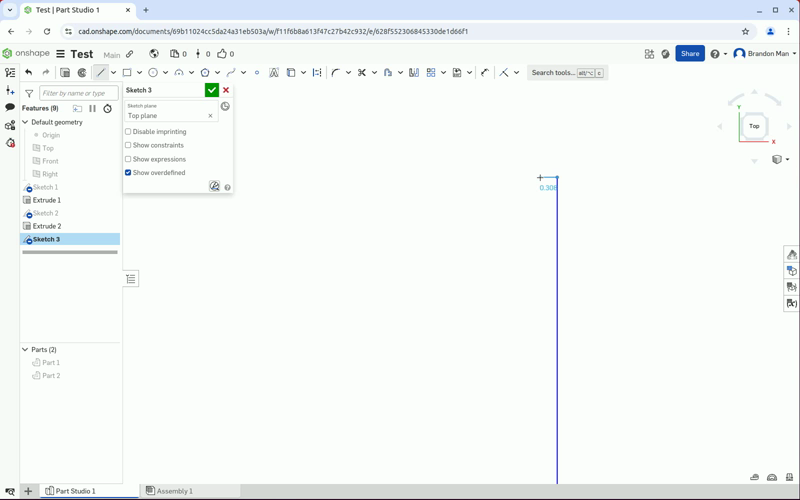
click(540, 177)
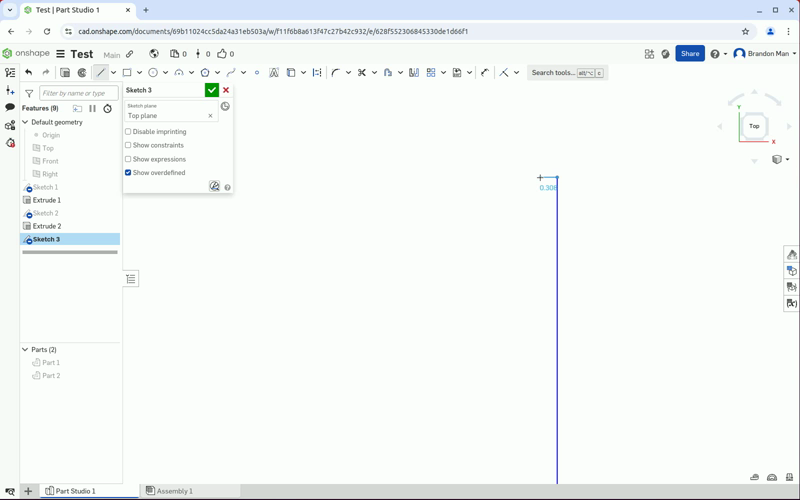
scroll(-6)
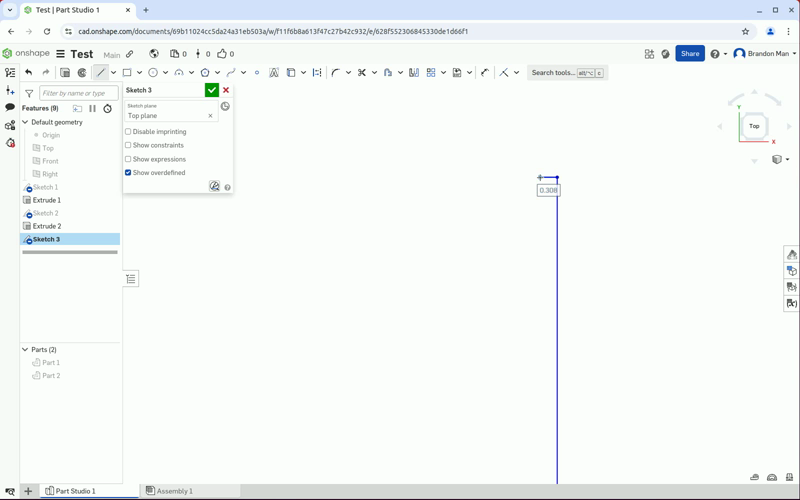
scroll(-6)
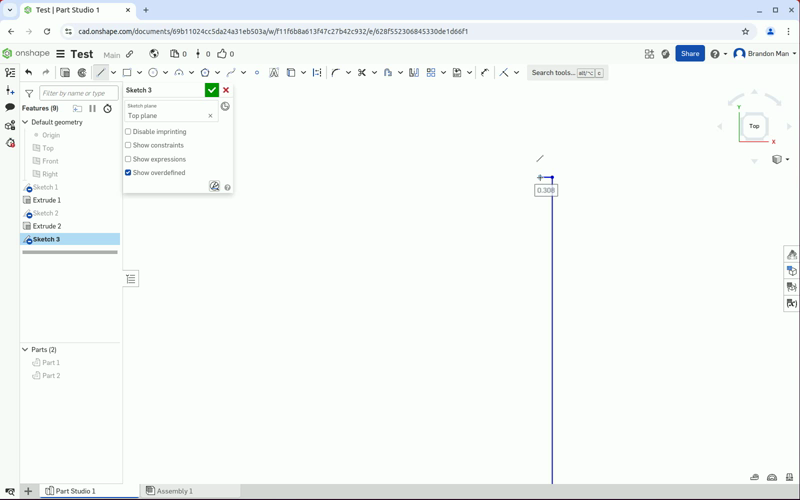
scroll(-6)
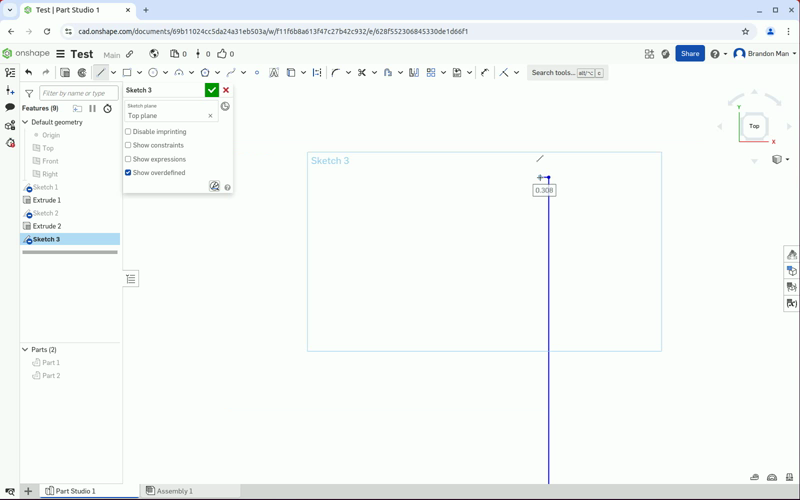
scroll(-6)
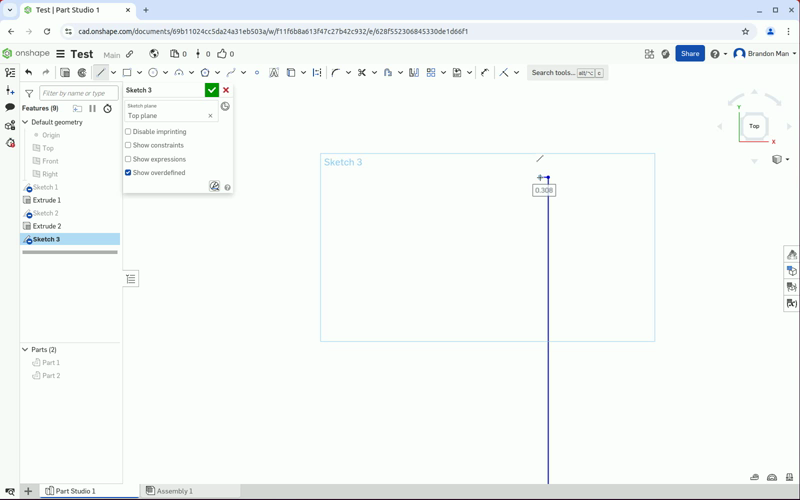
scroll(-6)
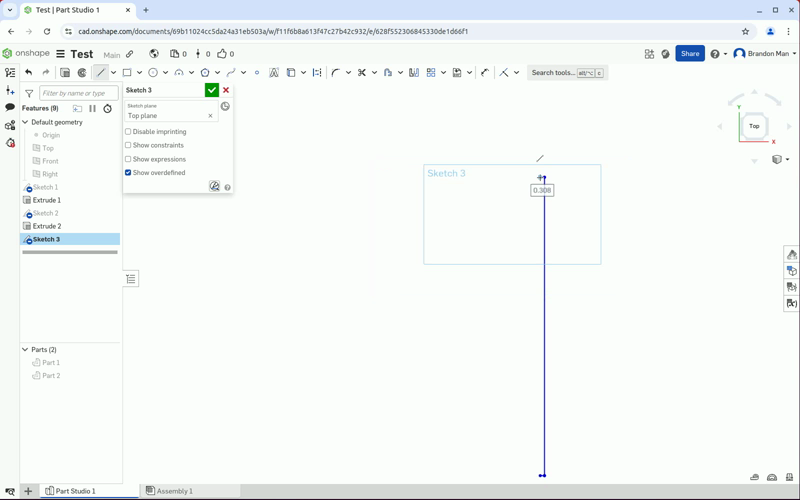
scroll(-6)
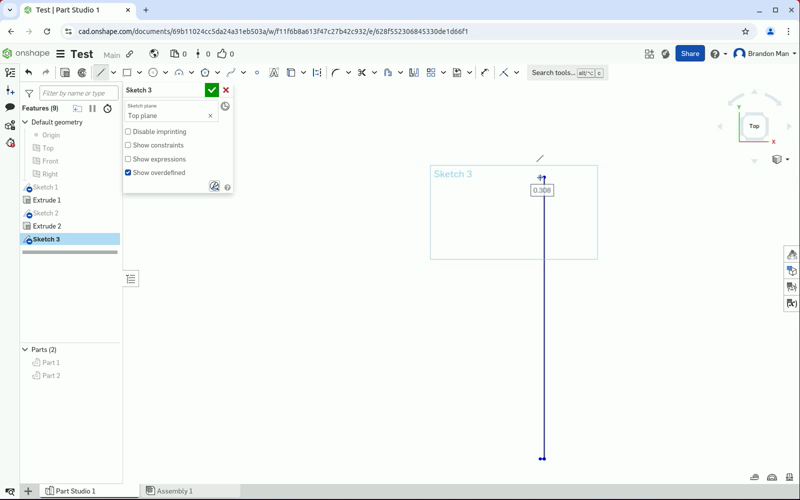
scroll(-6)
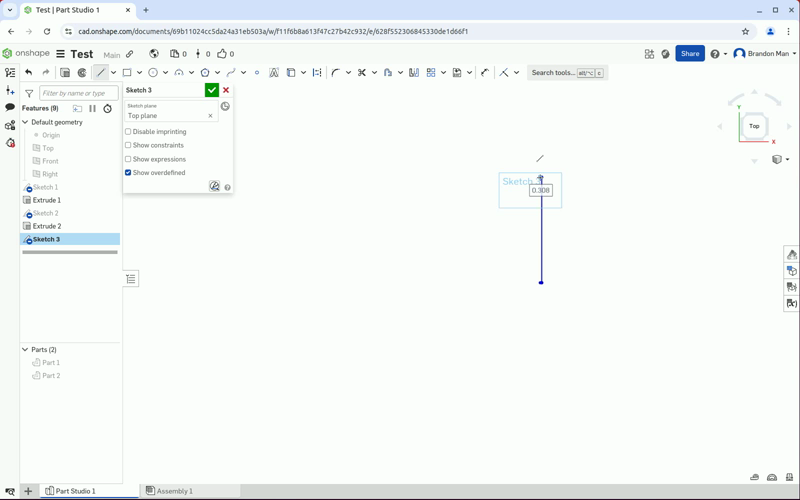
key_up(shift)
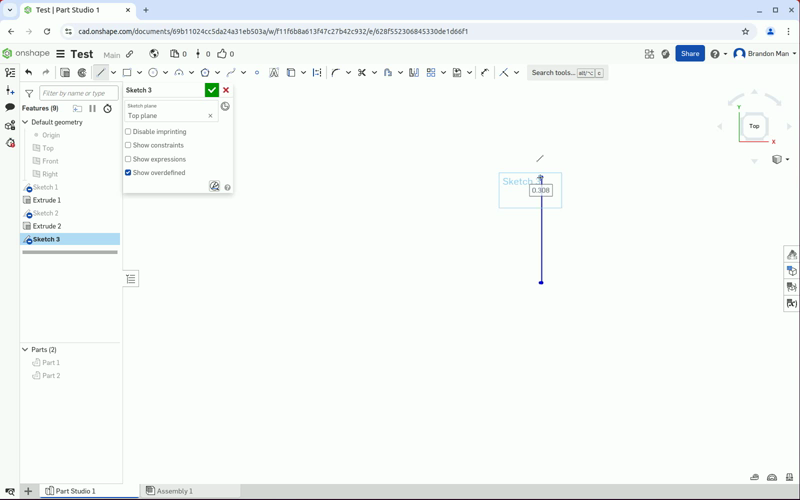
key_down(shift)
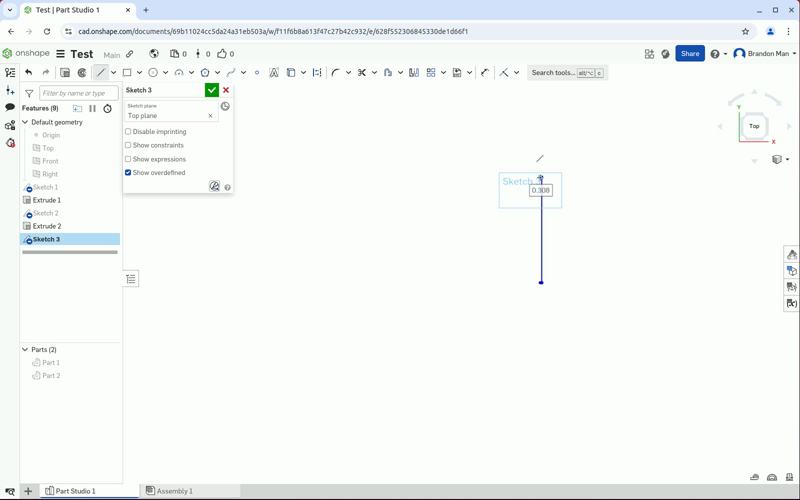
mouse_move(540, 249)
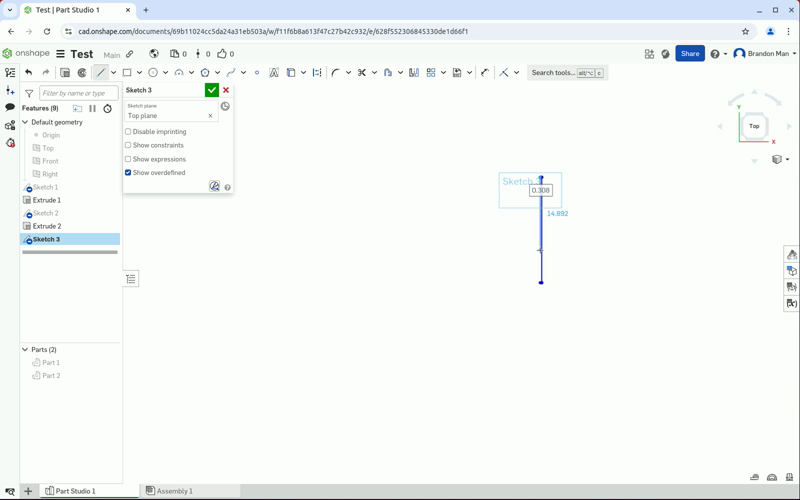
click(540, 249)
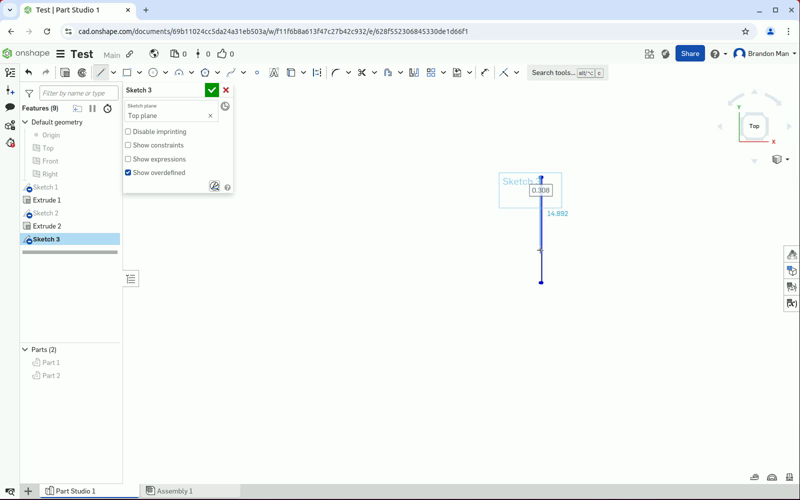
key_up(shift)
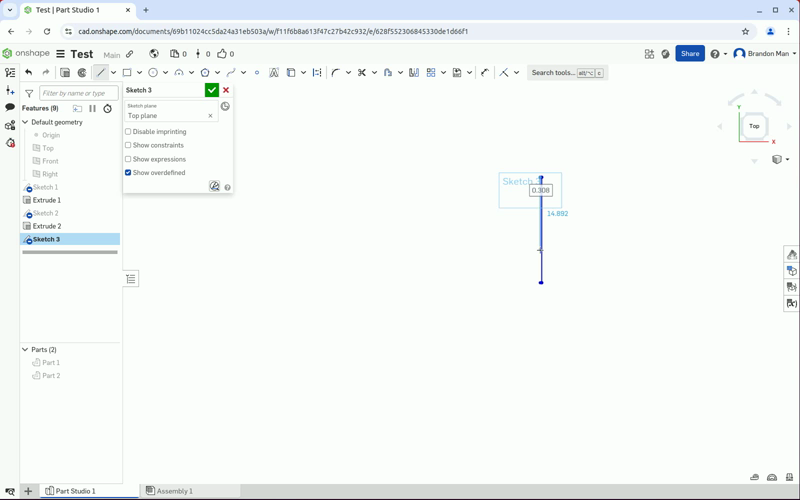
key_down(shift)
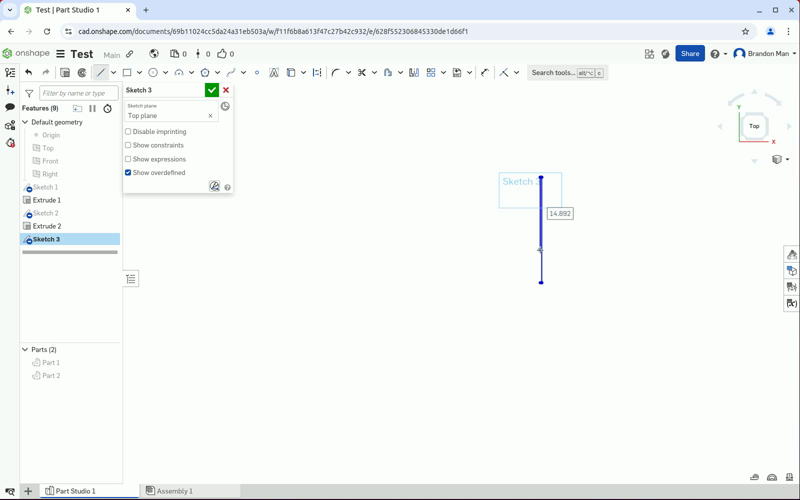
mouse_move(570, 249)
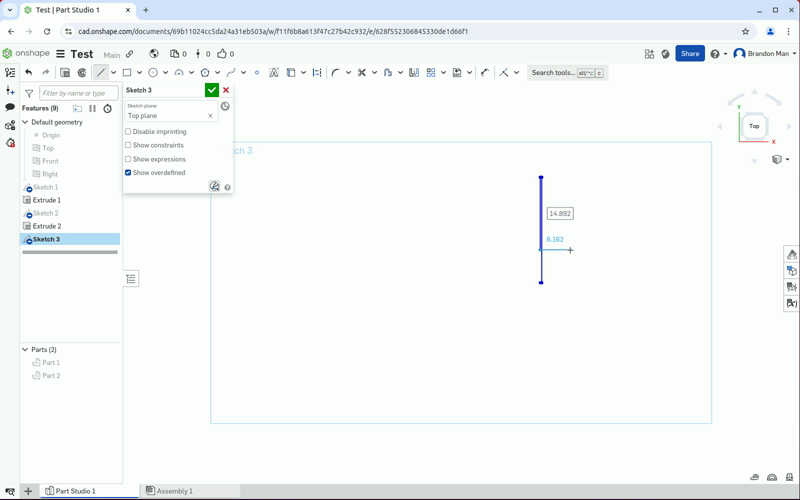
mouse_move(540, 250)
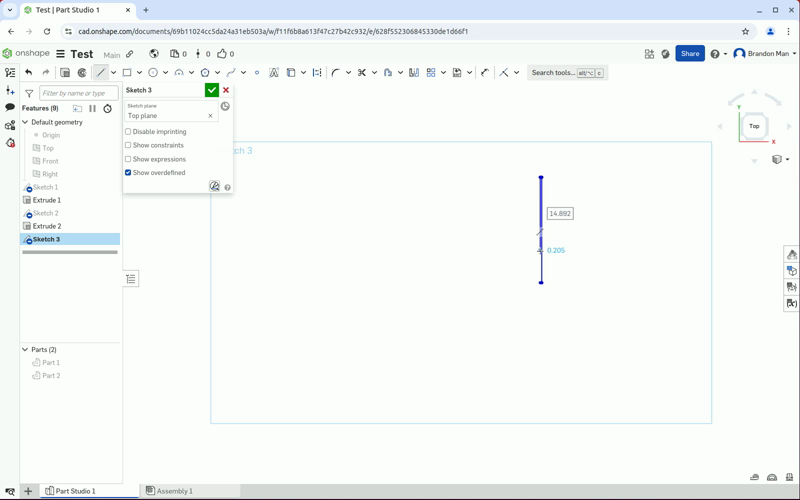
scroll(6)
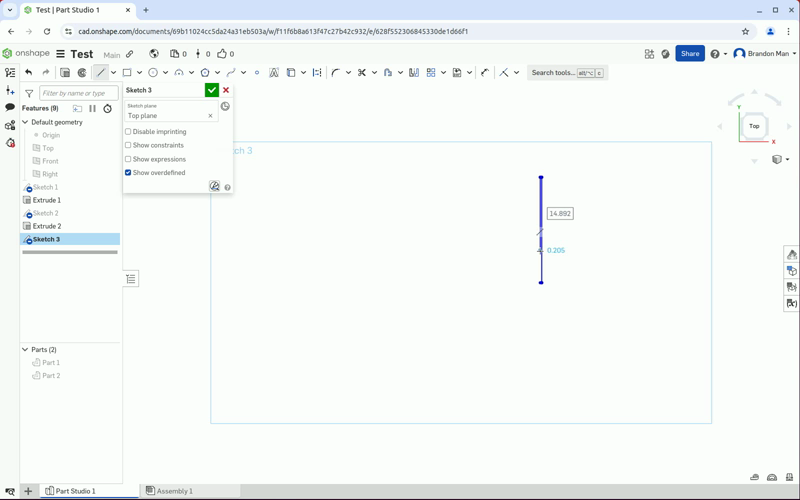
scroll(6)
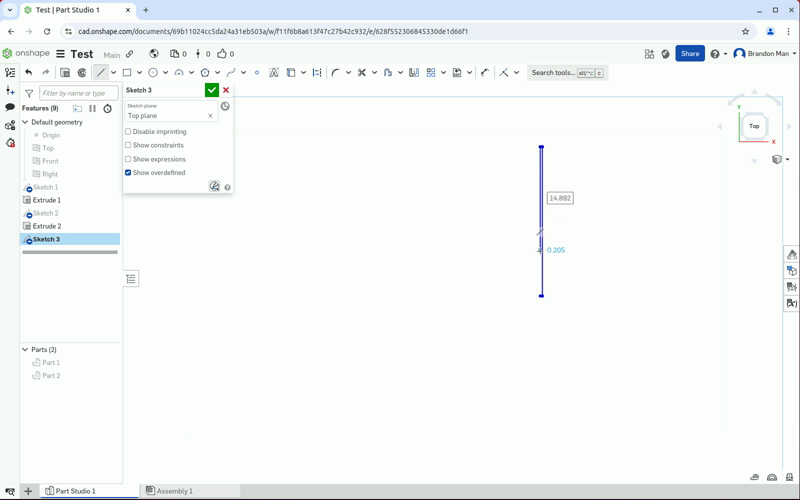
scroll(6)
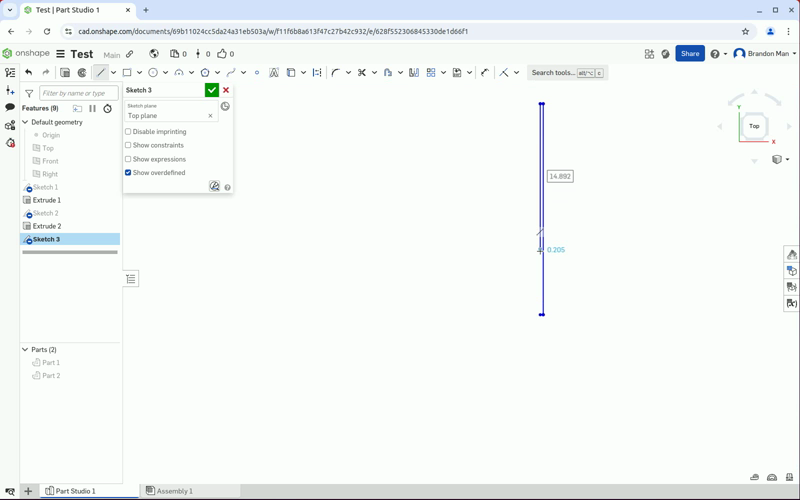
scroll(6)
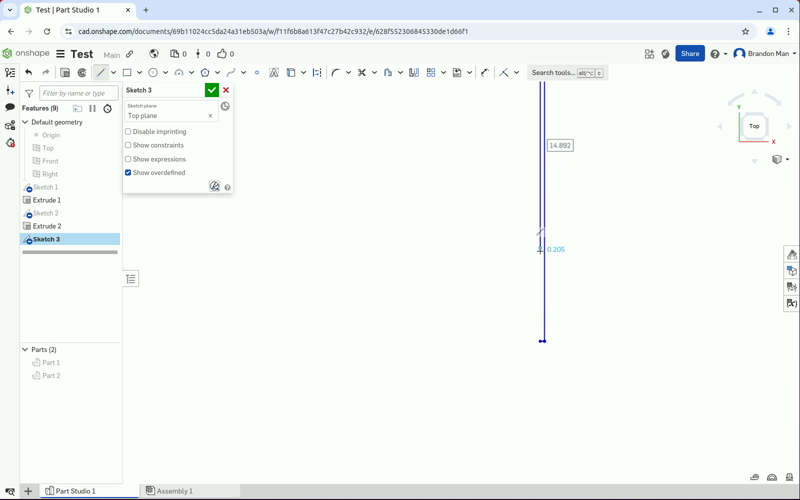
scroll(6)
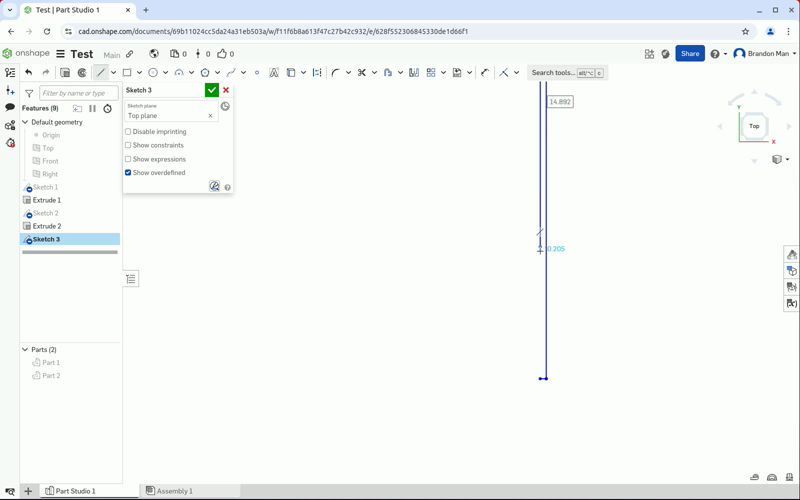
scroll(6)
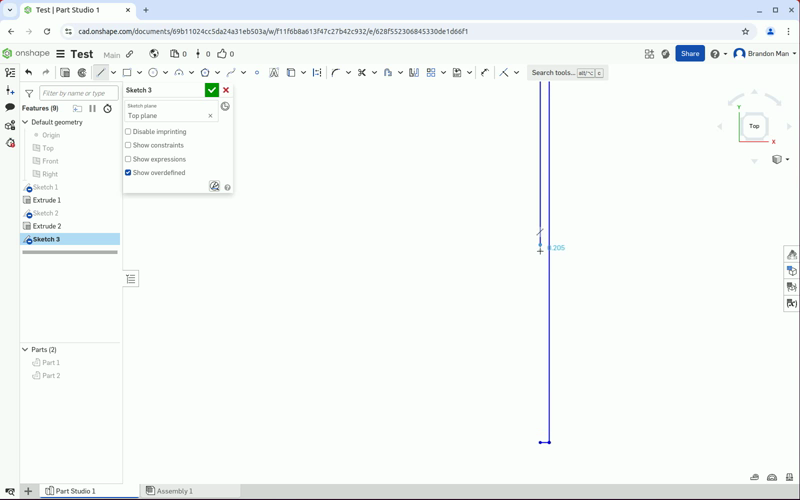
scroll(6)
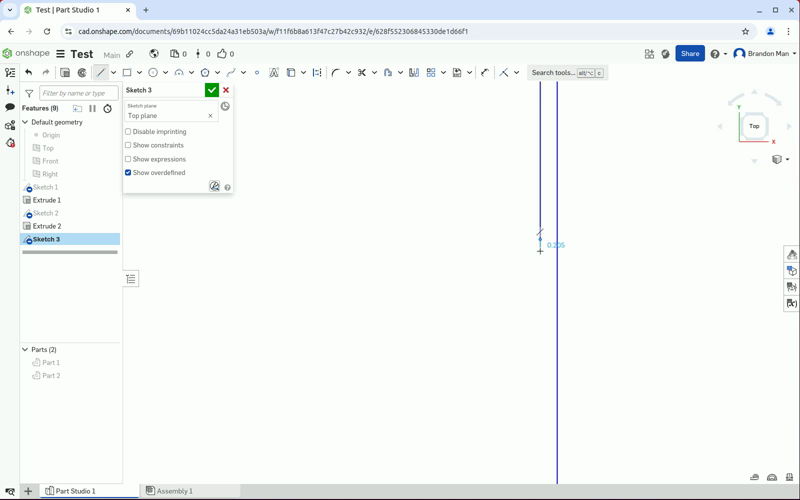
click(540, 250)
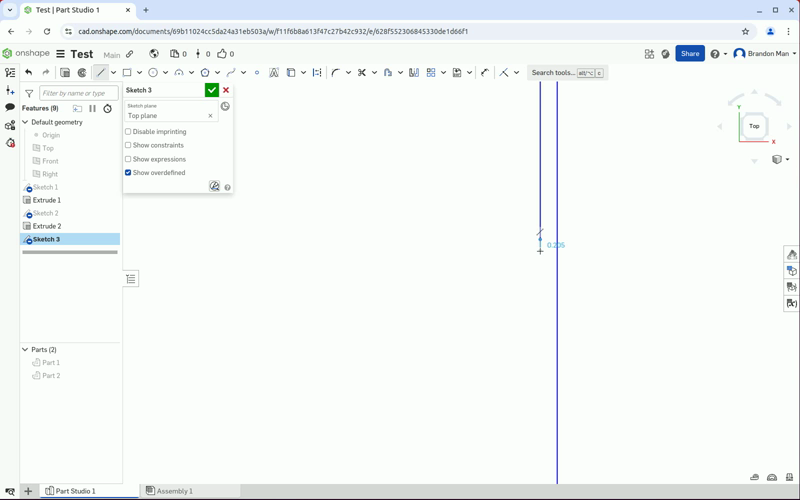
scroll(-6)
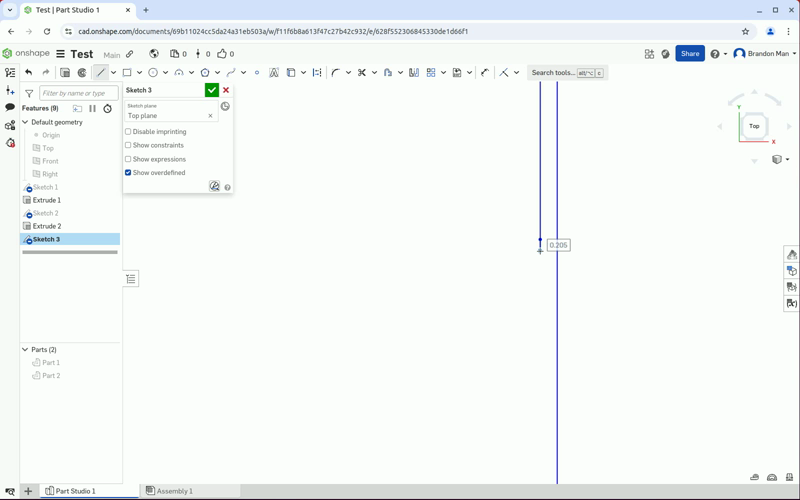
scroll(-6)
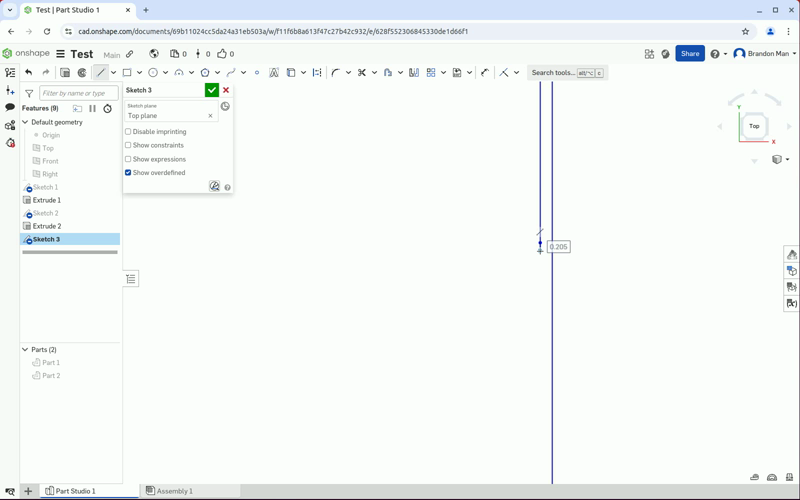
scroll(-6)
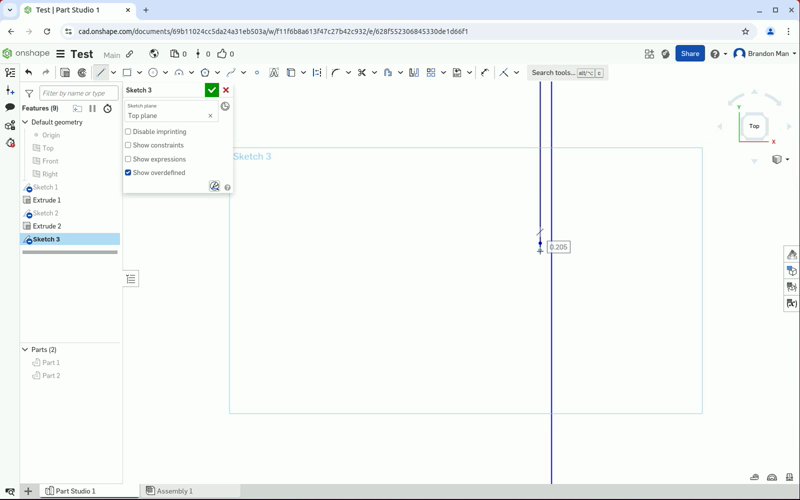
scroll(-6)
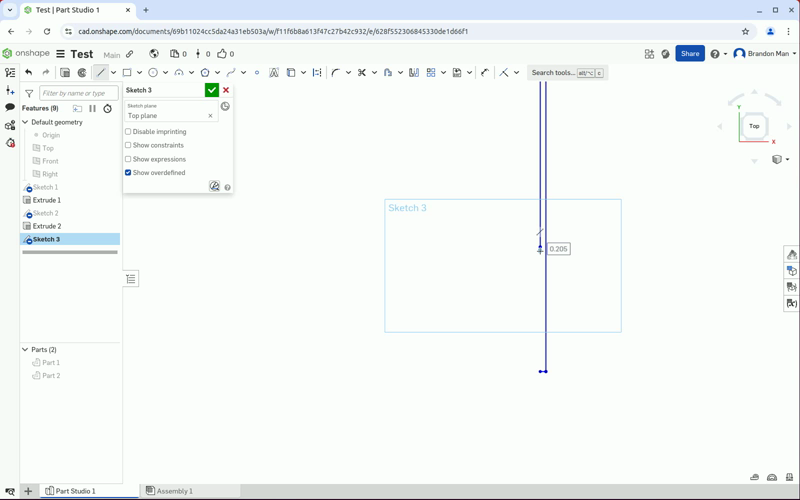
scroll(-6)
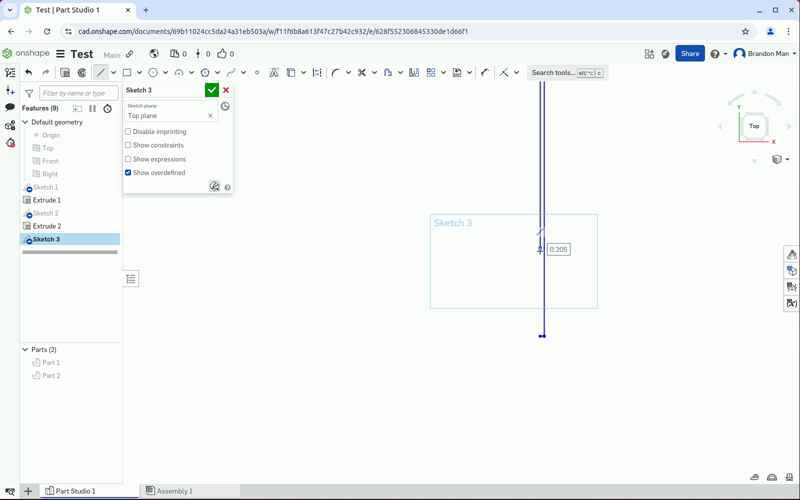
scroll(-6)
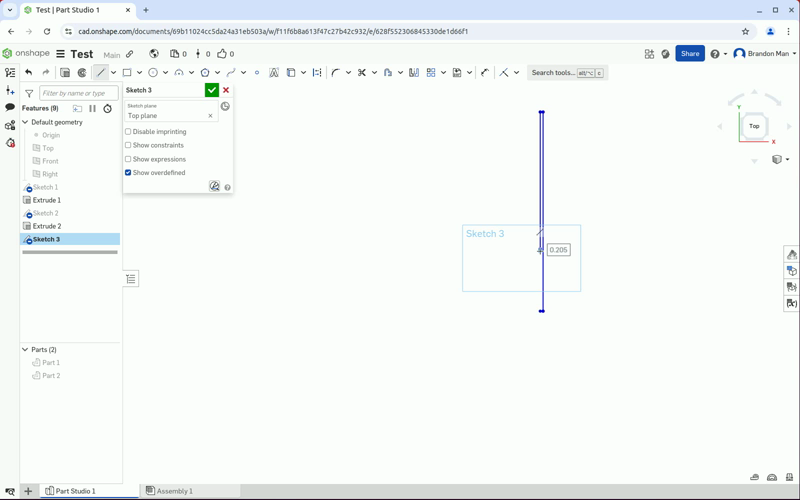
scroll(-6)
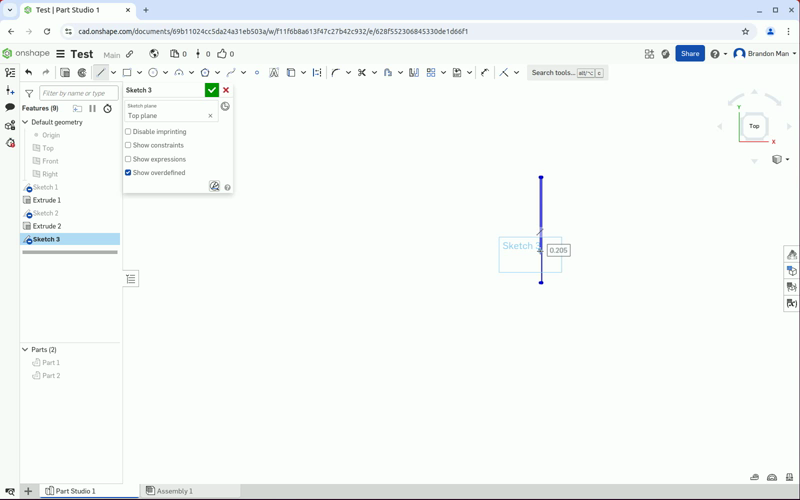
key_up(shift)
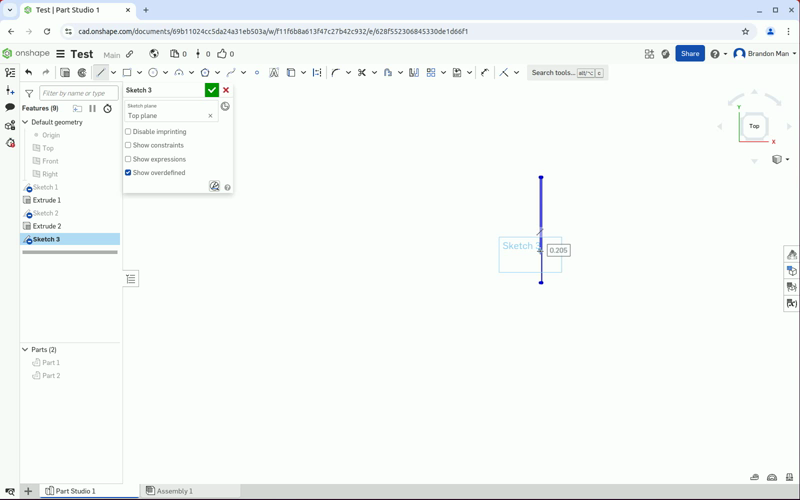
mouse_move(570, 250)
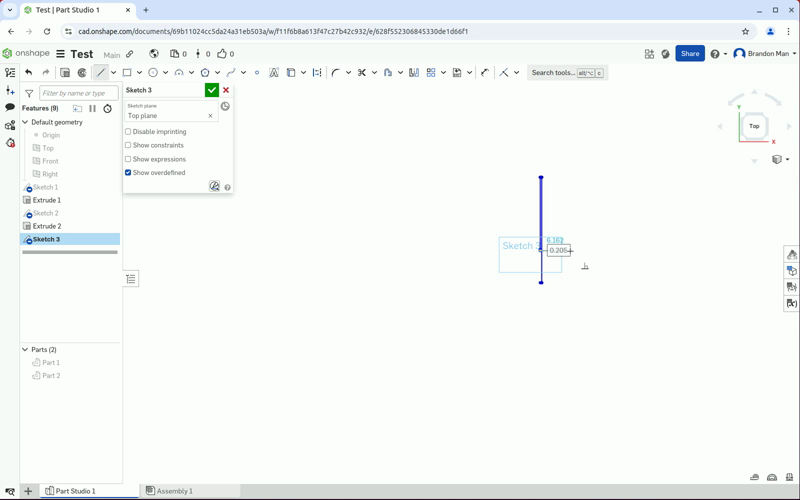
key_down(shift)
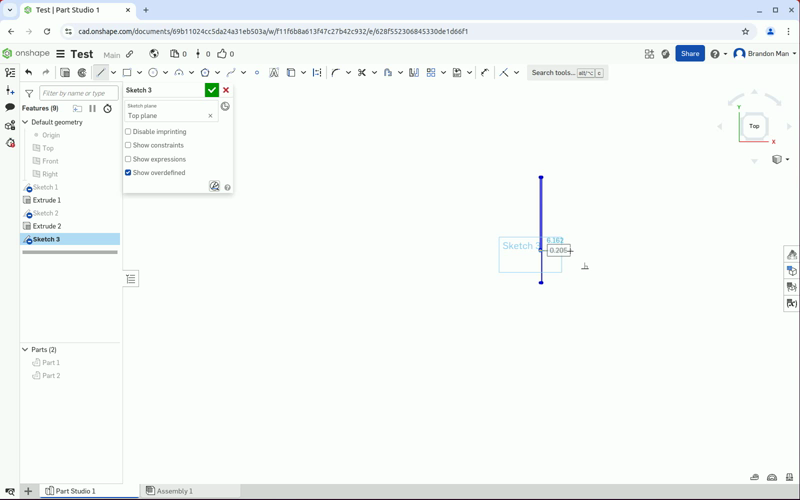
mouse_move(540, 282)
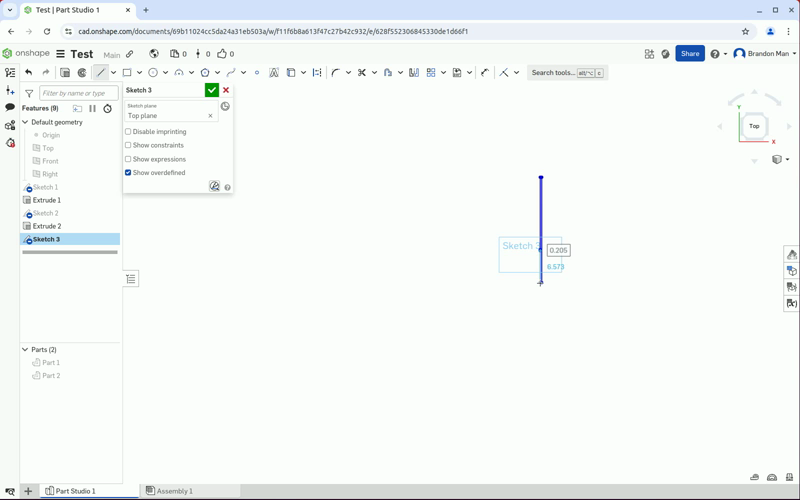
scroll(6)
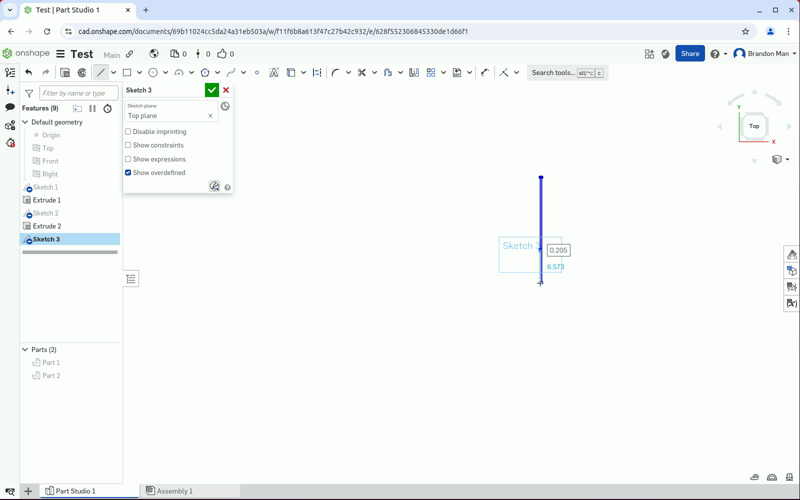
scroll(6)
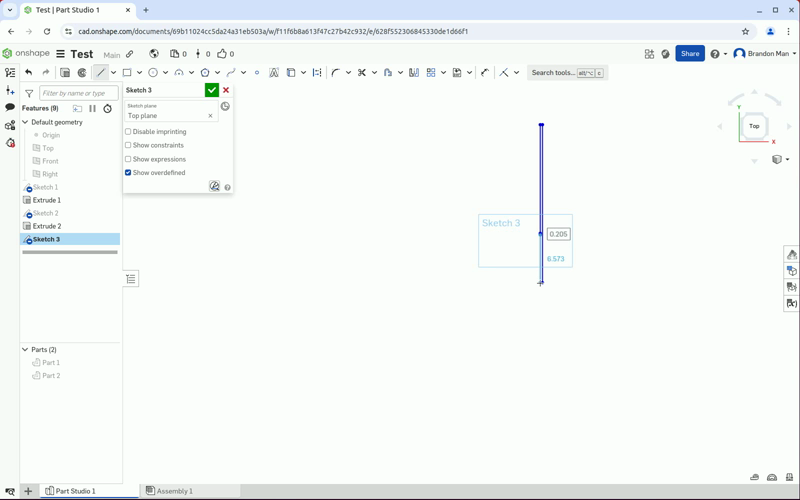
scroll(6)
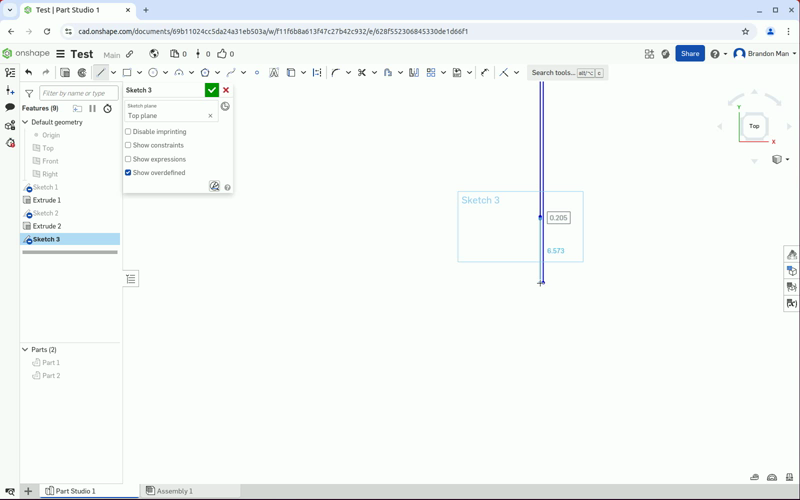
scroll(6)
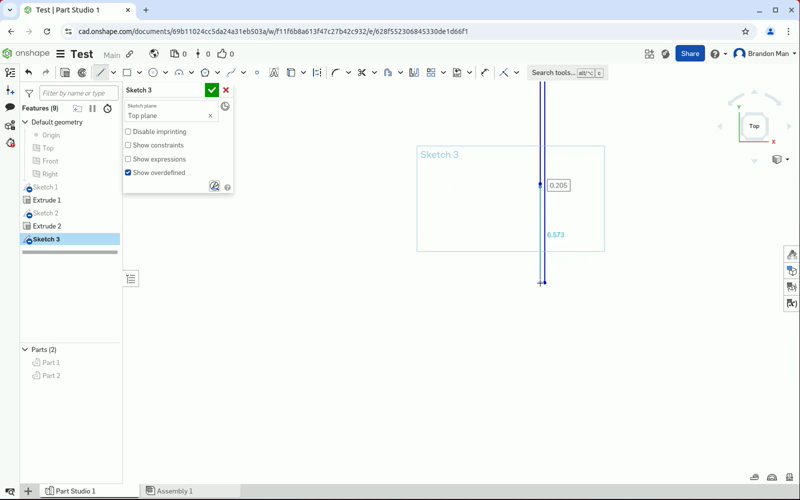
scroll(6)
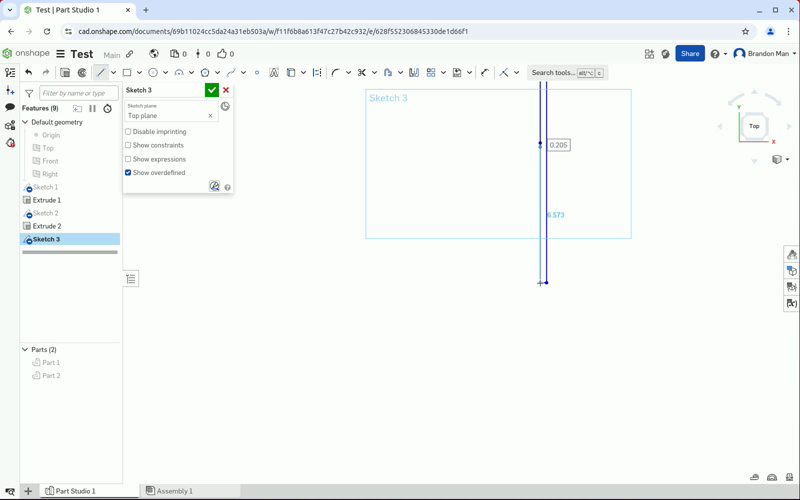
scroll(6)
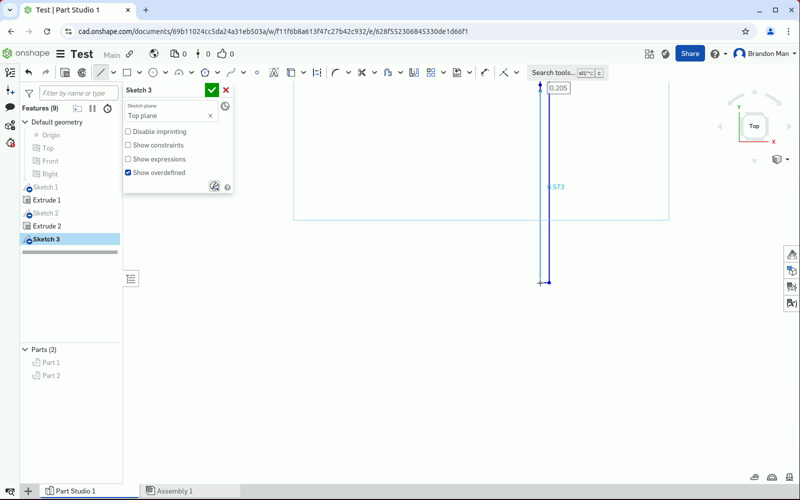
scroll(6)
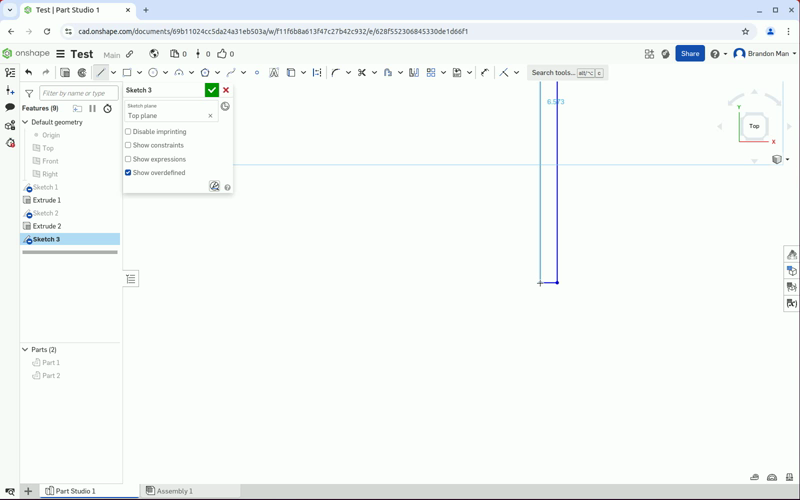
key_up(shift)
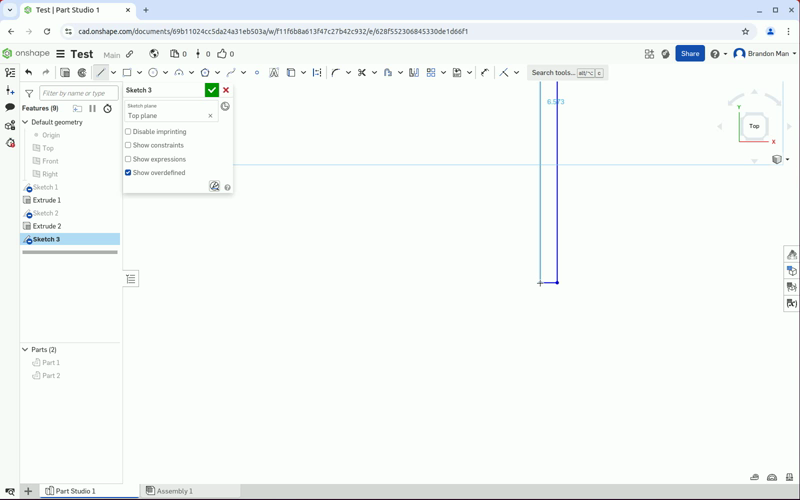
click(540, 282)
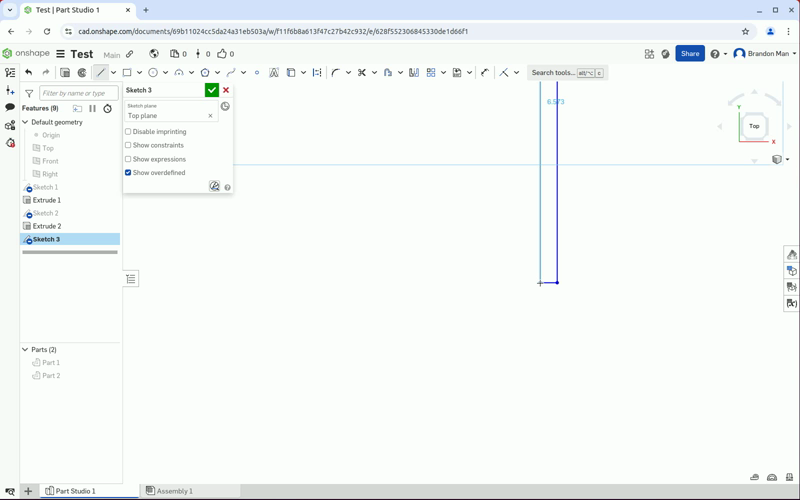
scroll(-6)
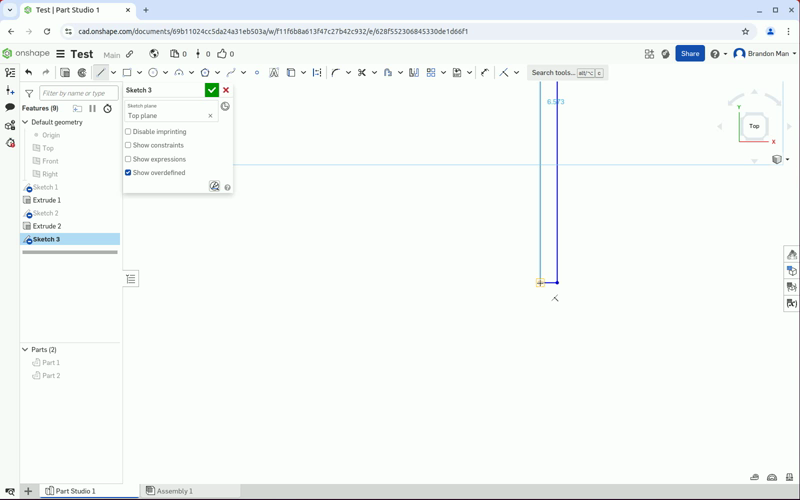
scroll(-6)
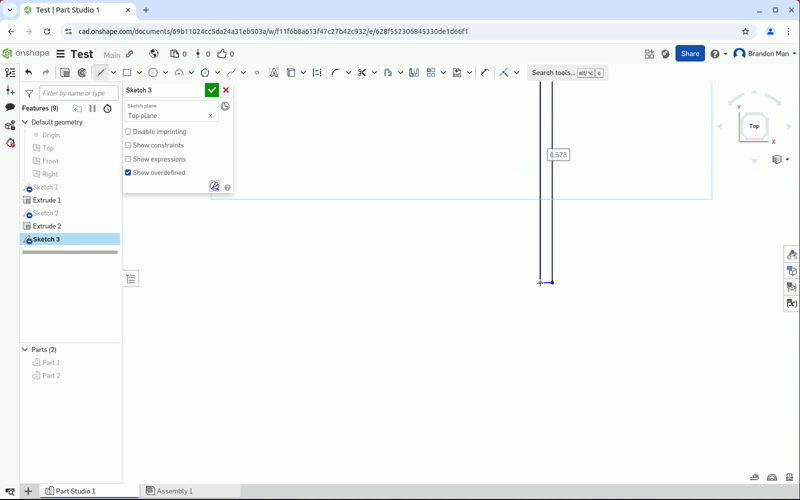
scroll(-6)
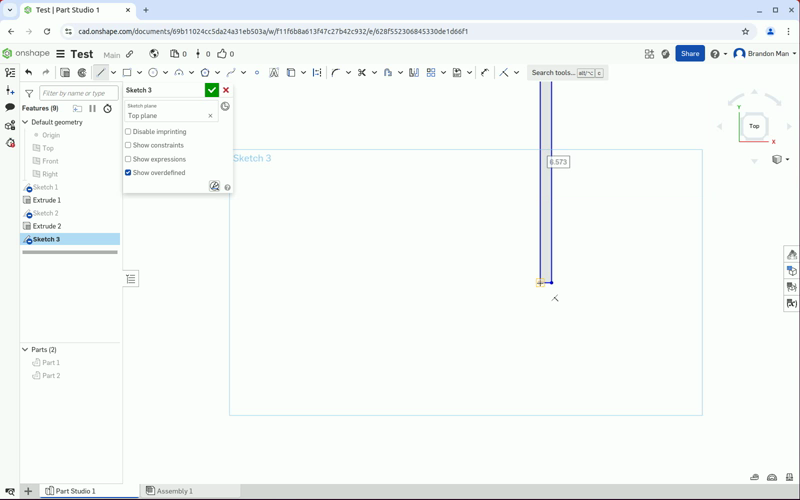
scroll(-6)
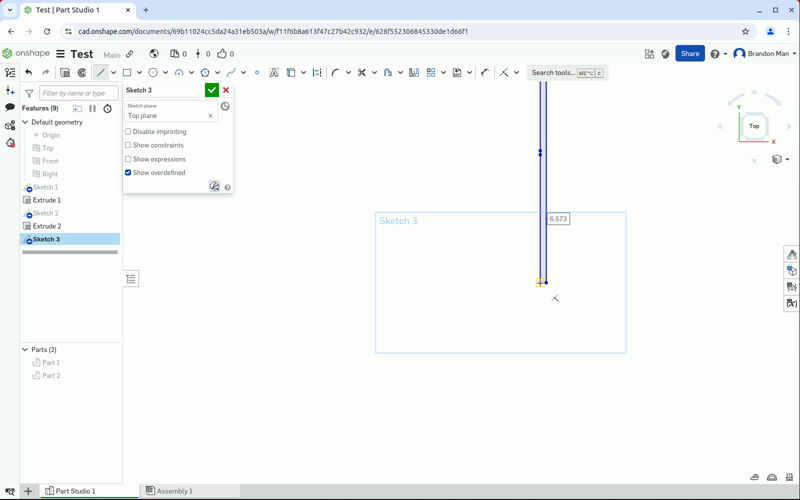
scroll(-6)
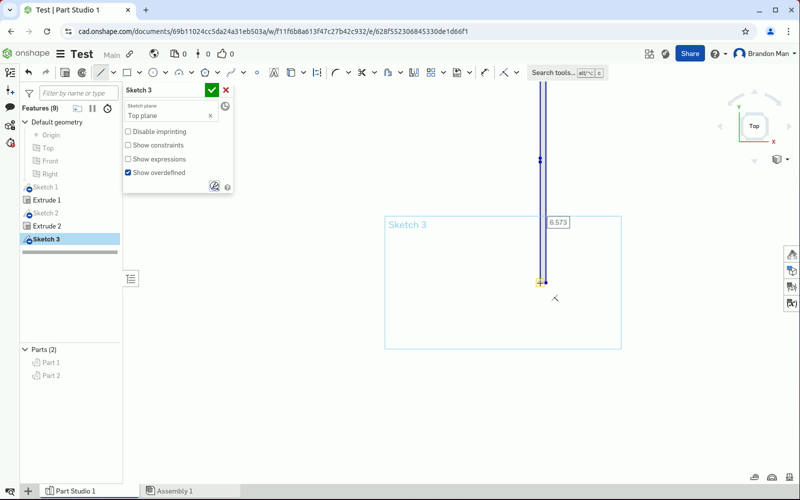
scroll(-6)
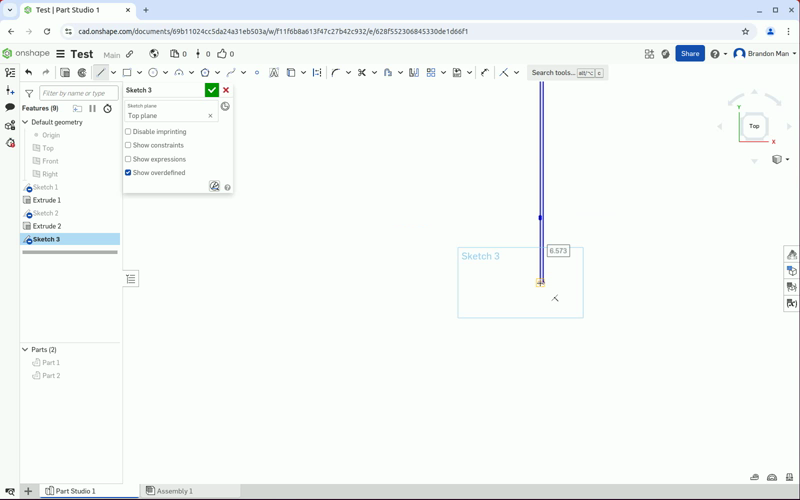
scroll(-6)
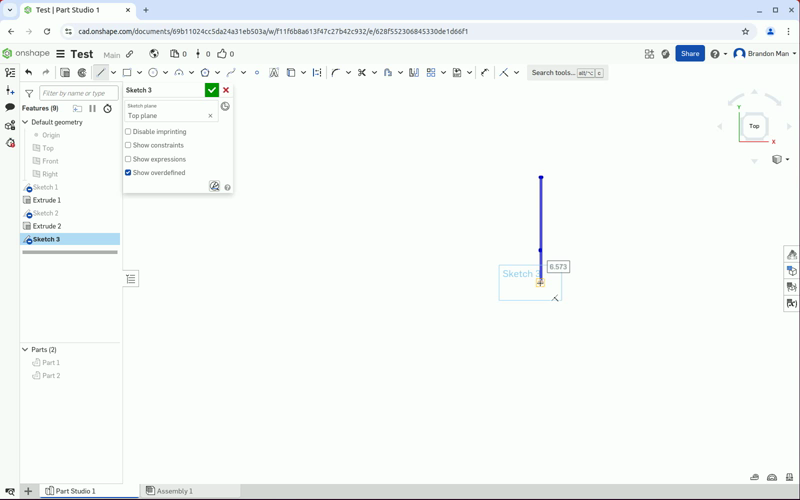
key(esc)
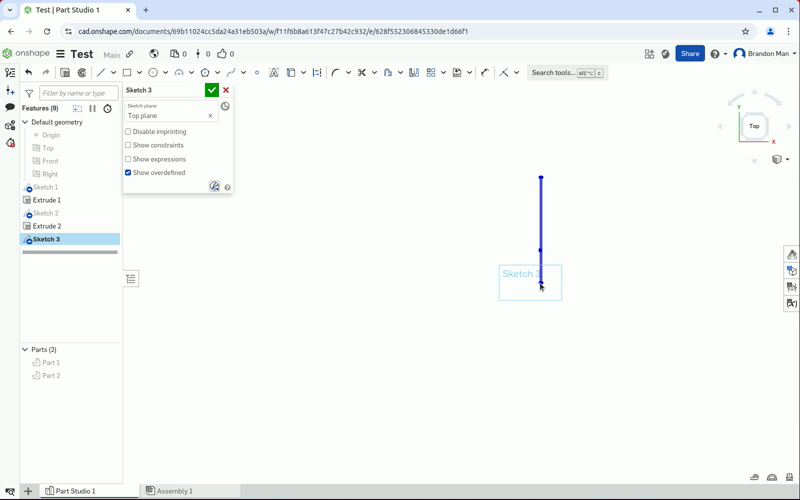
mouse_move(540, 280)
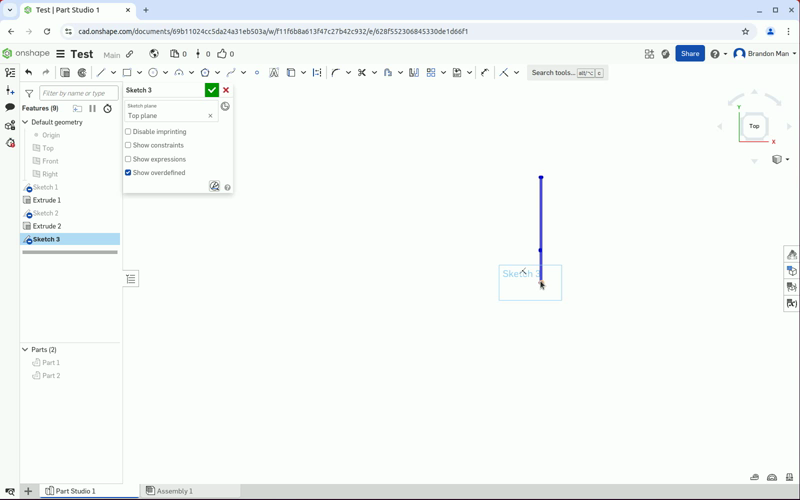
scroll(6)
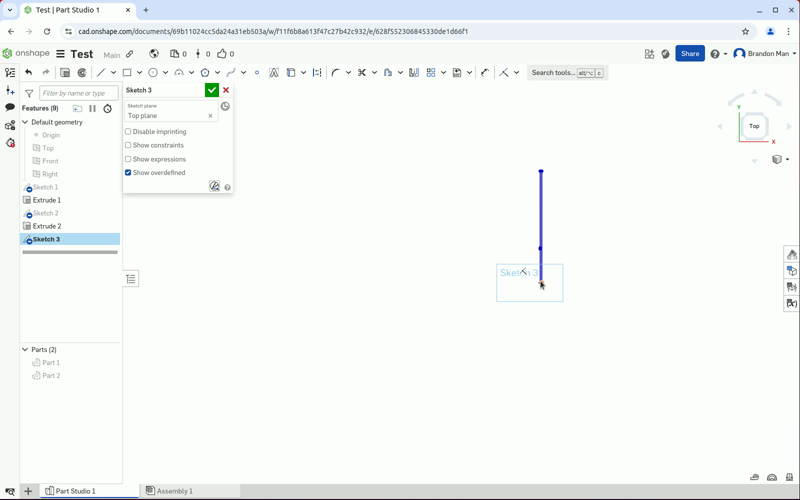
scroll(6)
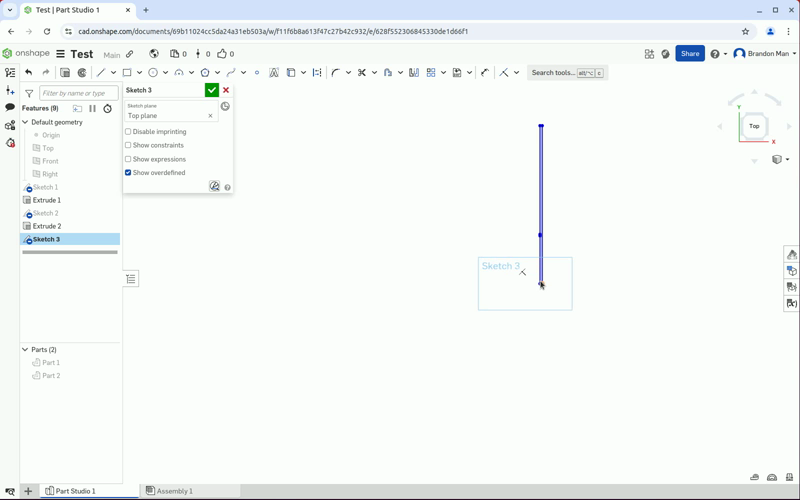
scroll(6)
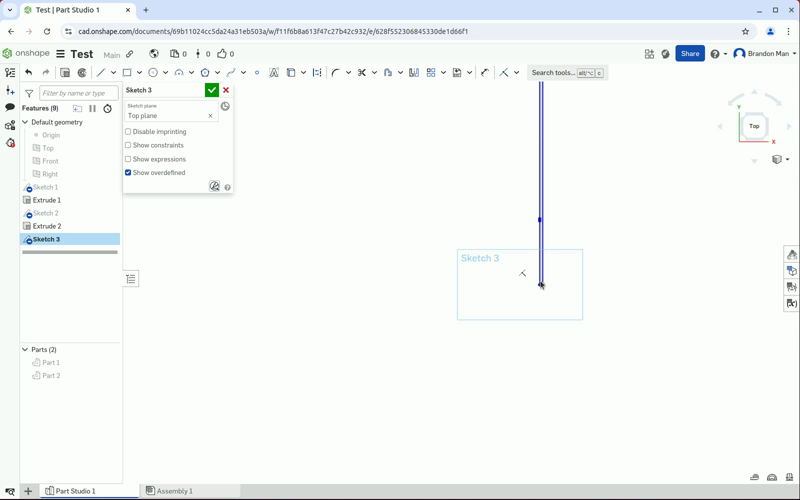
scroll(6)
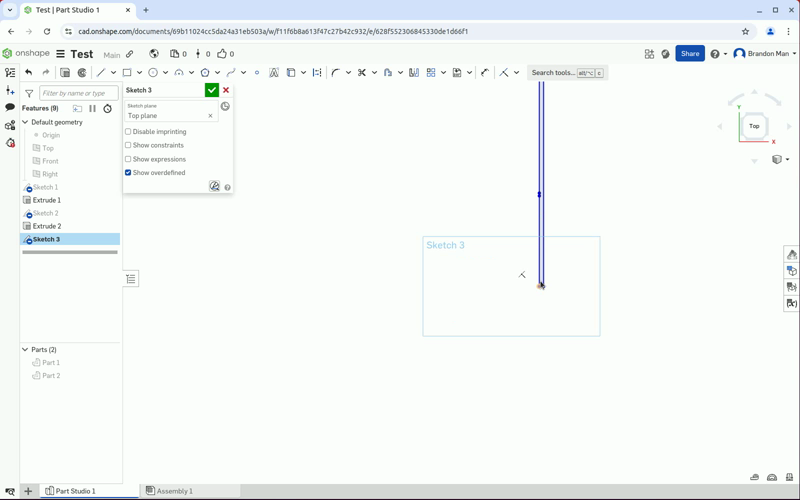
scroll(6)
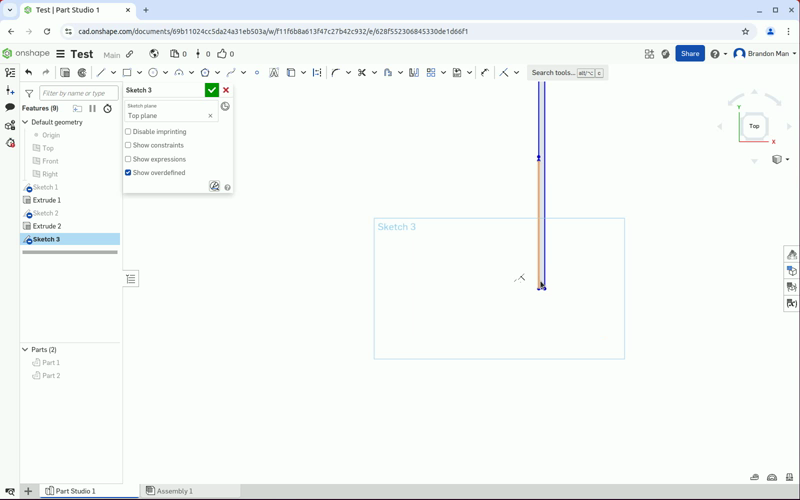
scroll(6)
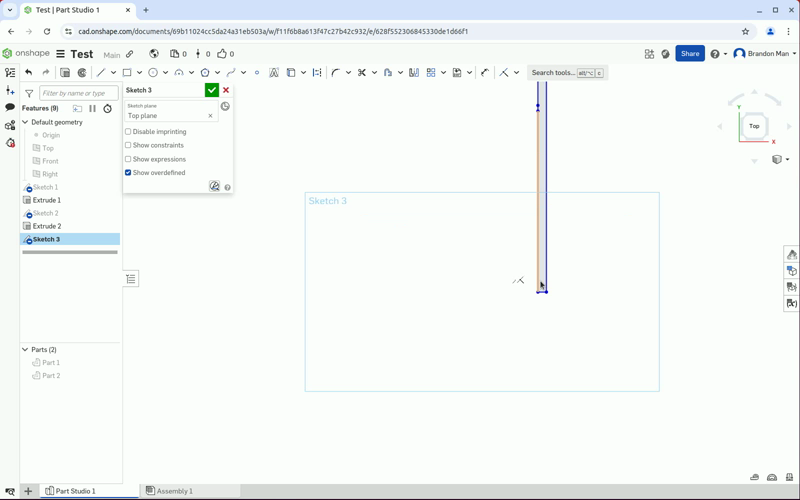
scroll(6)
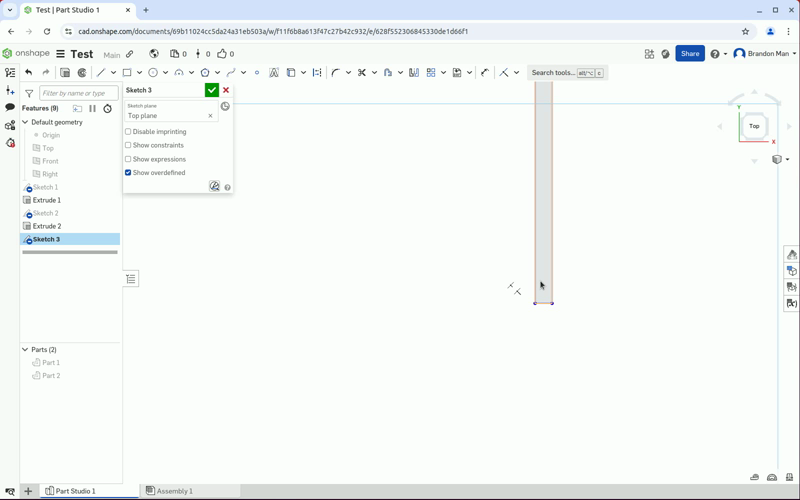
click(540, 280)
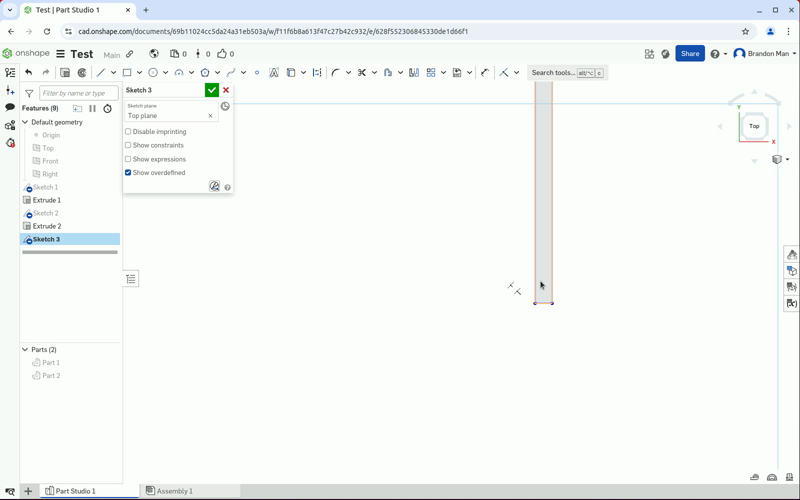
scroll(-6)
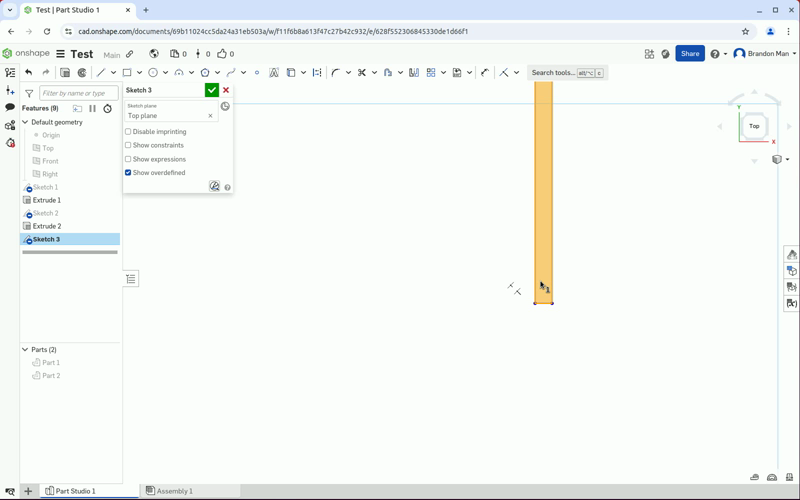
scroll(-6)
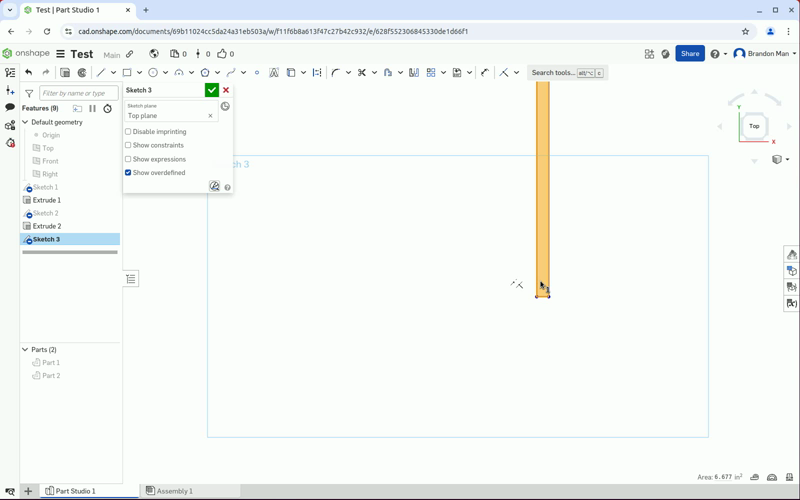
scroll(-6)
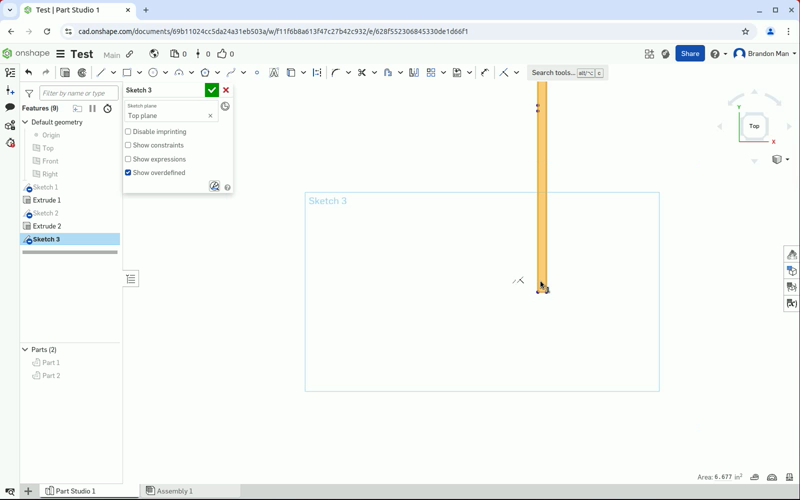
scroll(-6)
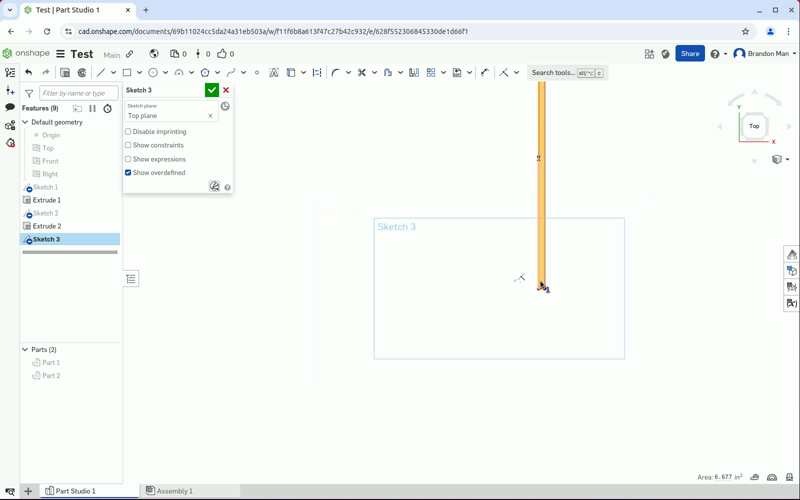
scroll(-6)
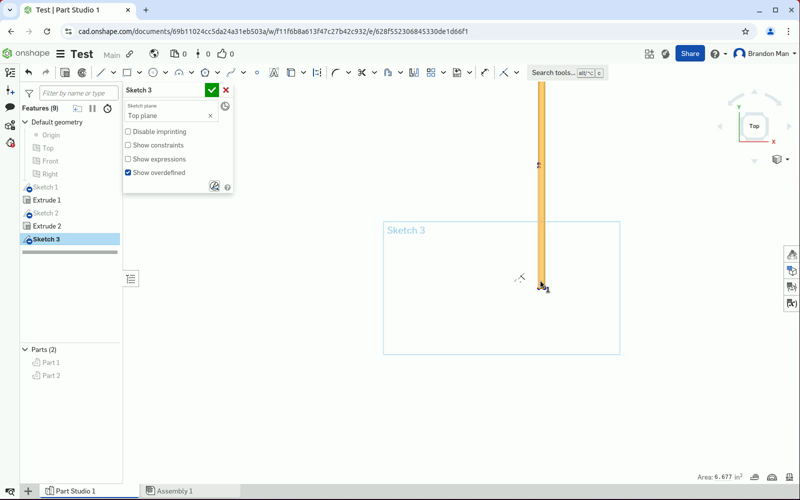
scroll(-6)
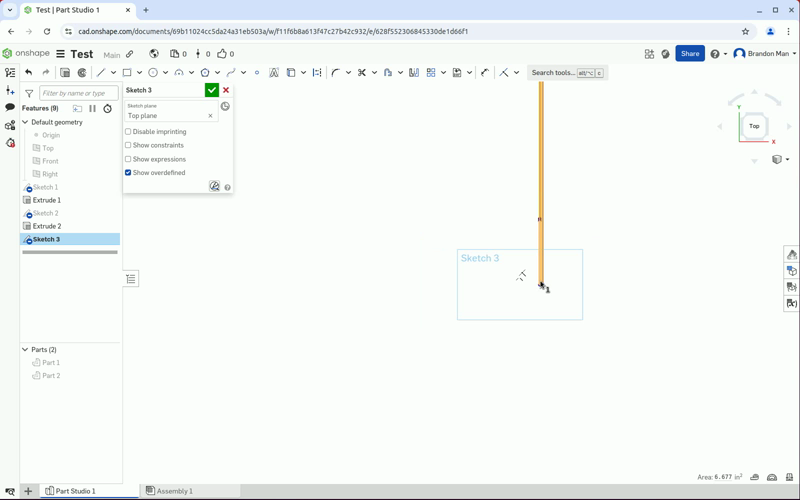
scroll(-6)
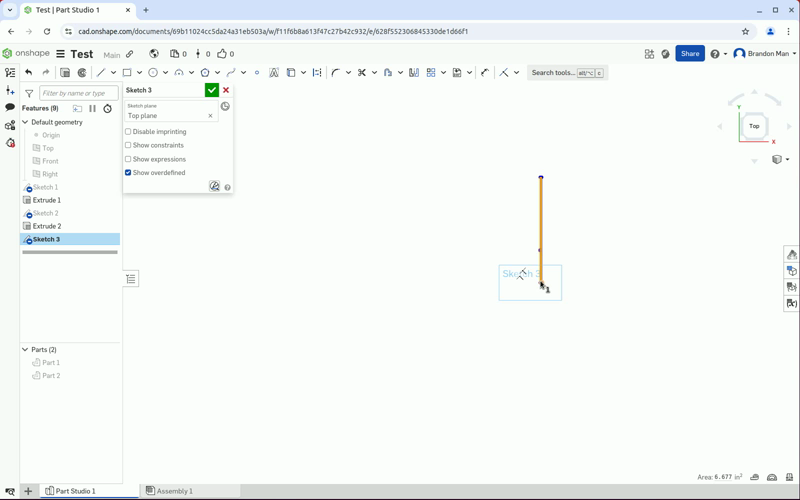
mouse_move(73, 352)
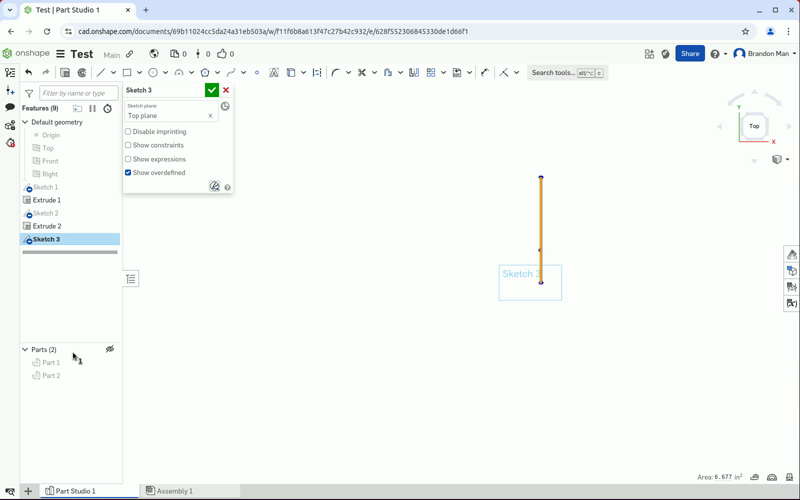
key(shift+y)
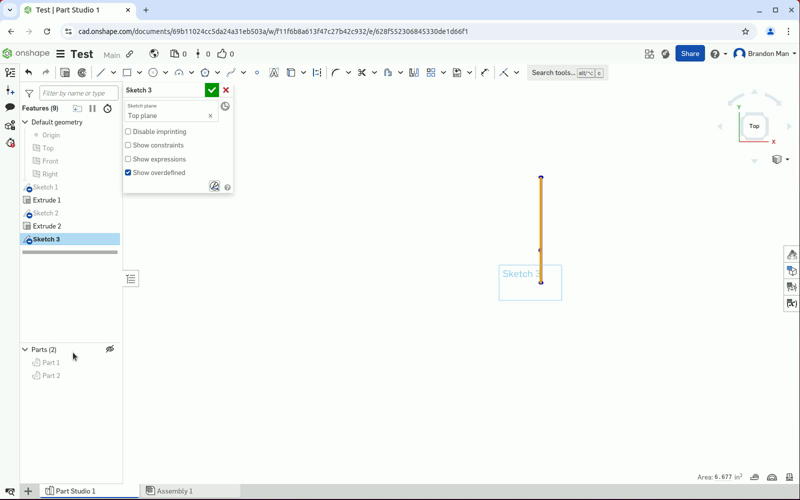
key(shift+e)
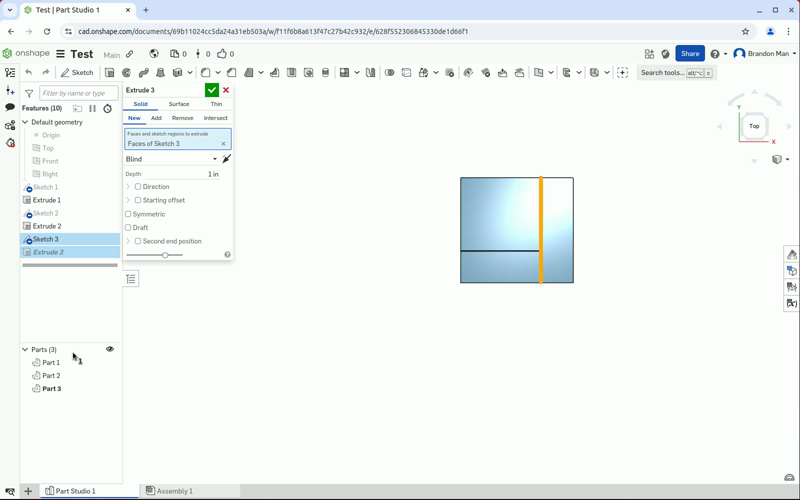
mouse_move(143, 106)
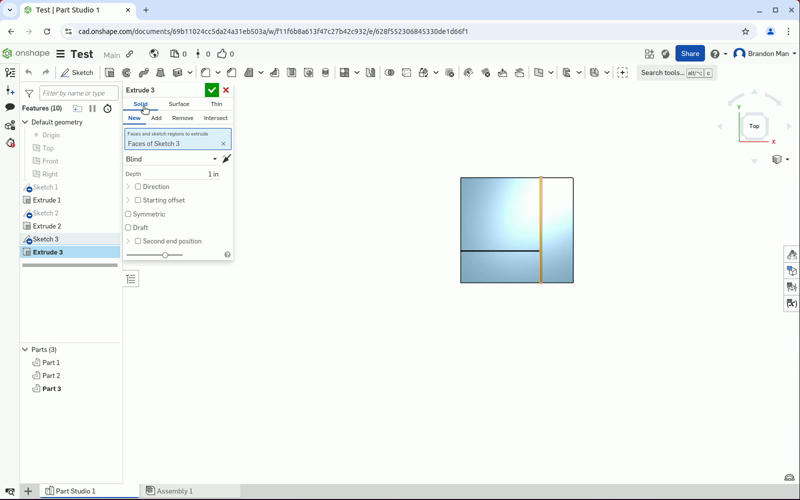
click(143, 106)
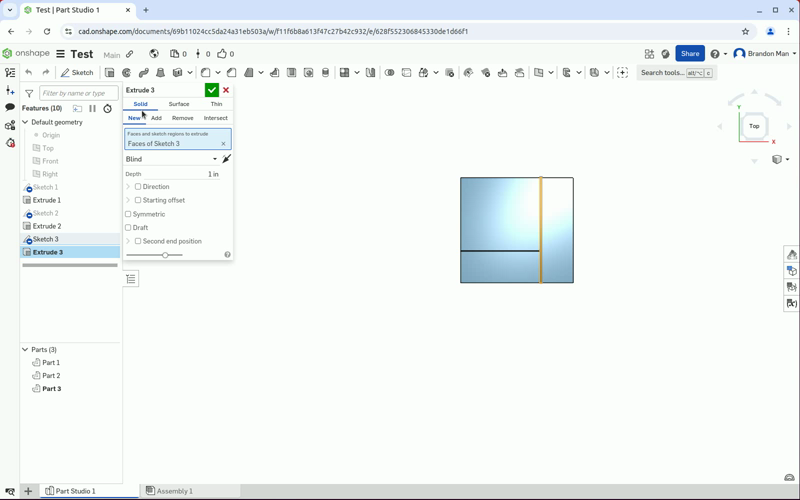
mouse_move(137, 120)
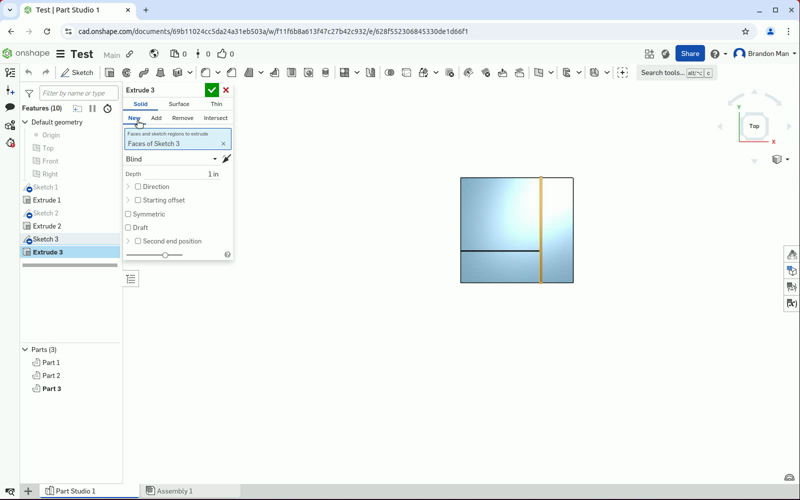
click(137, 120)
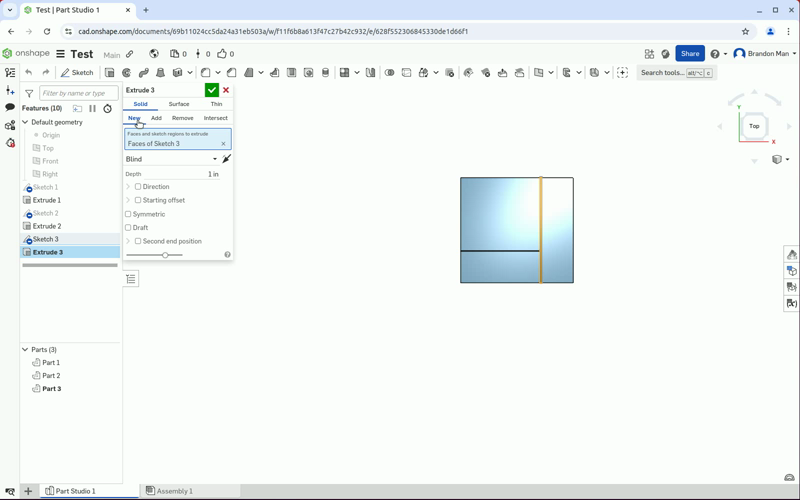
key(tab, 4)
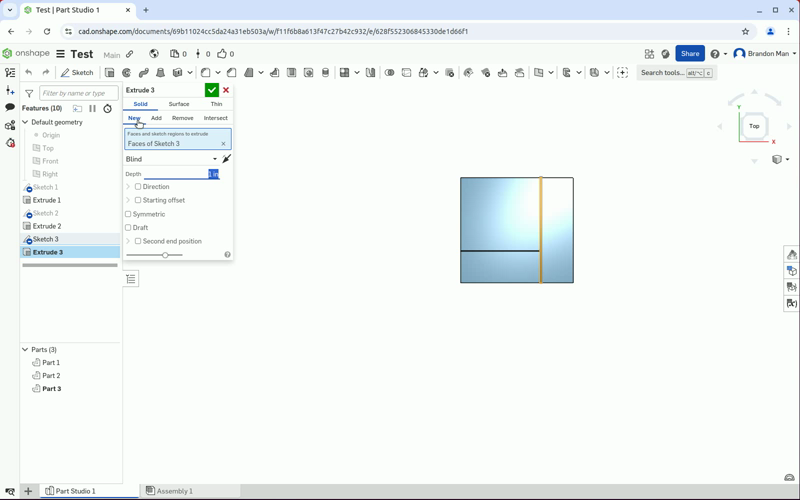
text(6.018)
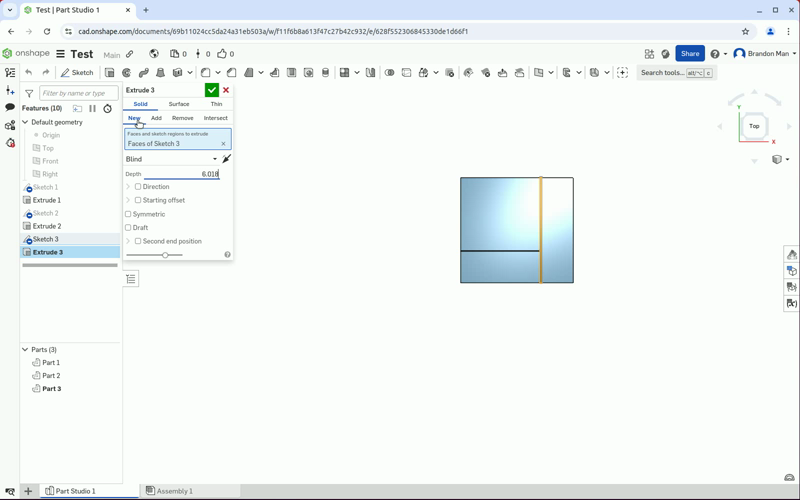
key(enter)
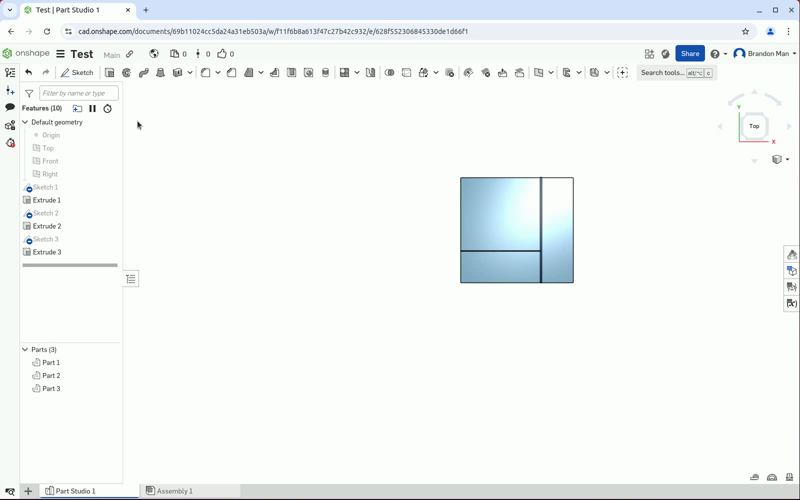
key(shift+h)
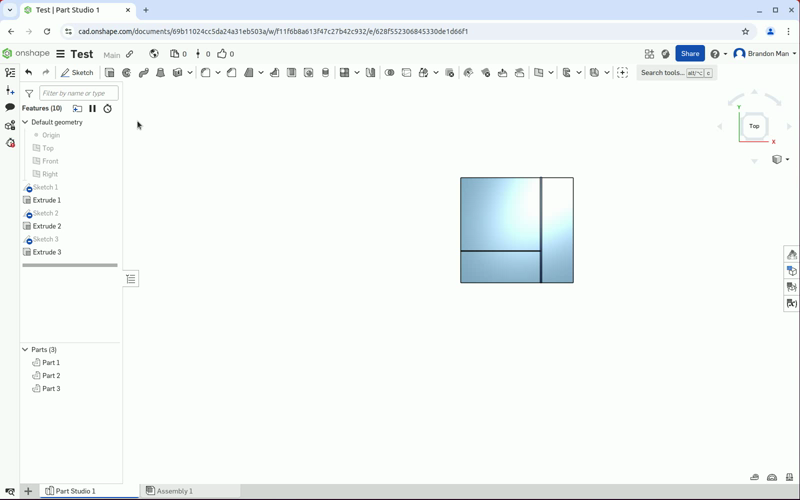
key(shift+h)
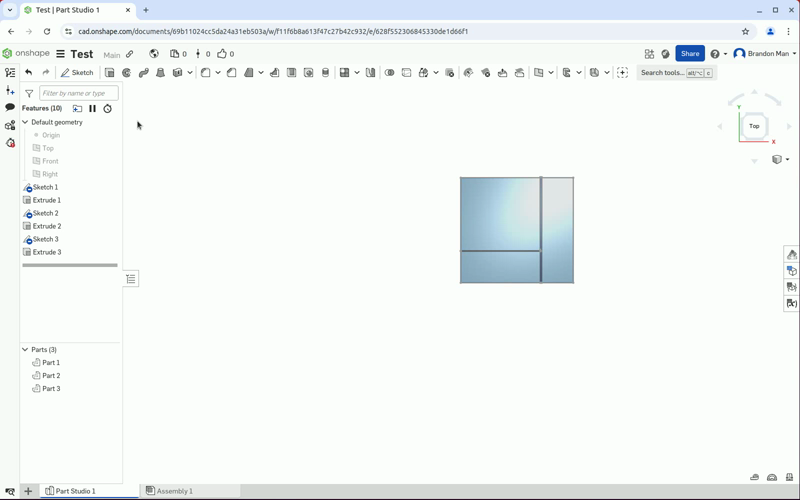
key(shift+7)
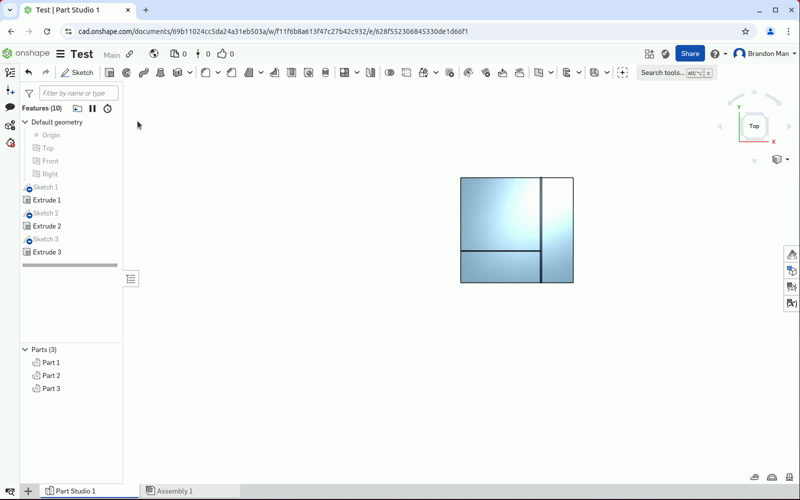
key(up, 3)
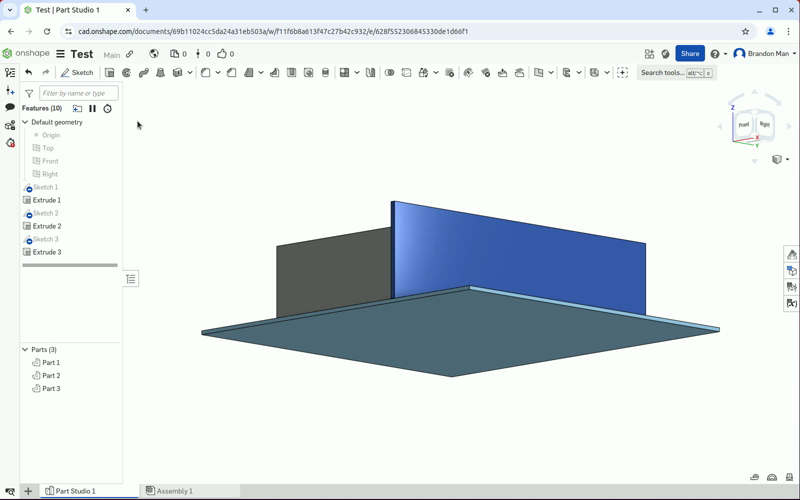
key(left, 3)
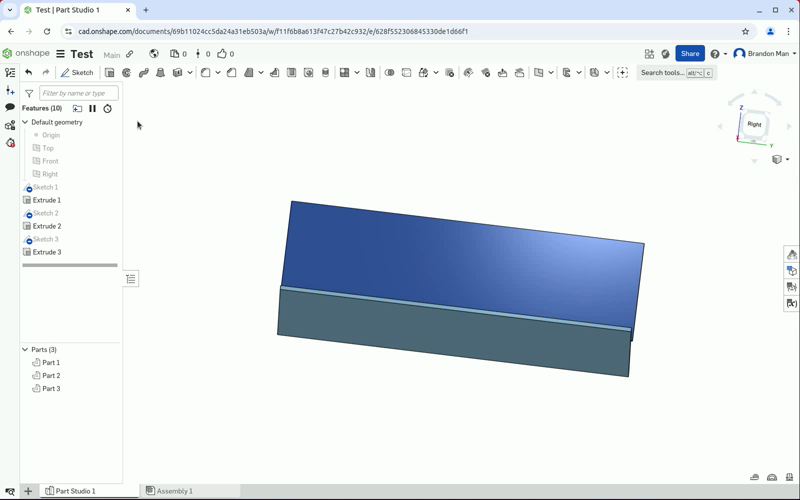
key(right, 3)
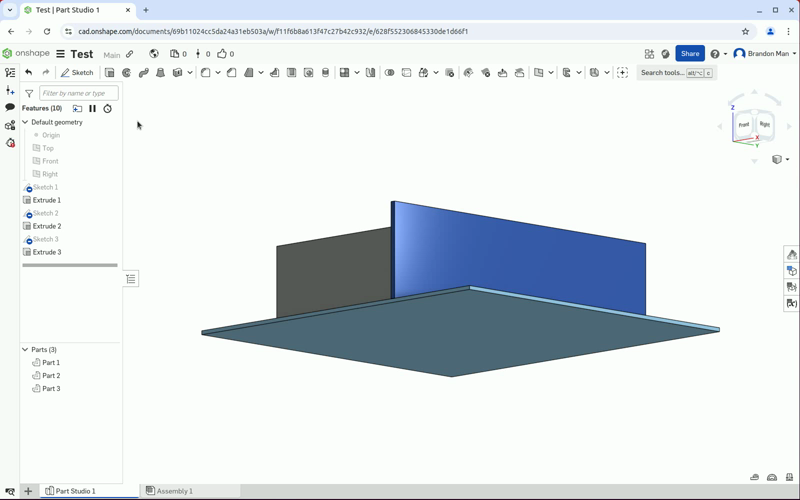
key(down, 3)
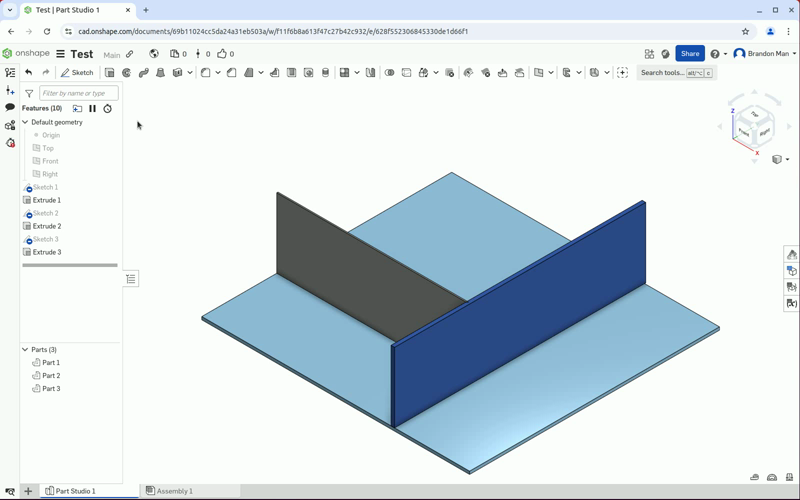
mouse_move(73, 189)
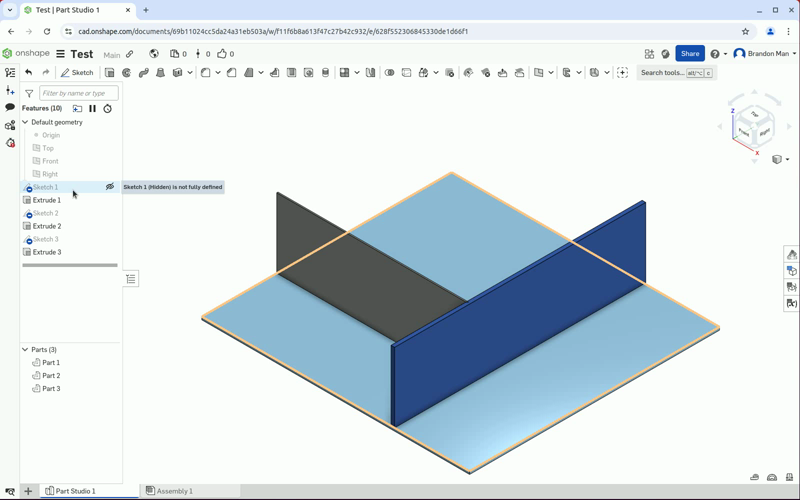
click(73, 189)